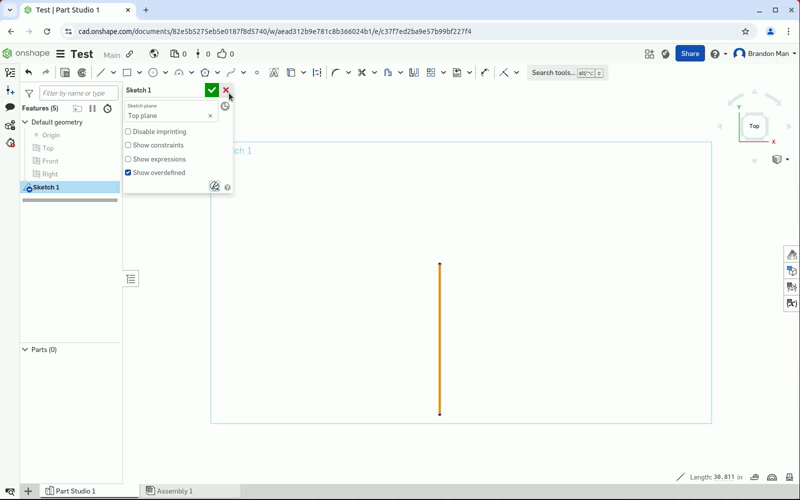
key(shift+h)
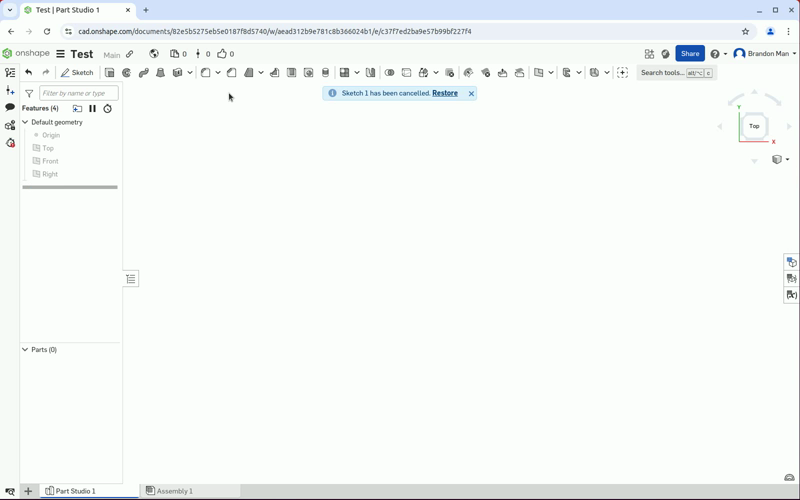
mouse_move(73, 352)
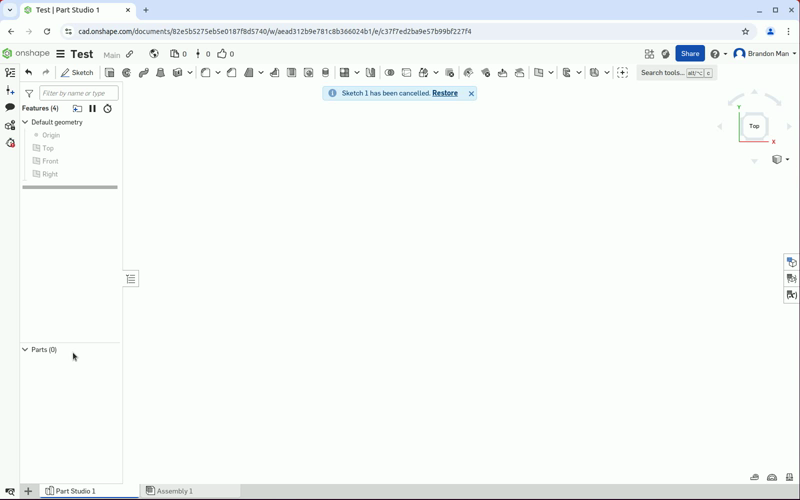
key(y)
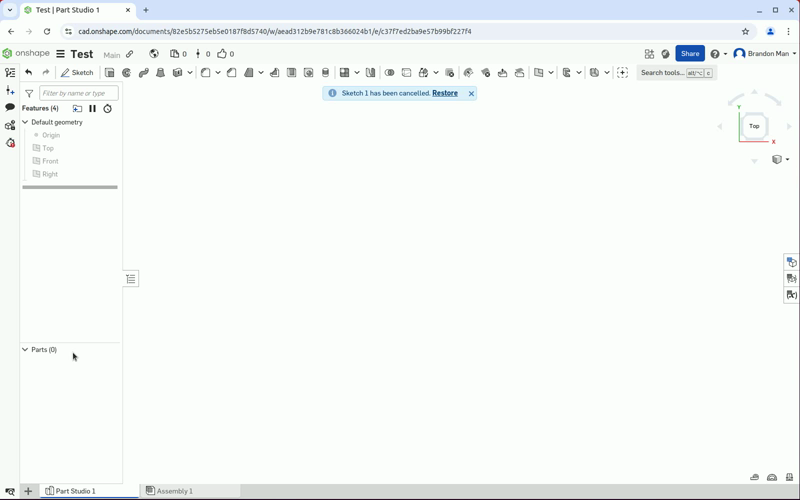
key(shift+p)
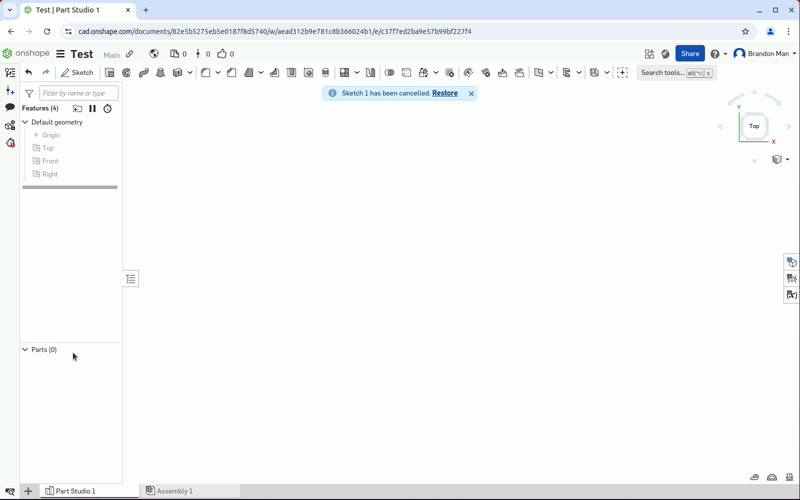
key(space)
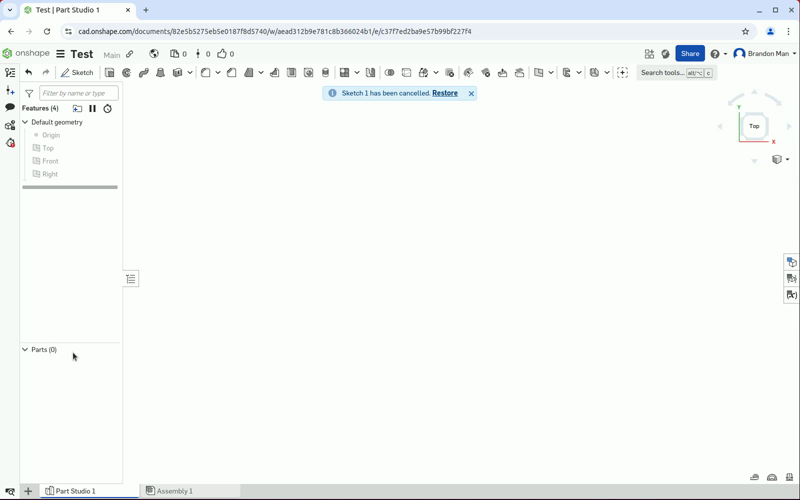
key_down(shift)
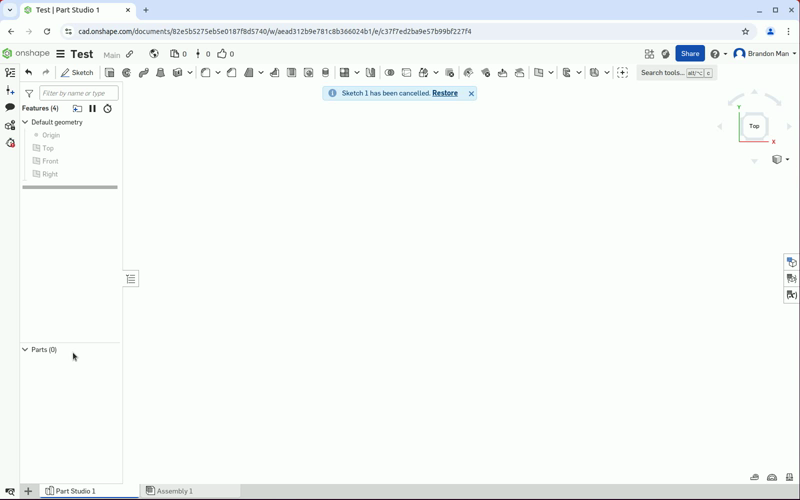
key(up)
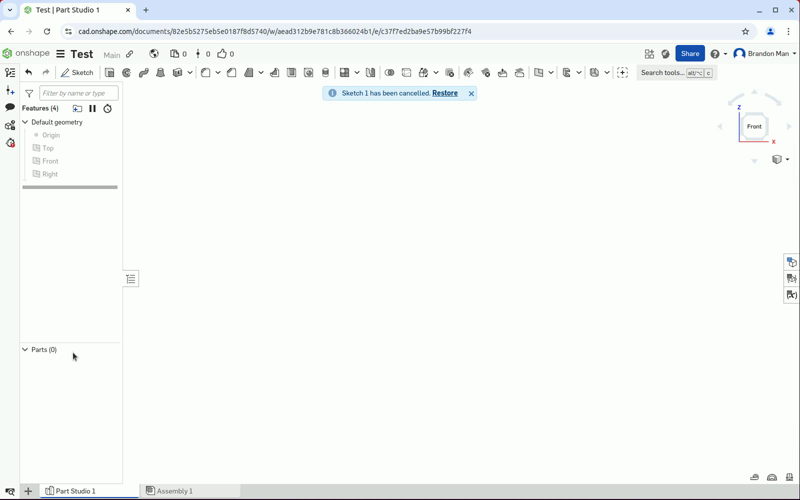
key_up(shift)
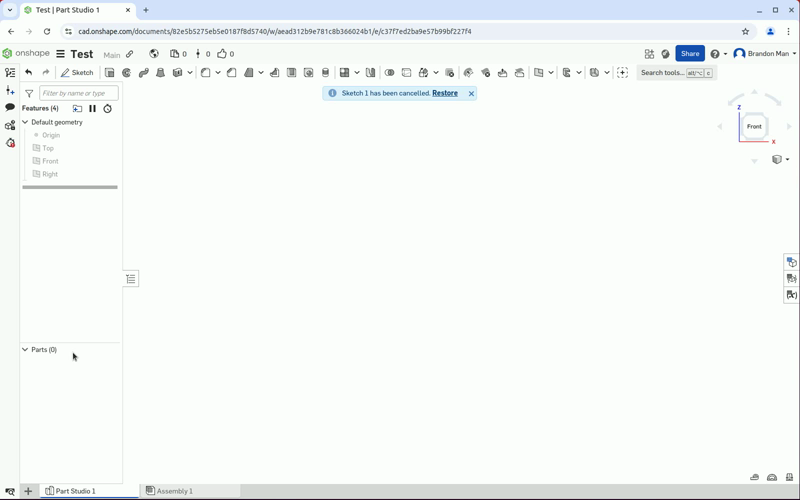
mouse_move(73, 352)
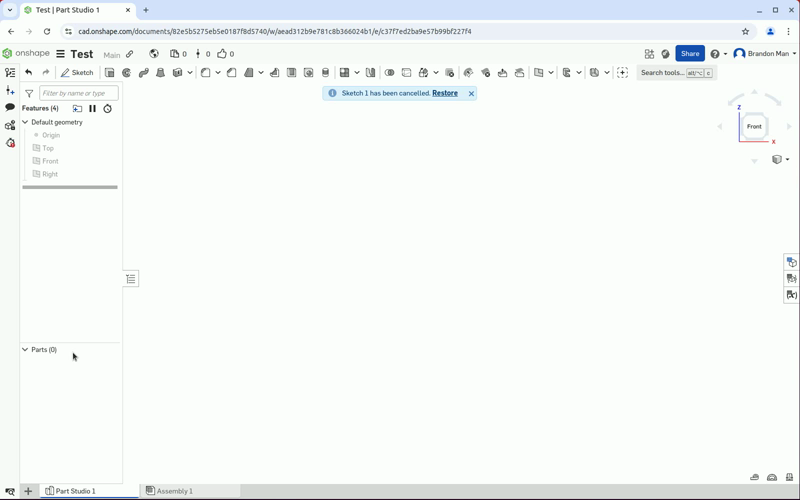
key(shift+y)
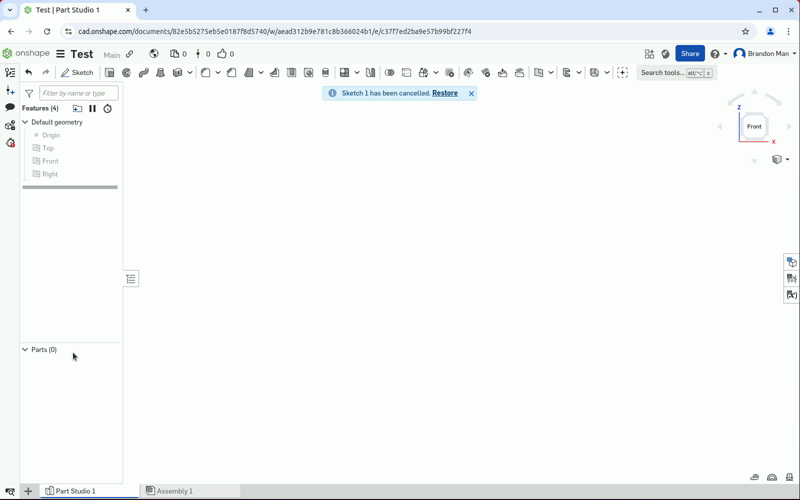
key(shift+s)
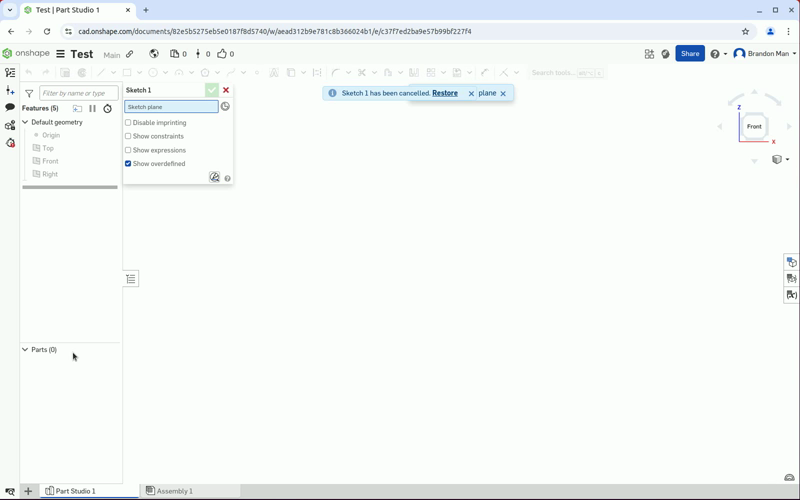
mouse_move(73, 163)
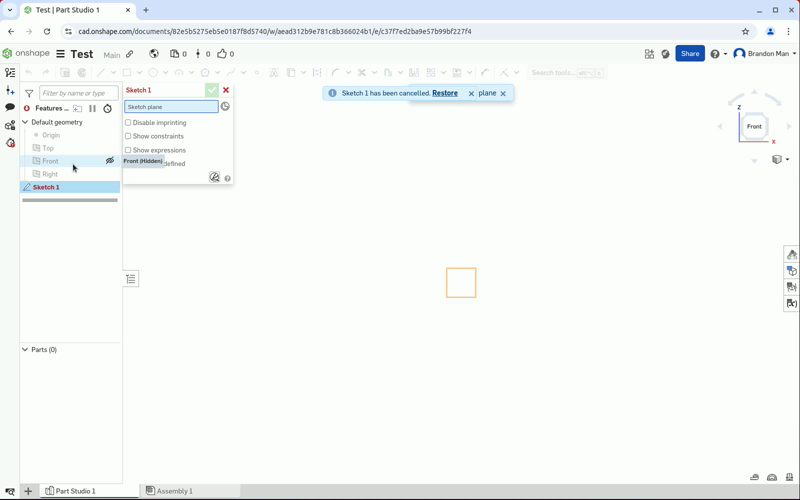
click(73, 163)
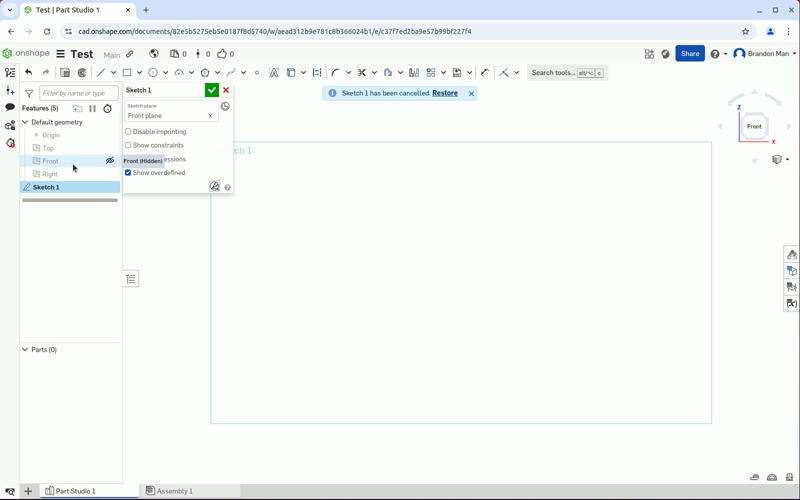
mouse_move(73, 352)
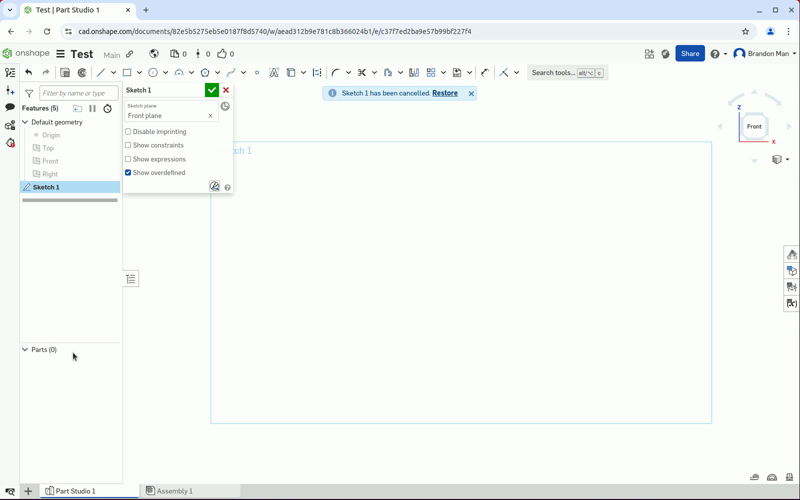
key(y)
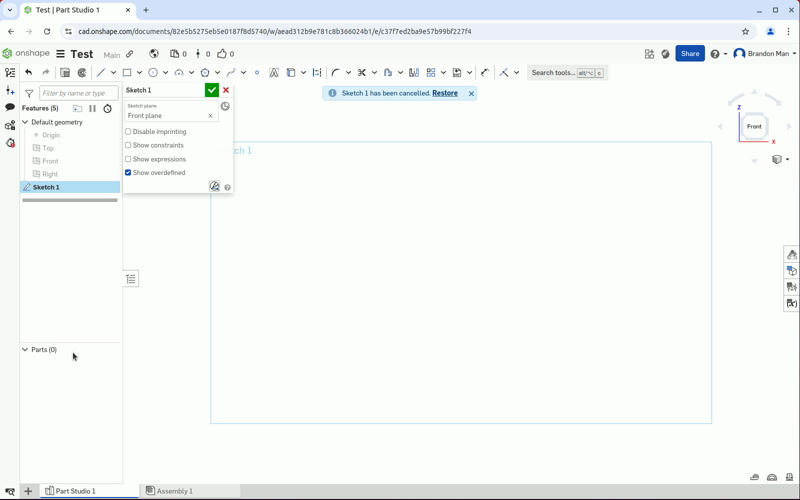
key(l)
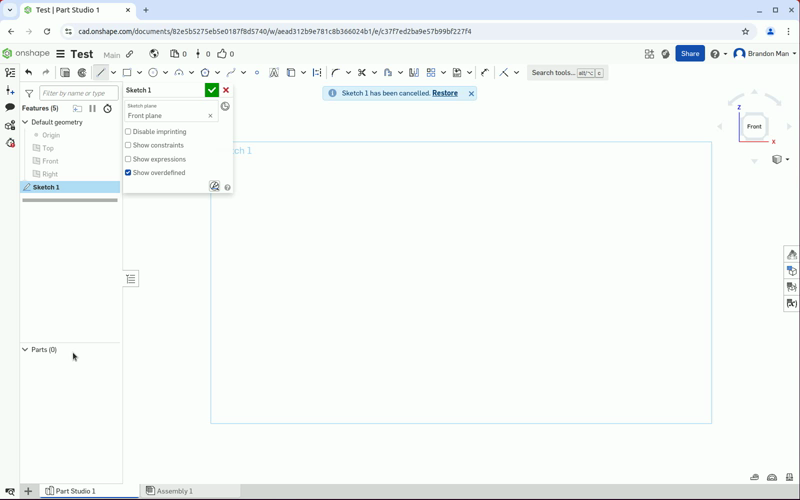
key_down(shift)
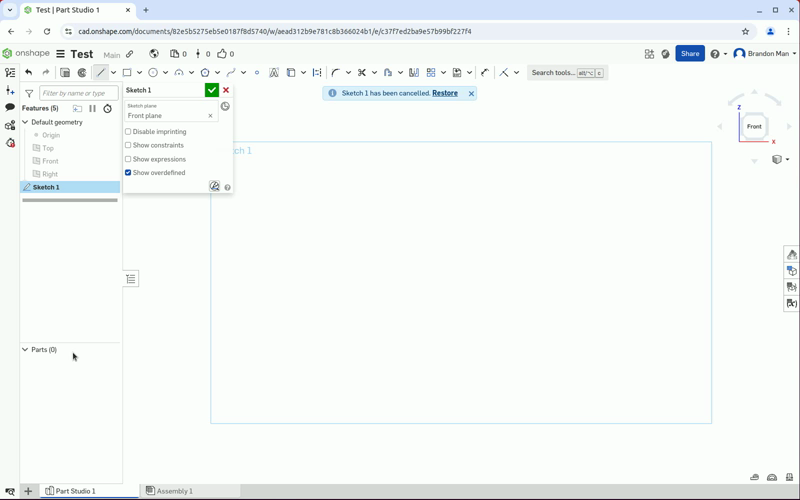
mouse_move(425, 318)
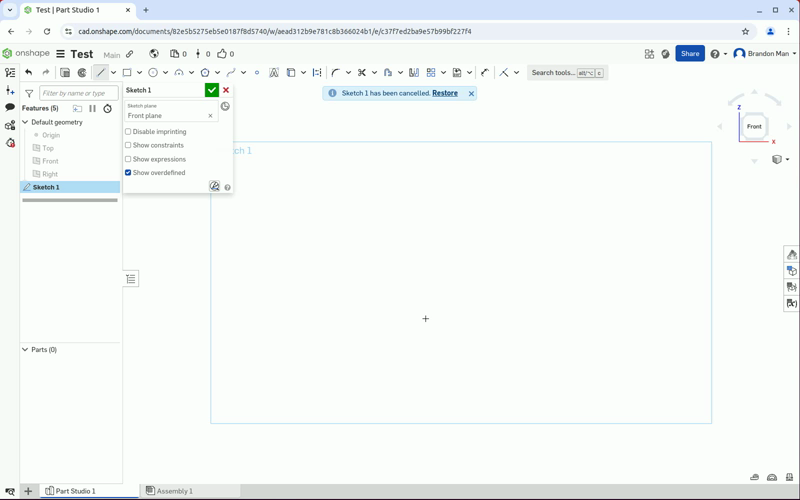
click(425, 318)
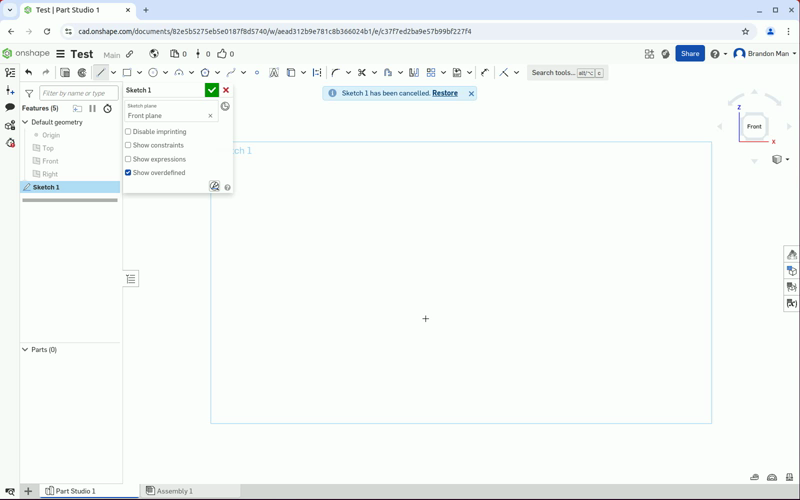
key_up(shift)
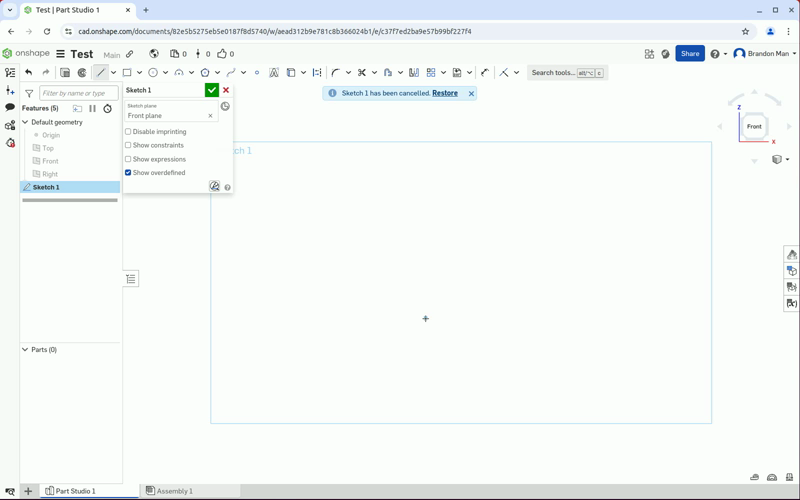
key_down(shift)
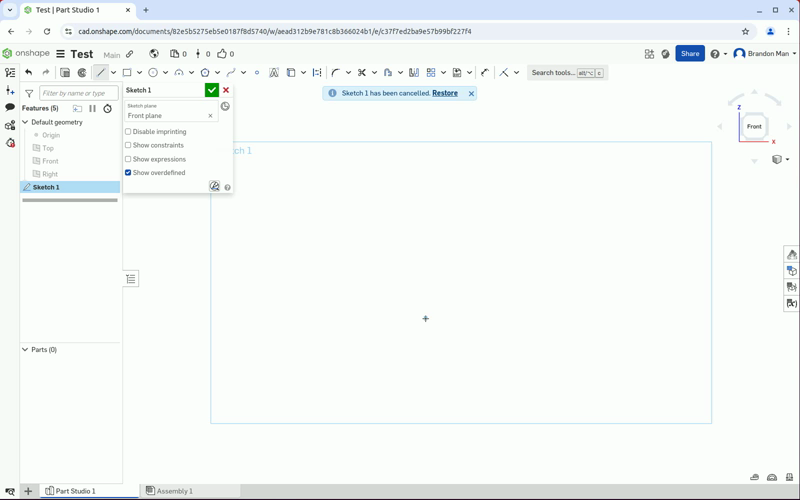
mouse_move(495, 318)
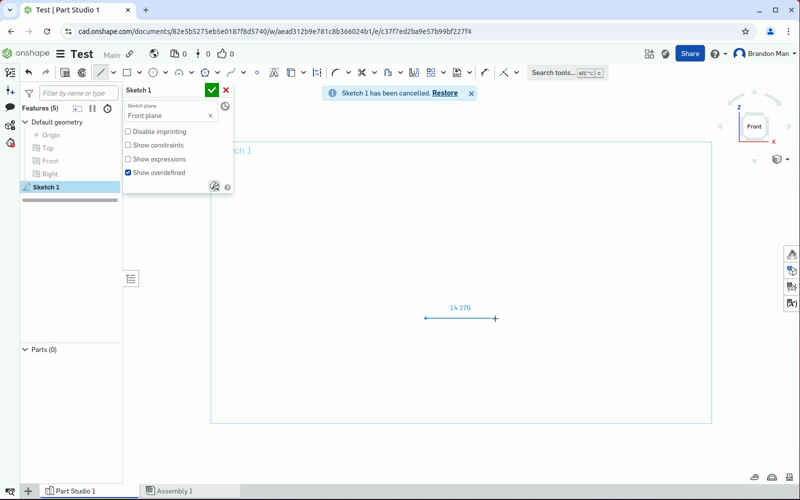
click(495, 318)
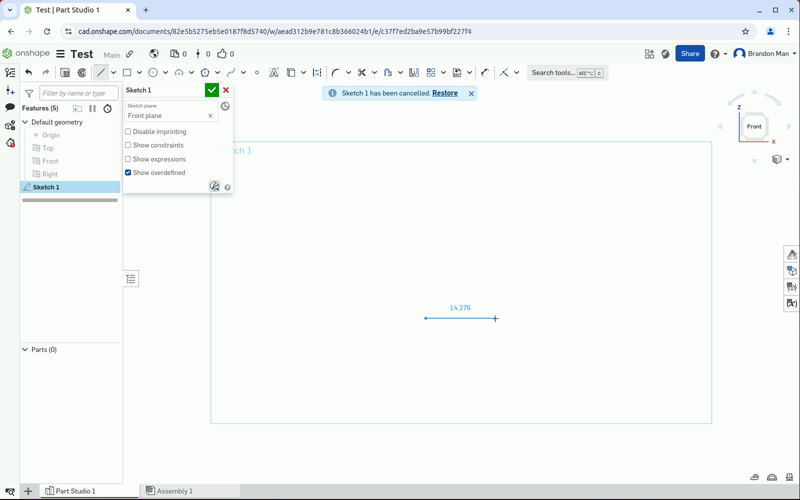
key_up(shift)
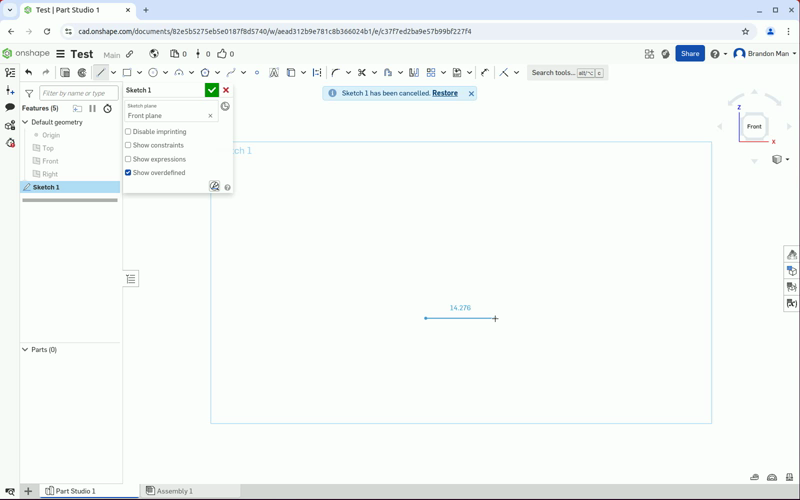
key_down(shift)
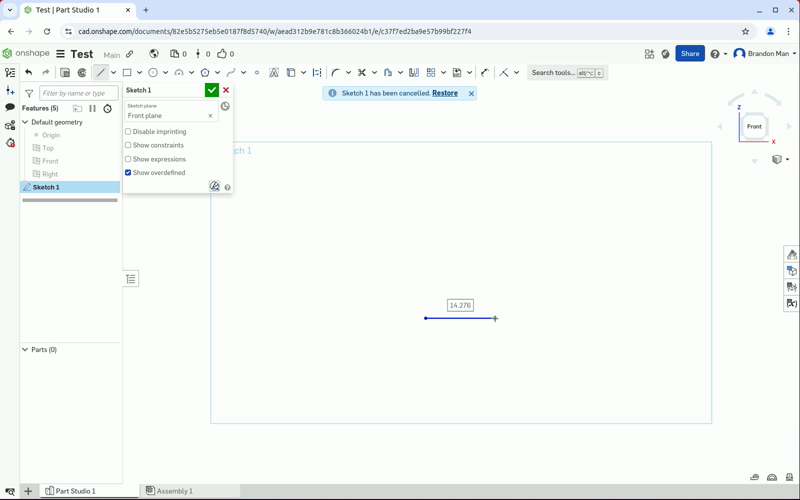
mouse_move(525, 318)
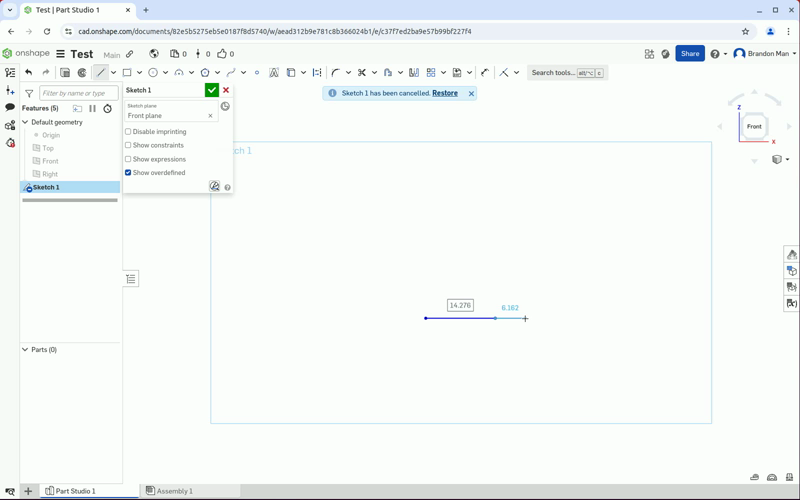
mouse_move(495, 313)
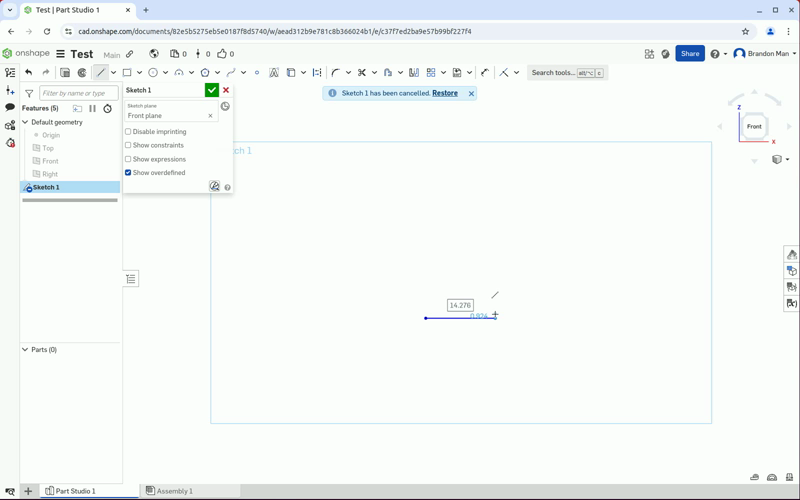
scroll(6)
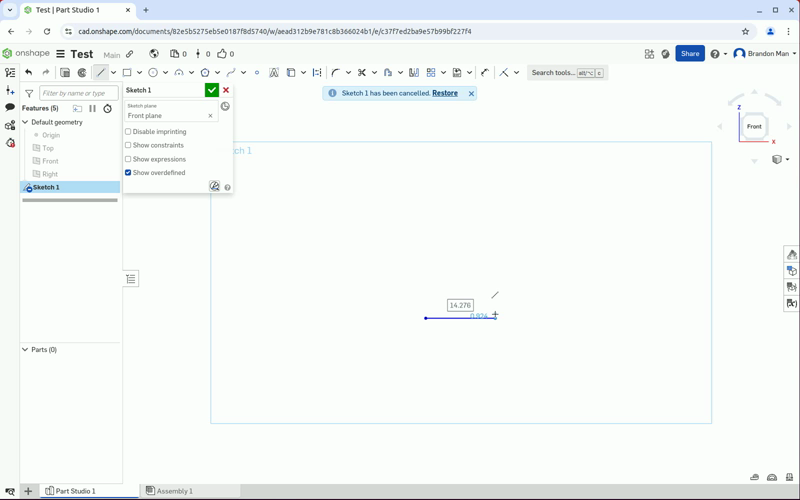
scroll(6)
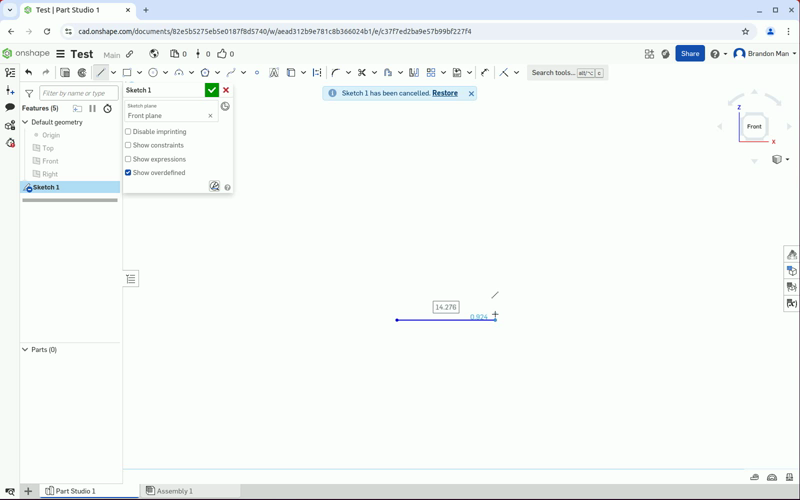
scroll(6)
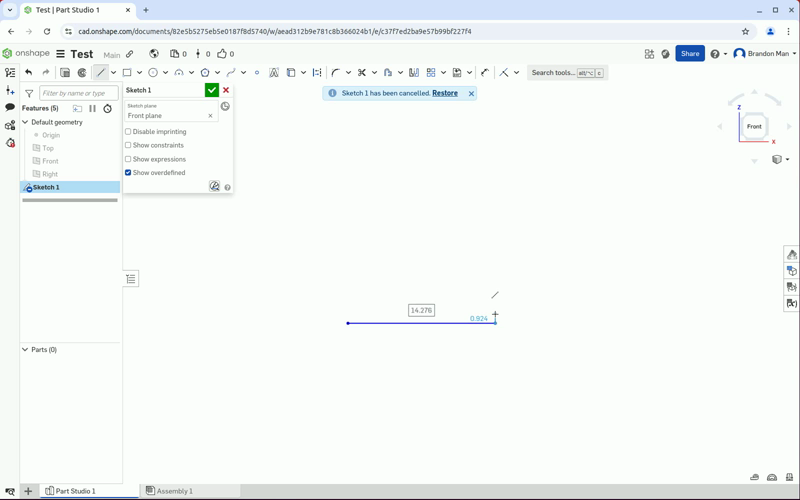
scroll(6)
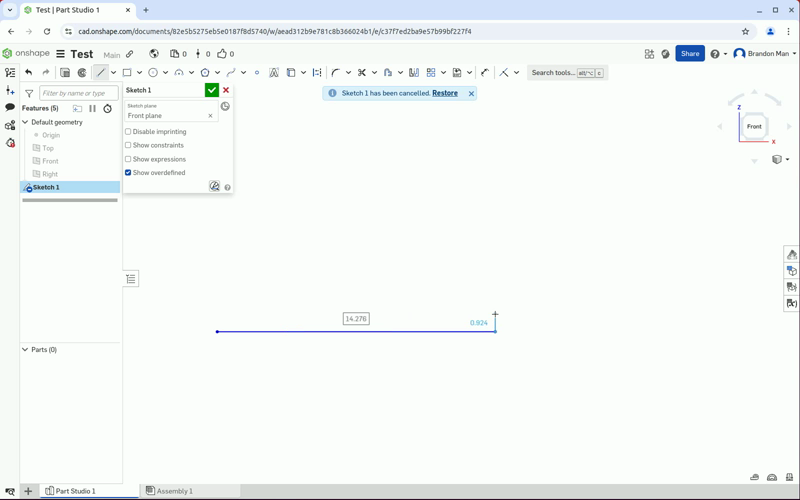
scroll(6)
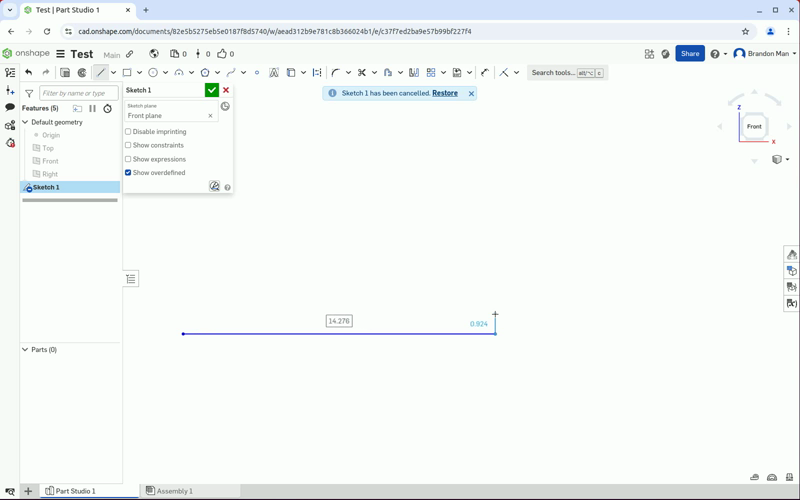
scroll(6)
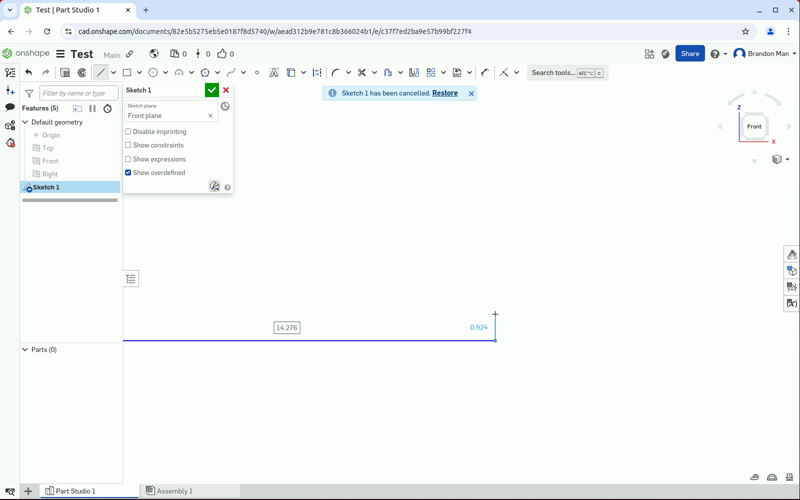
scroll(6)
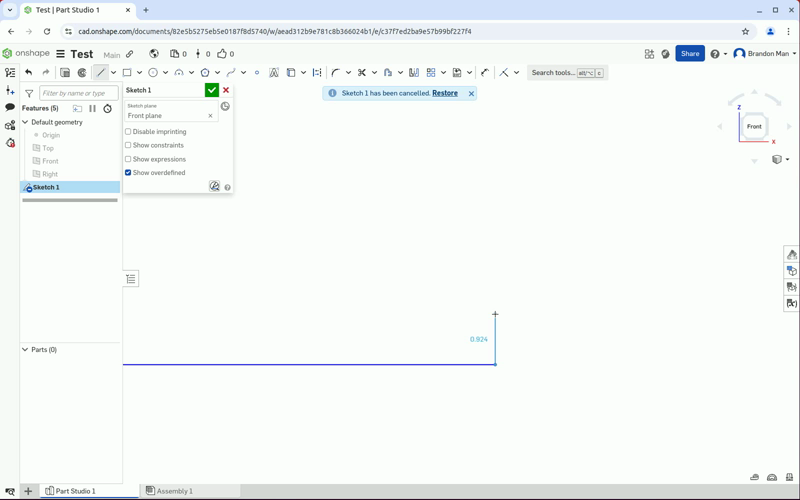
click(495, 313)
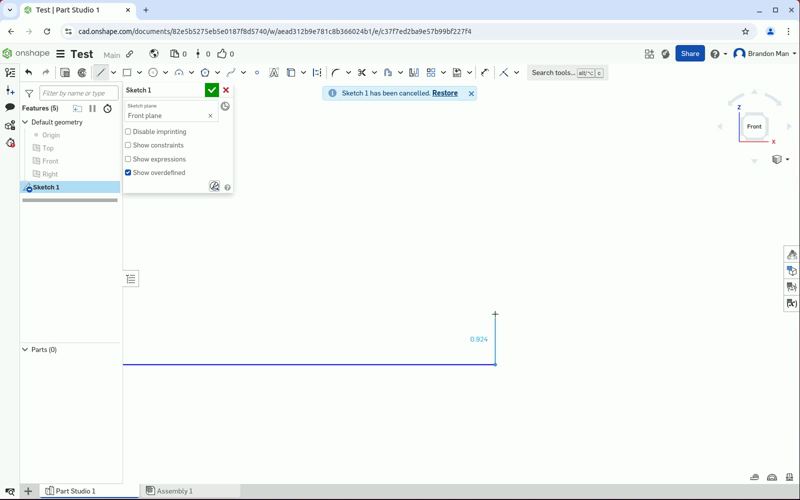
scroll(-6)
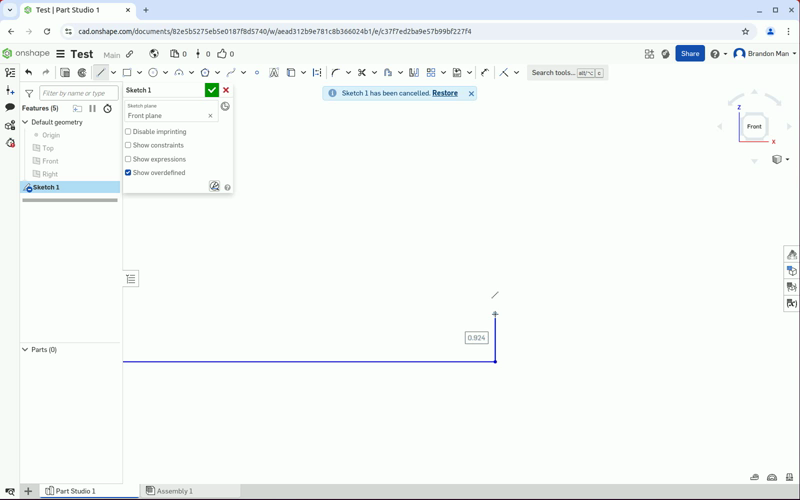
scroll(-6)
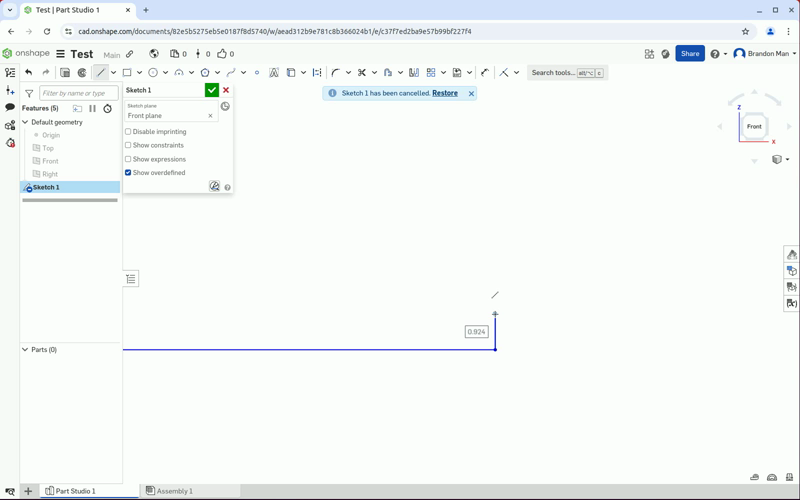
scroll(-6)
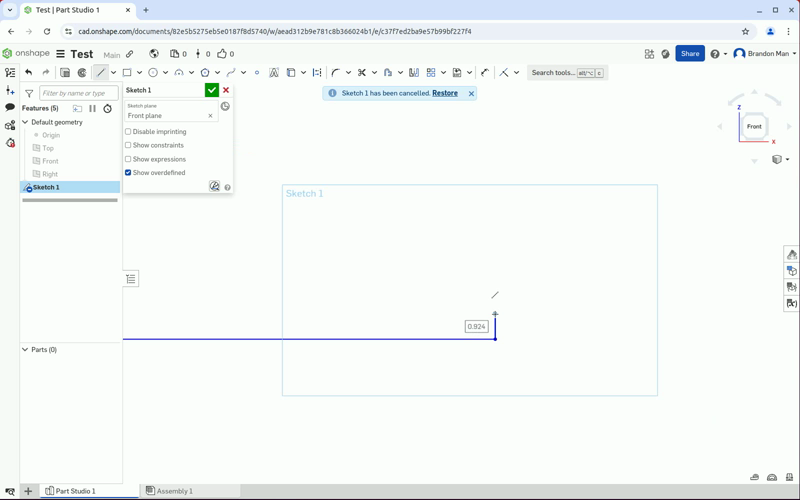
scroll(-6)
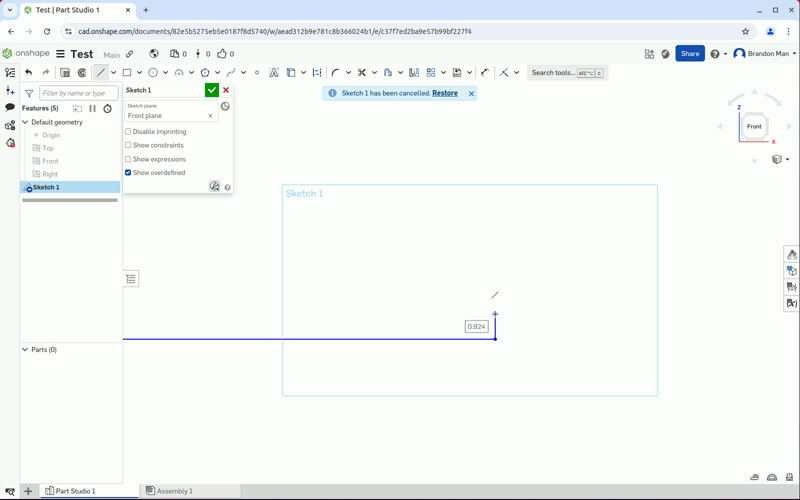
scroll(-6)
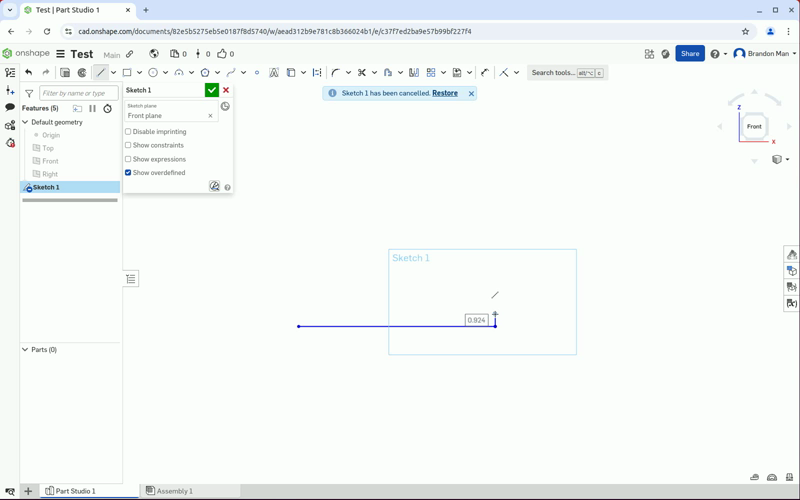
scroll(-6)
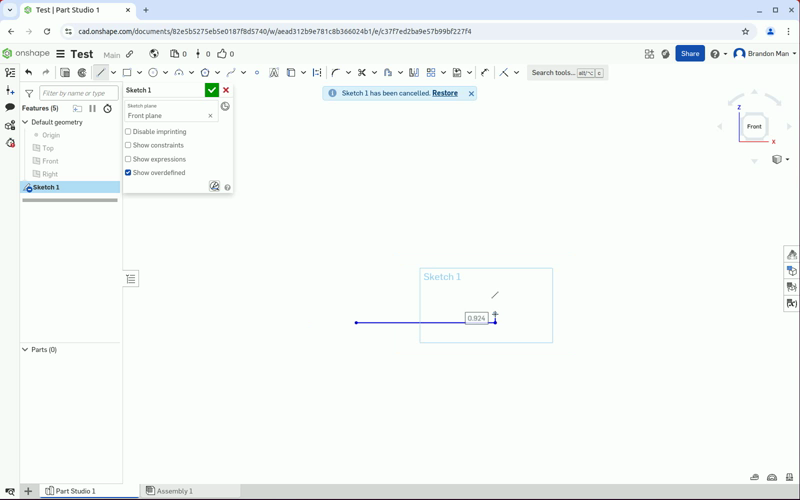
scroll(-6)
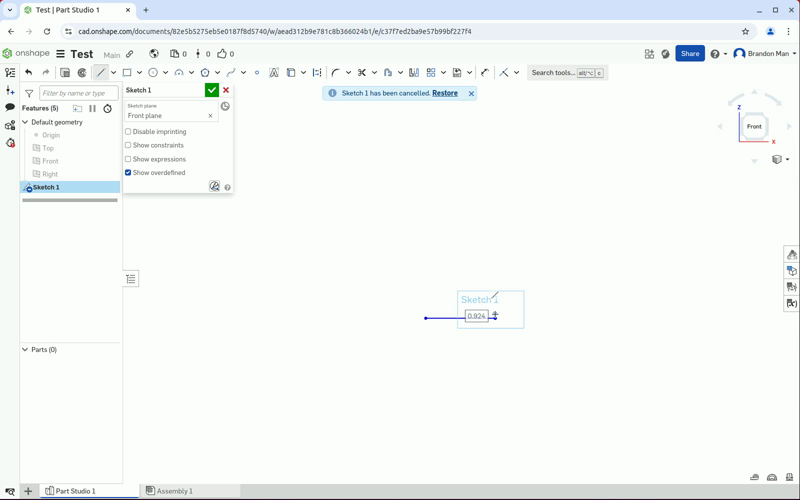
key_up(shift)
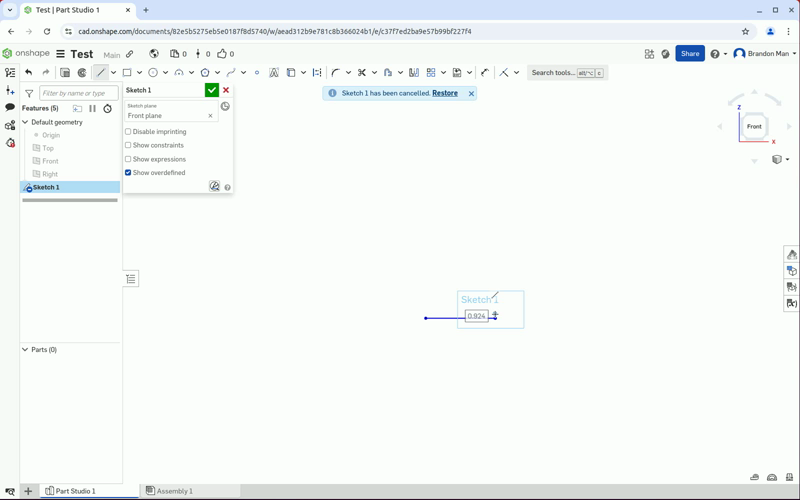
key_down(shift)
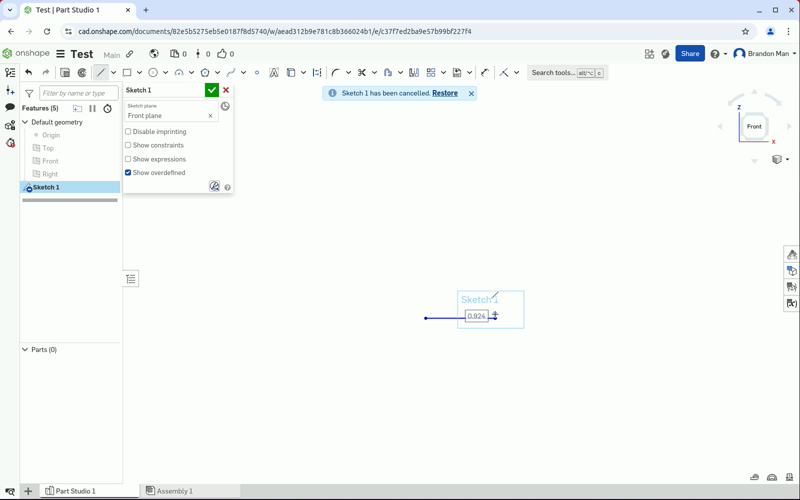
mouse_move(495, 252)
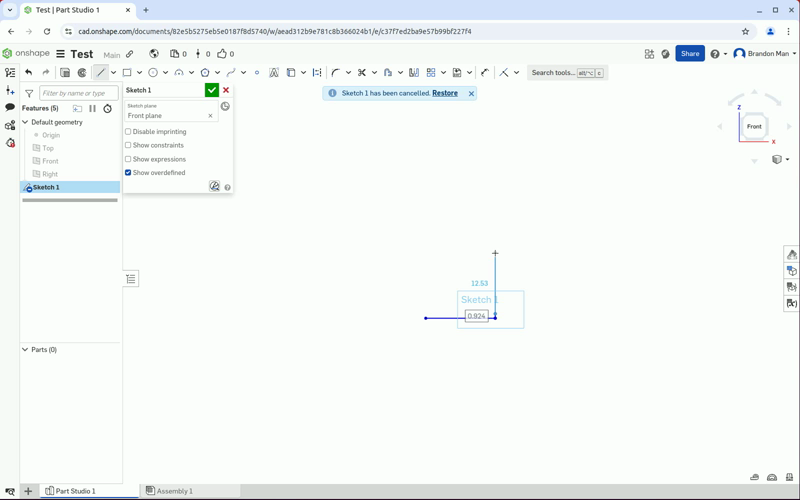
click(495, 252)
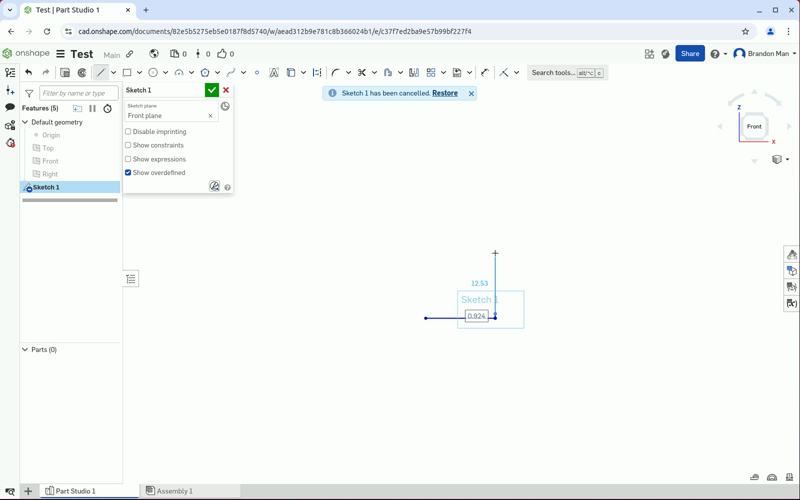
key_up(shift)
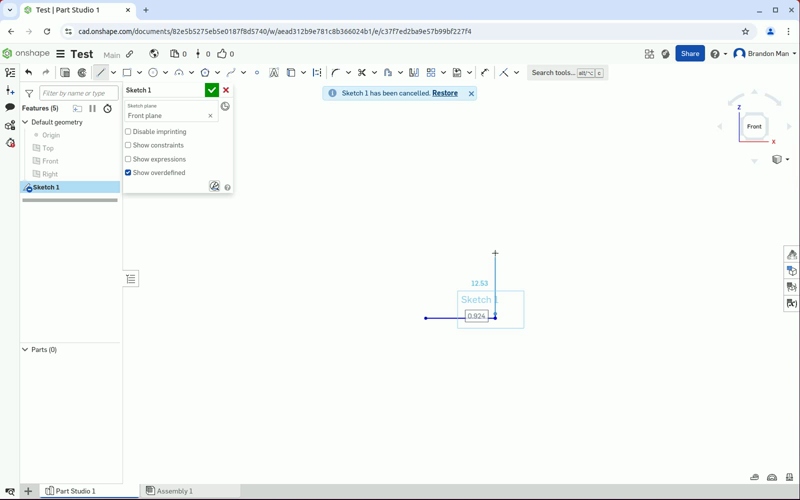
key_down(shift)
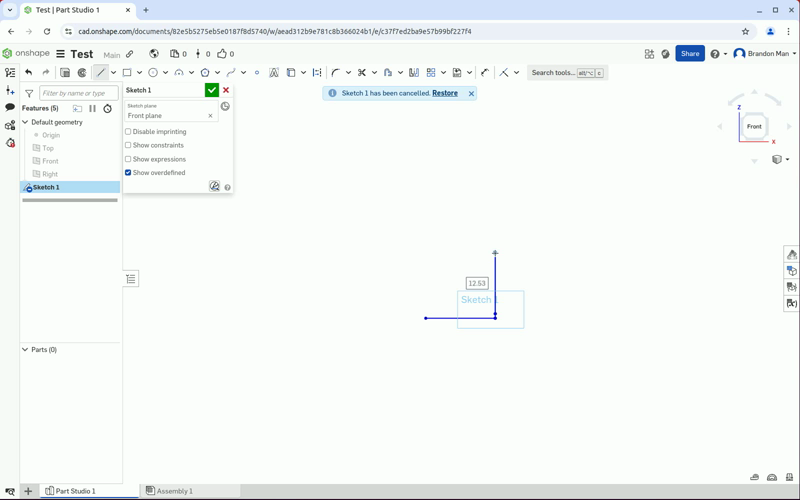
mouse_move(525, 252)
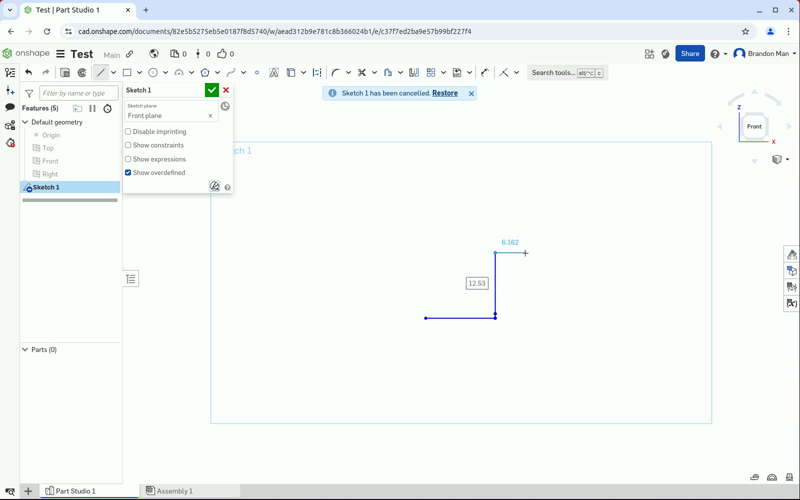
mouse_move(495, 248)
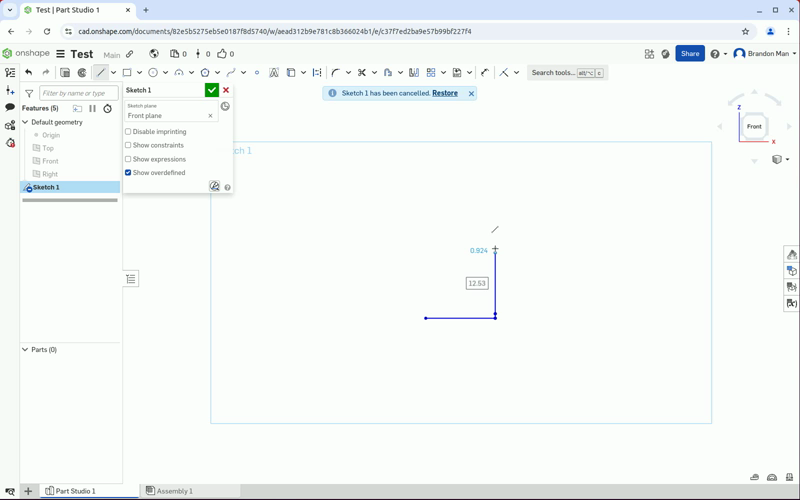
scroll(6)
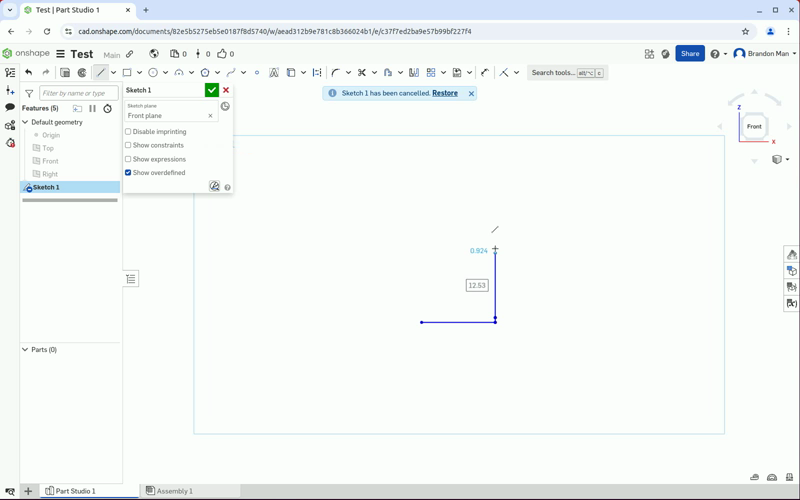
scroll(6)
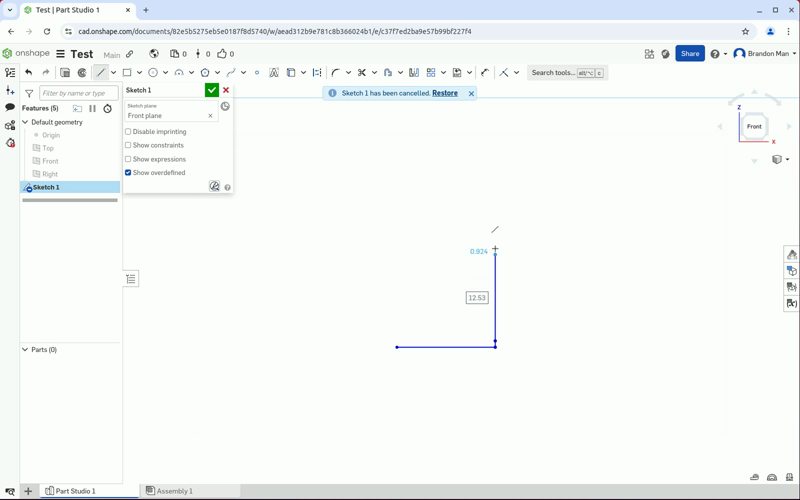
scroll(6)
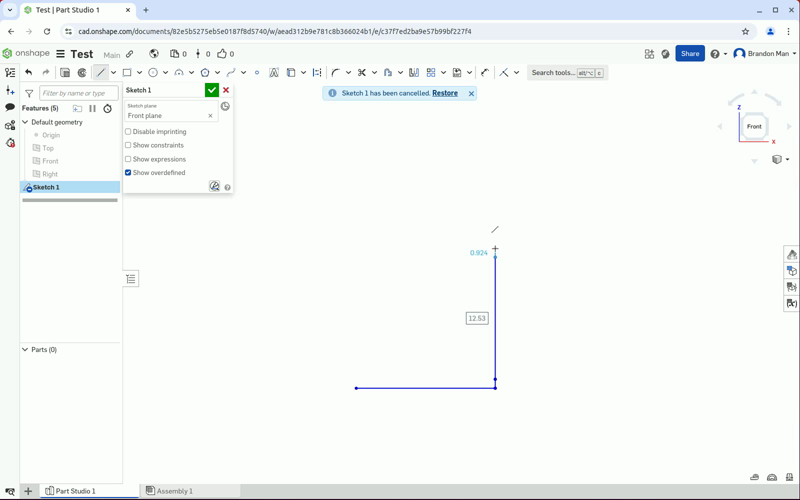
scroll(6)
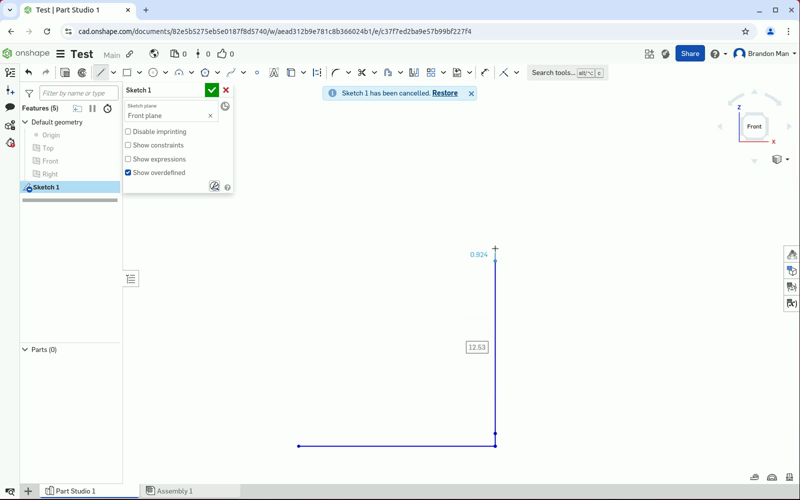
scroll(6)
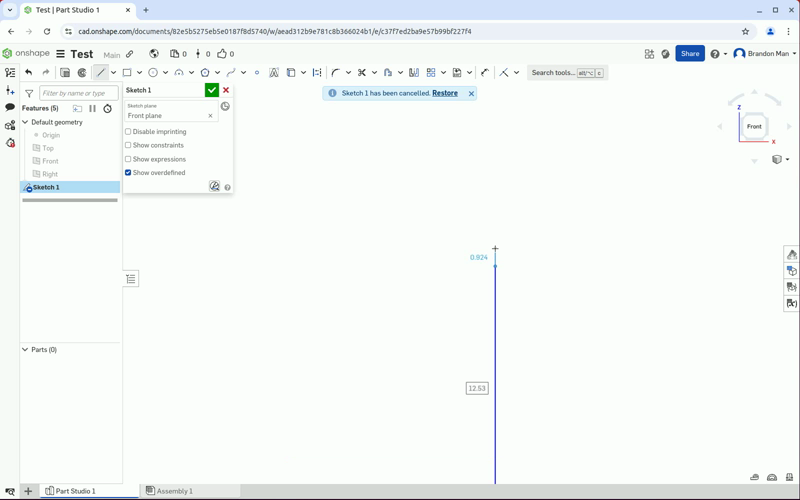
scroll(6)
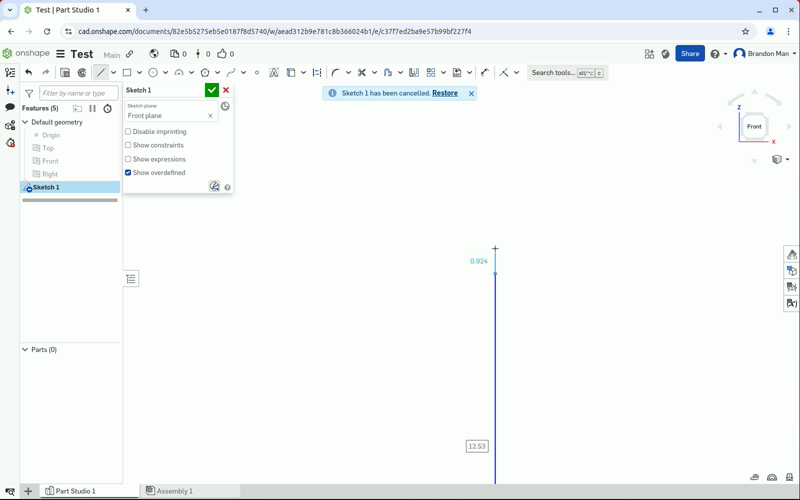
scroll(6)
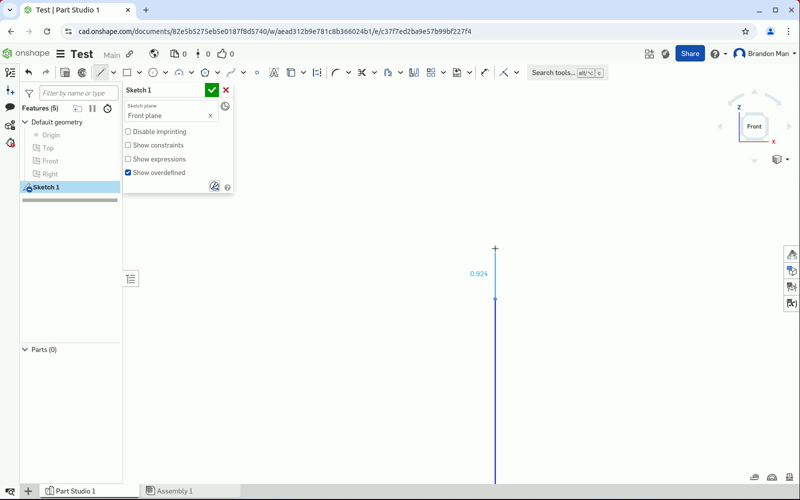
click(495, 248)
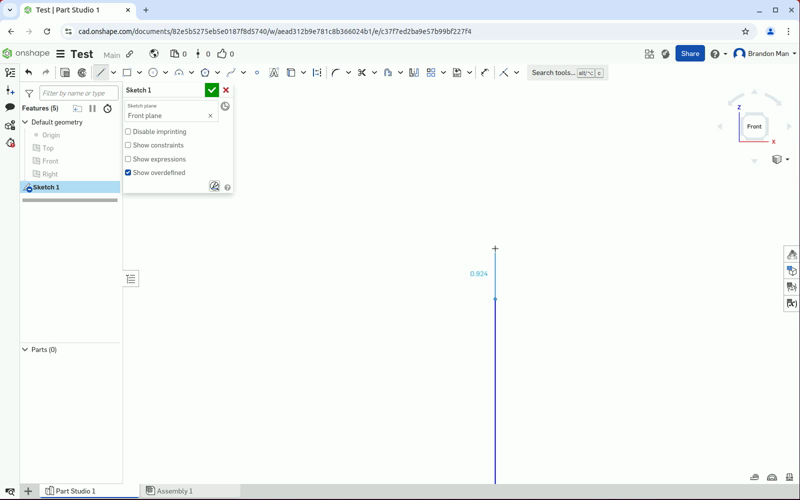
scroll(-6)
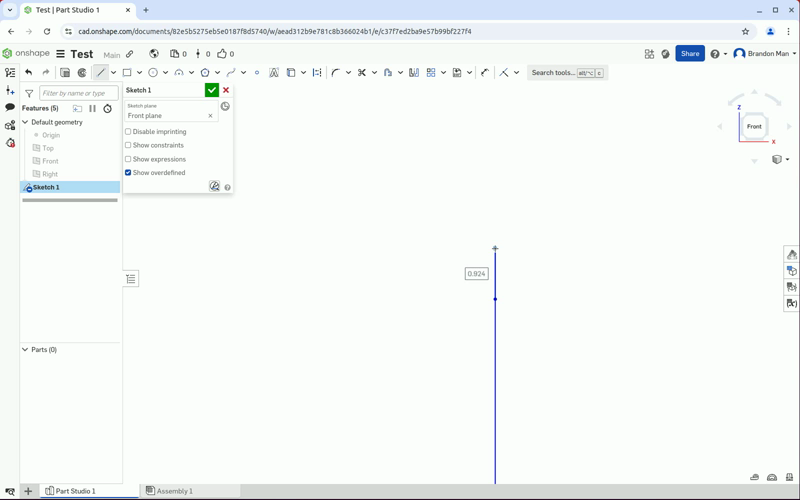
scroll(-6)
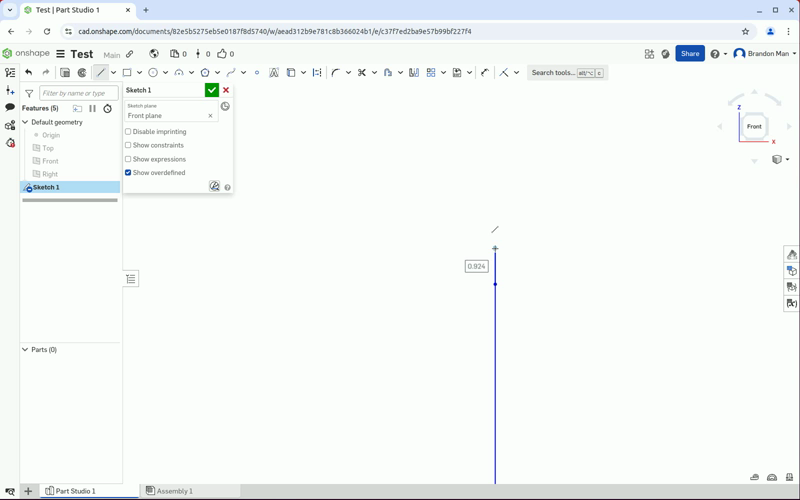
scroll(-6)
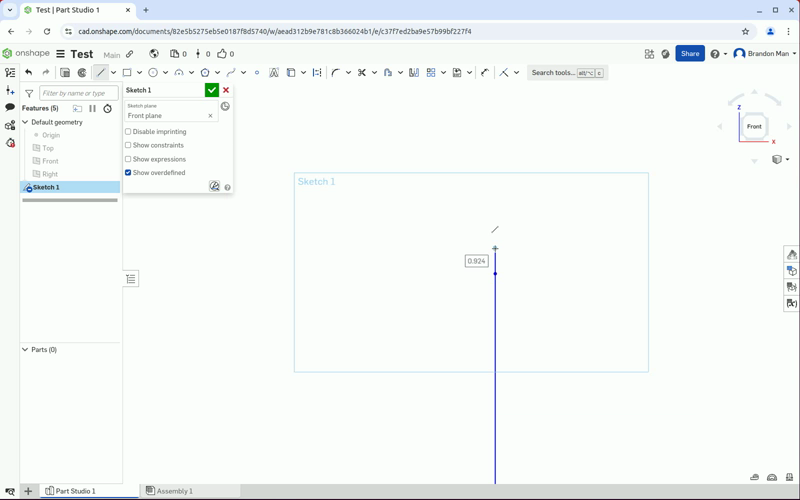
scroll(-6)
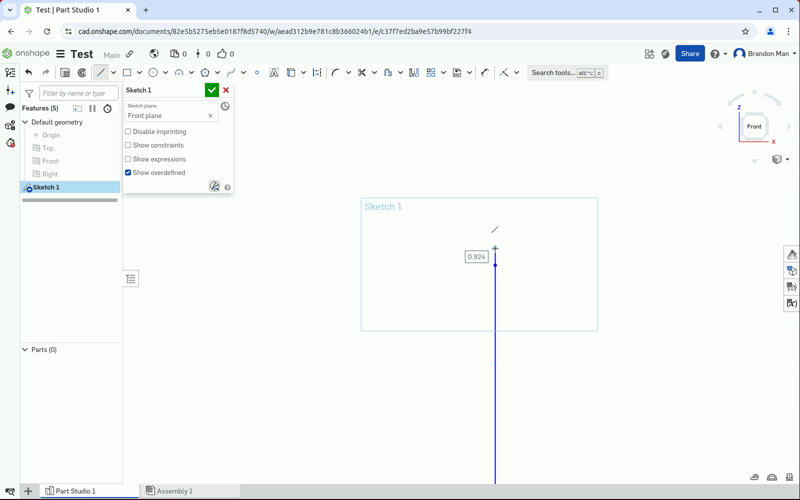
scroll(-6)
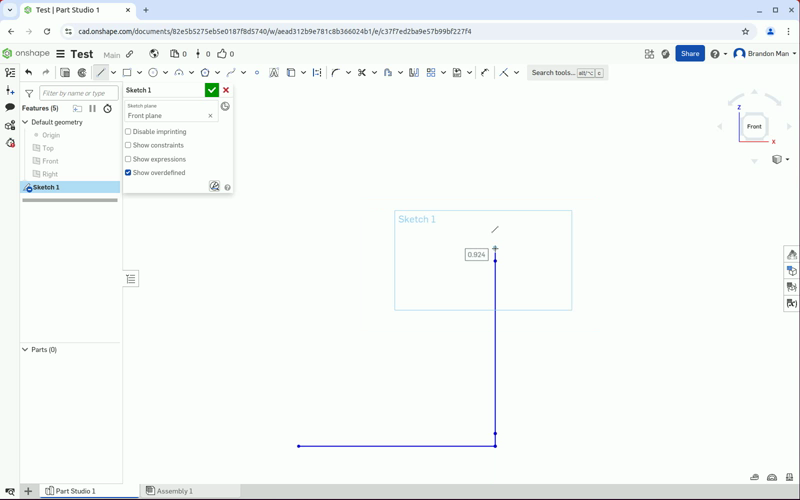
scroll(-6)
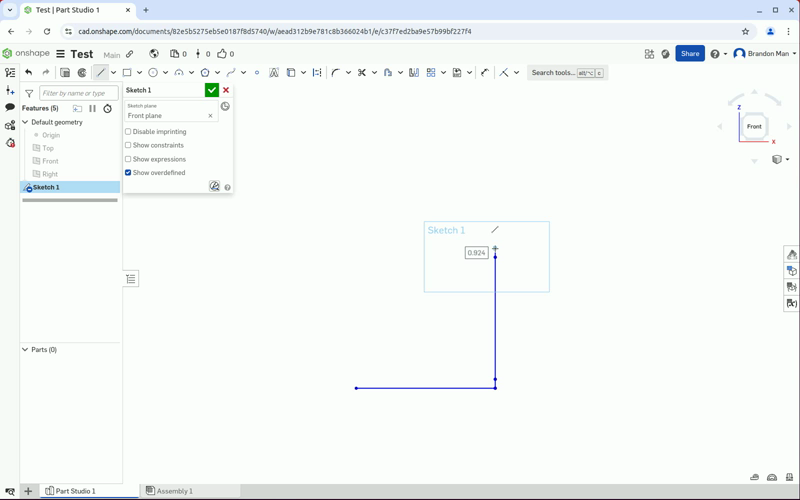
scroll(-6)
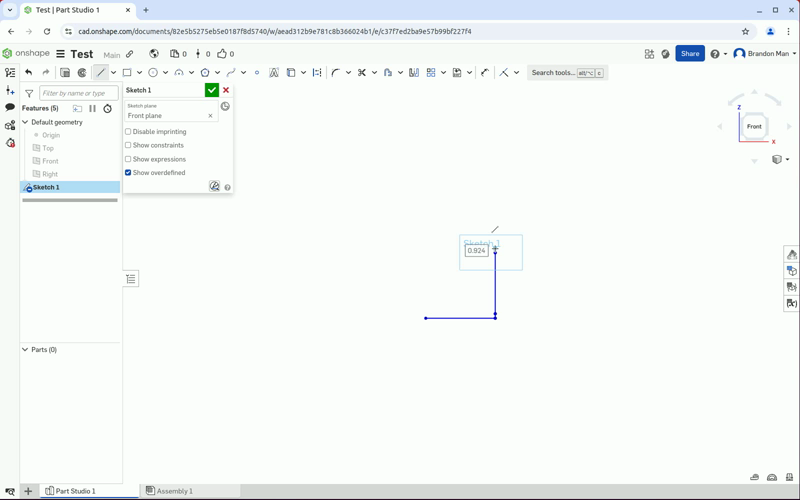
key_up(shift)
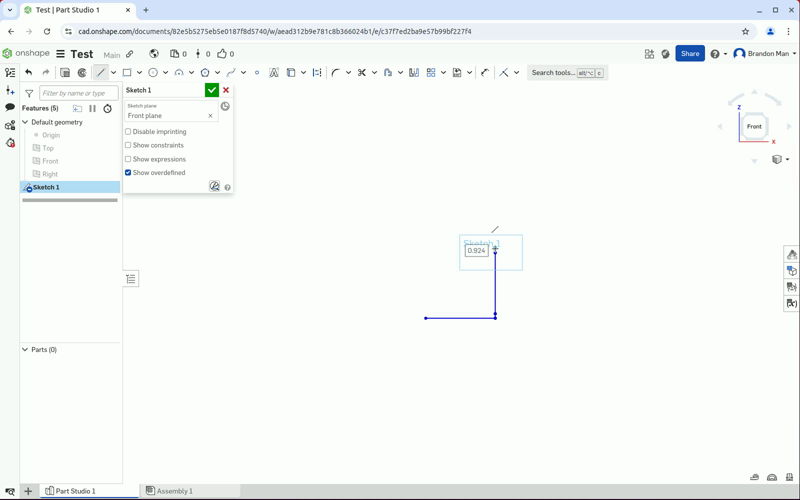
key_down(shift)
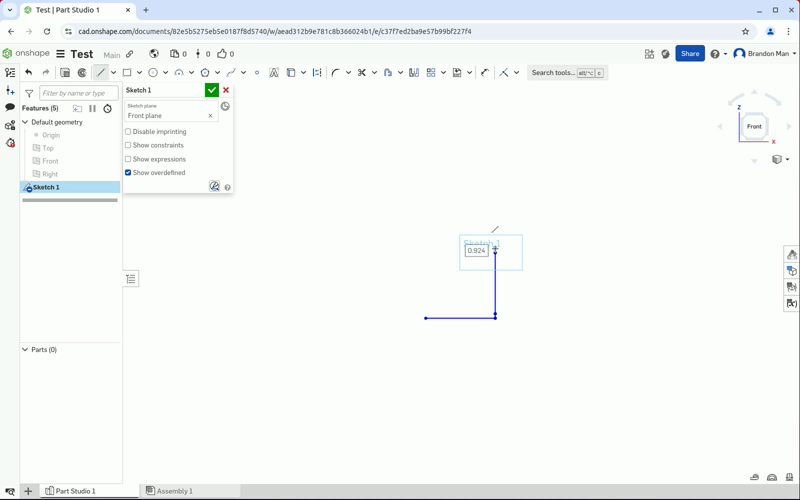
mouse_move(525, 248)
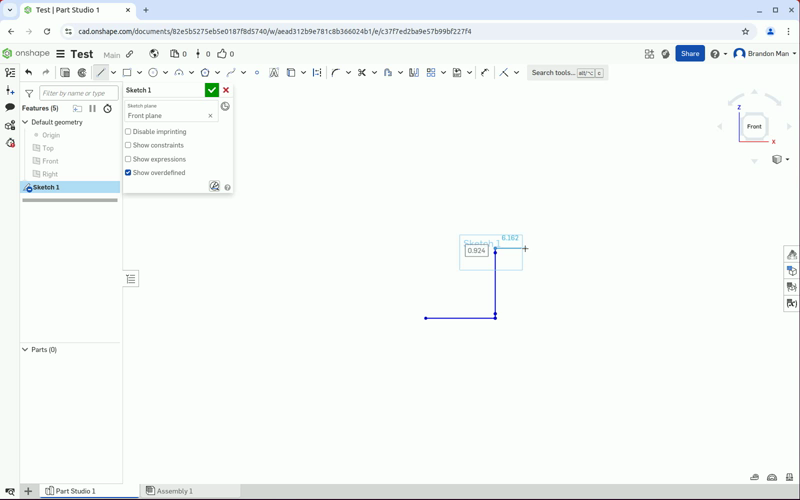
mouse_move(490, 248)
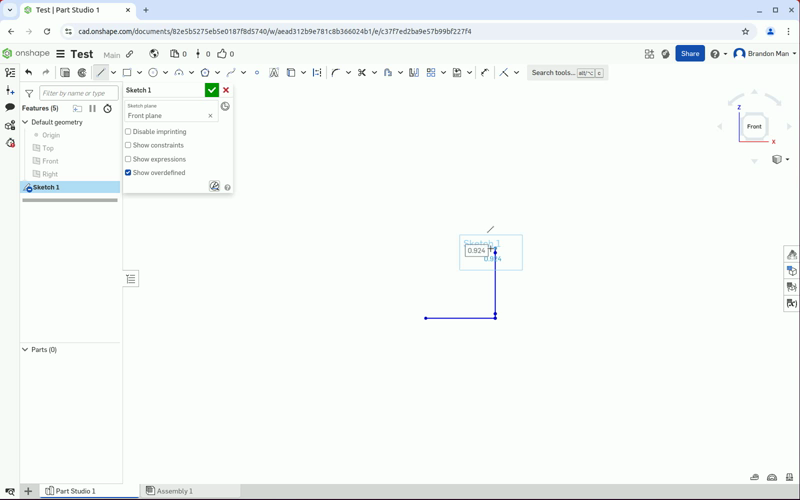
scroll(6)
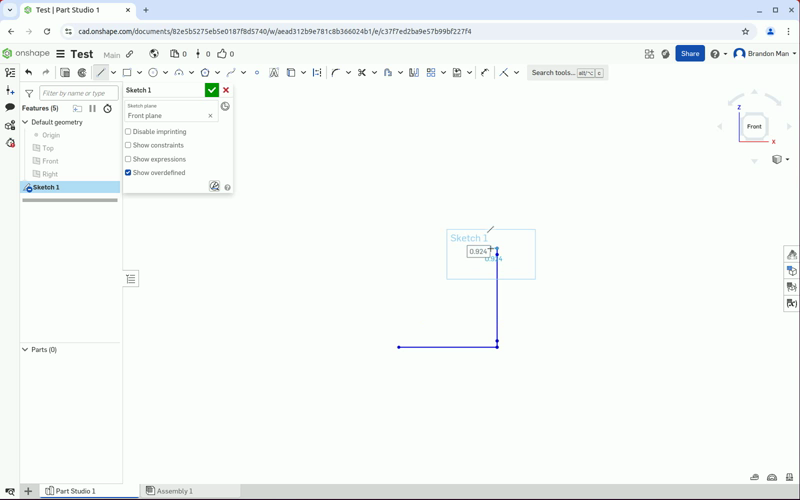
scroll(6)
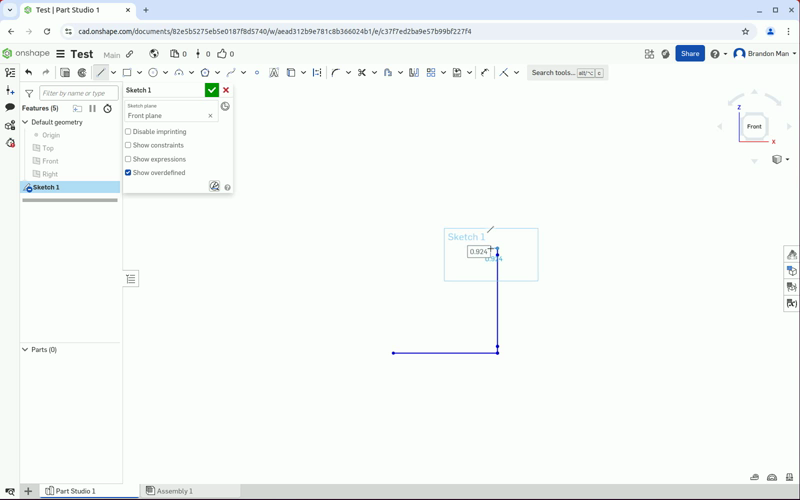
scroll(6)
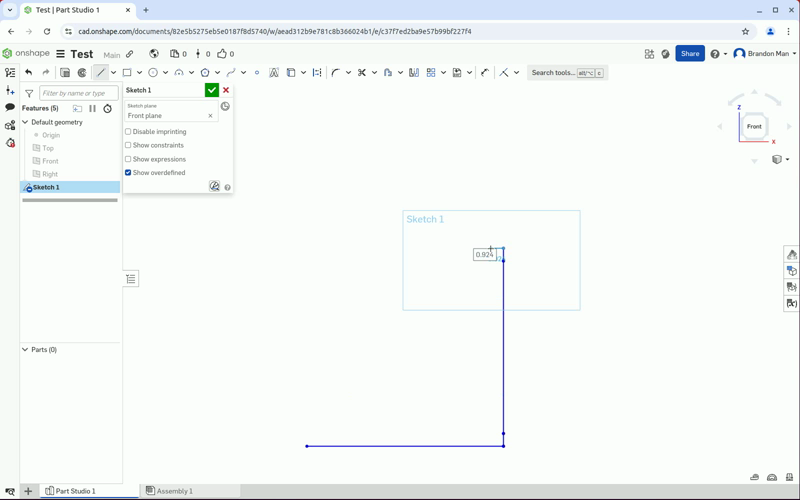
scroll(6)
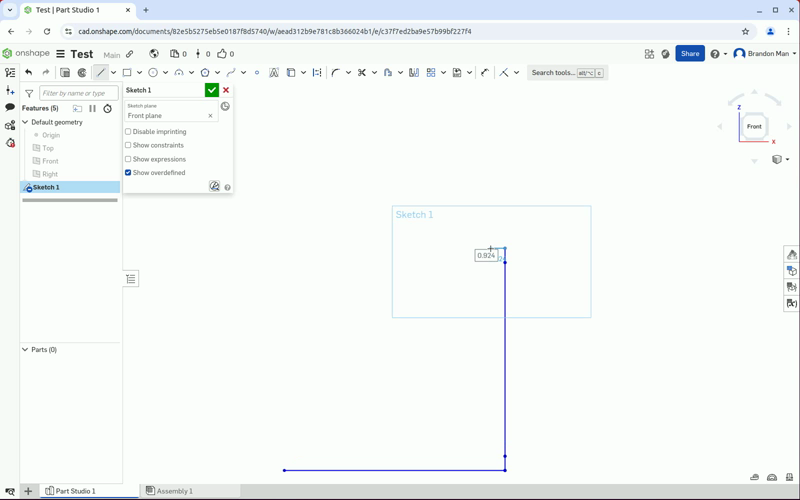
scroll(6)
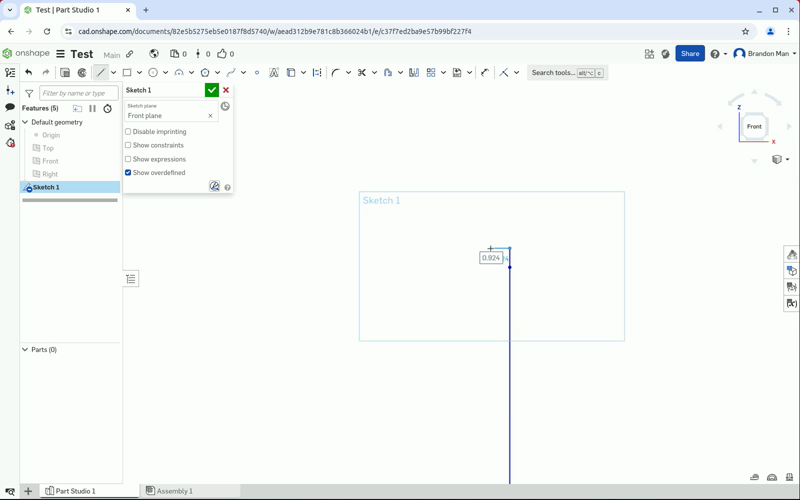
scroll(6)
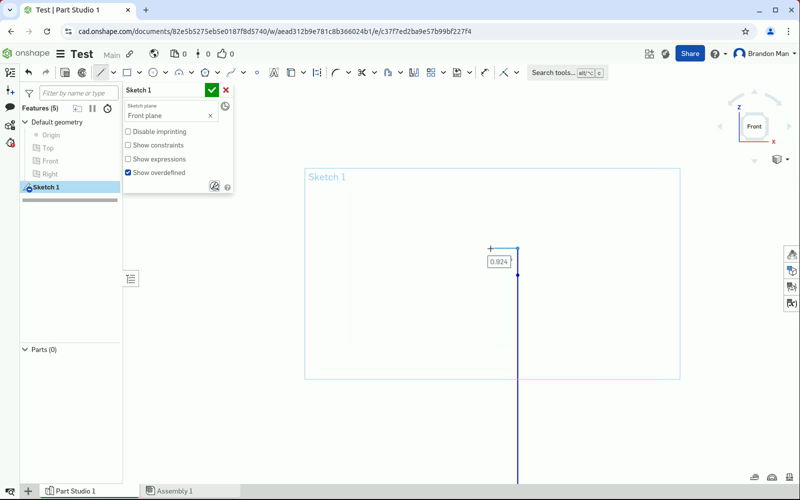
scroll(6)
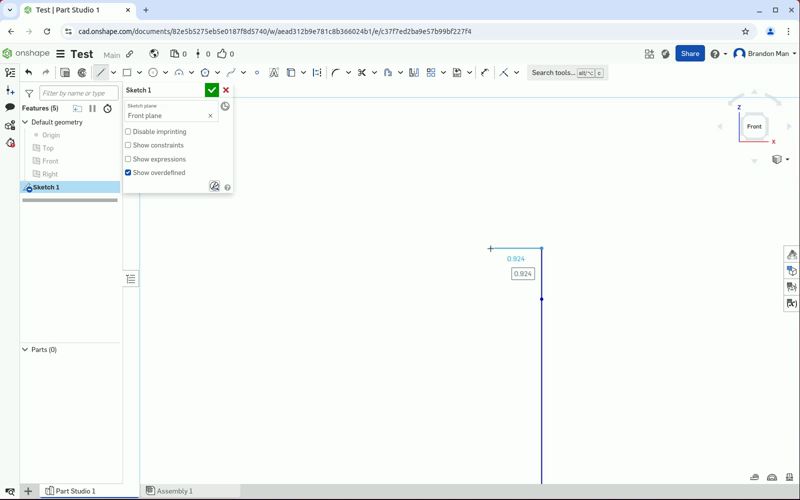
click(490, 248)
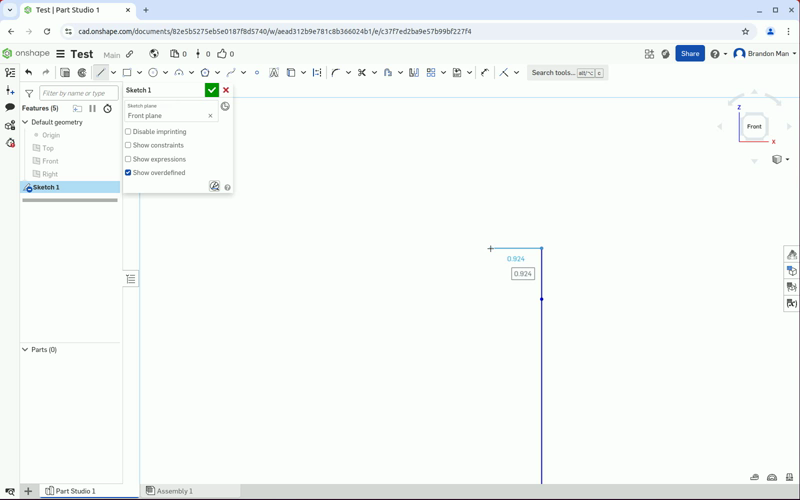
scroll(-6)
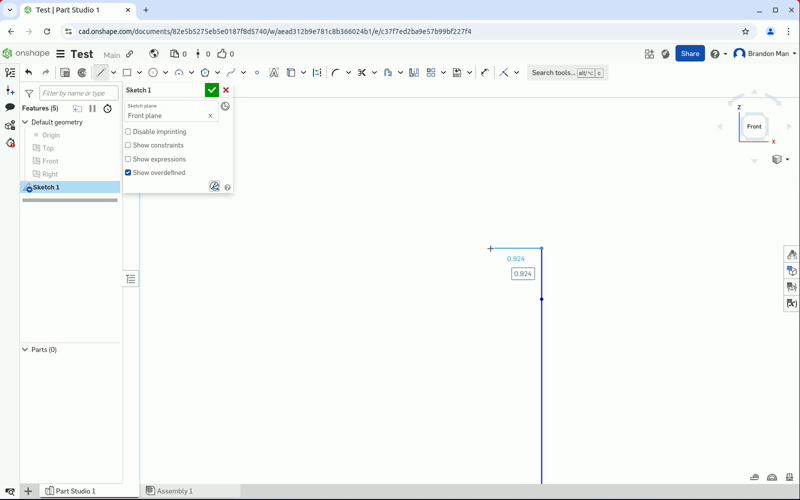
scroll(-6)
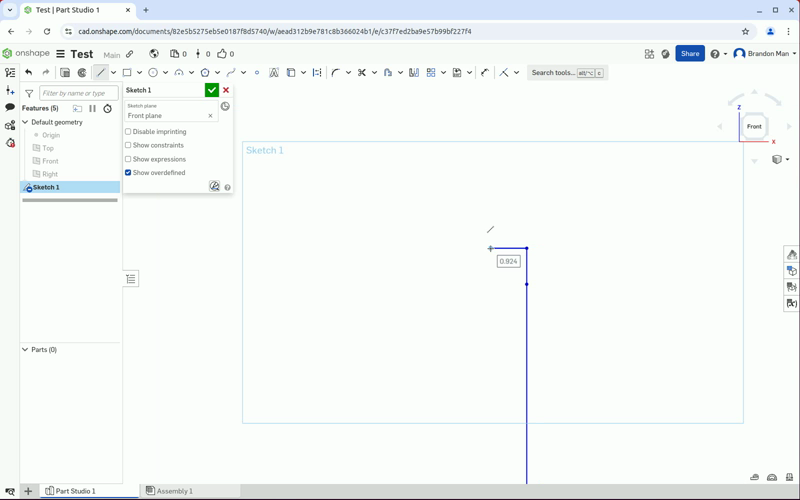
scroll(-6)
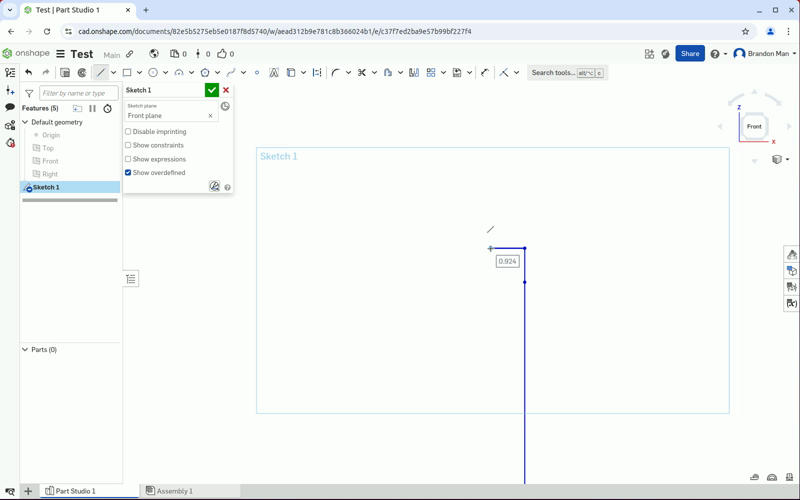
scroll(-6)
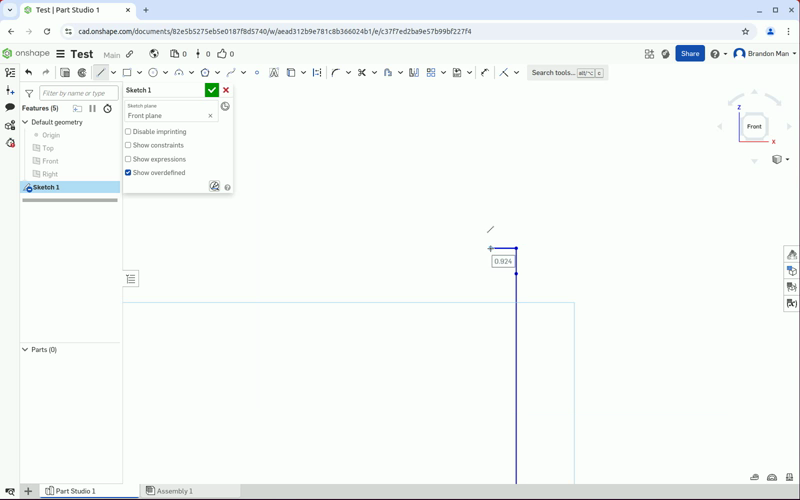
scroll(-6)
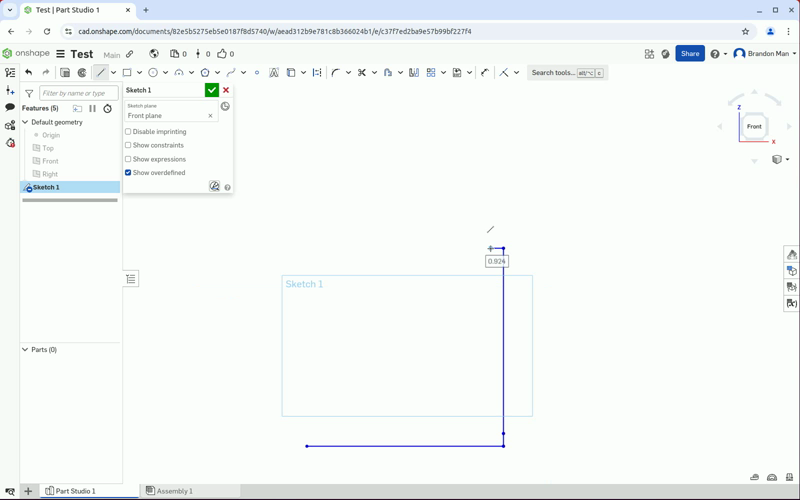
scroll(-6)
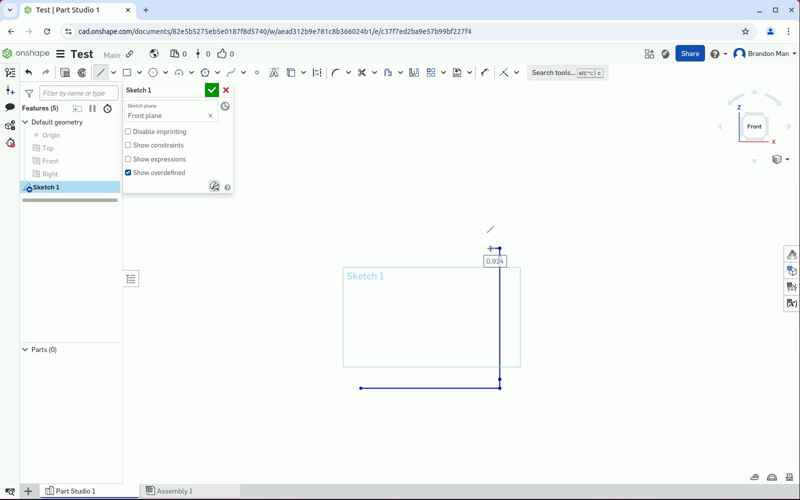
scroll(-6)
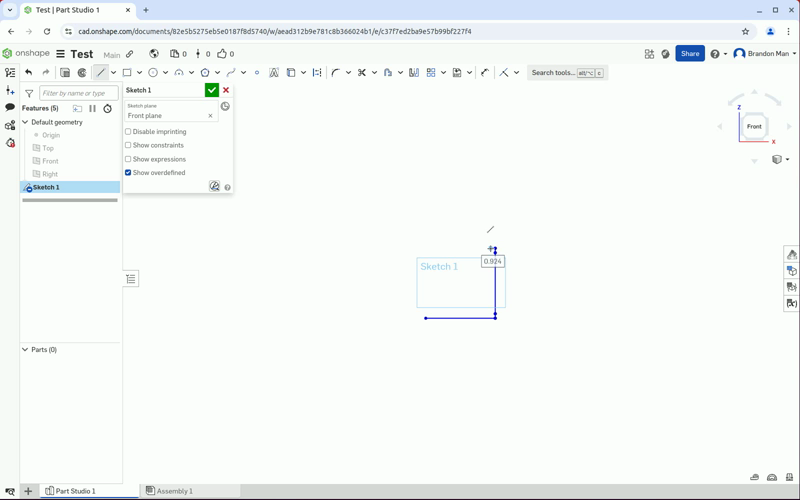
key_up(shift)
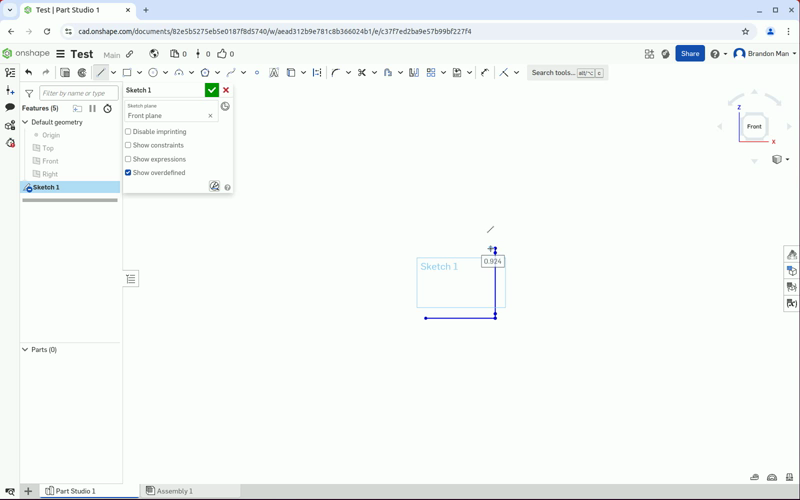
key_down(shift)
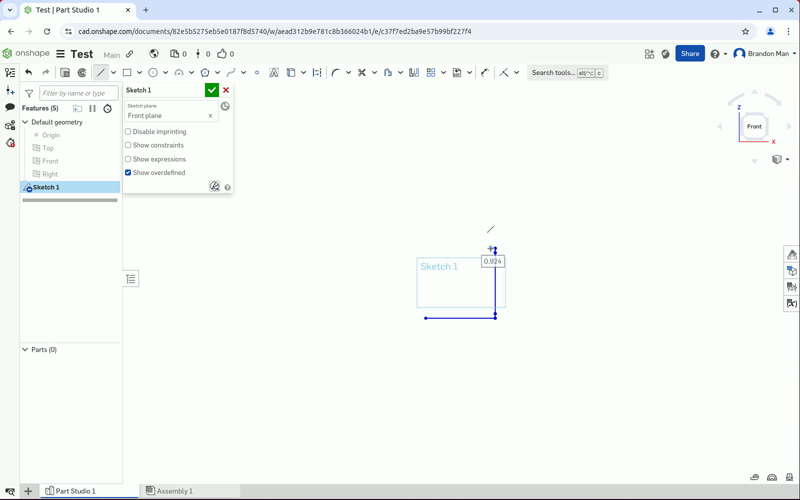
mouse_move(430, 248)
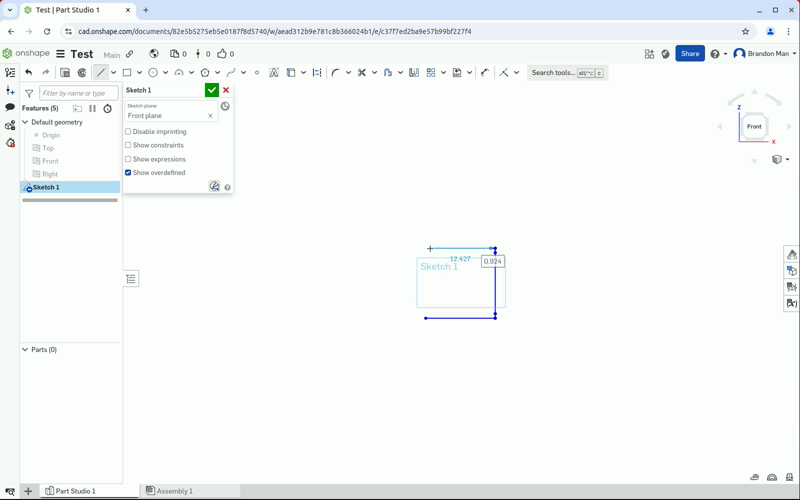
click(430, 248)
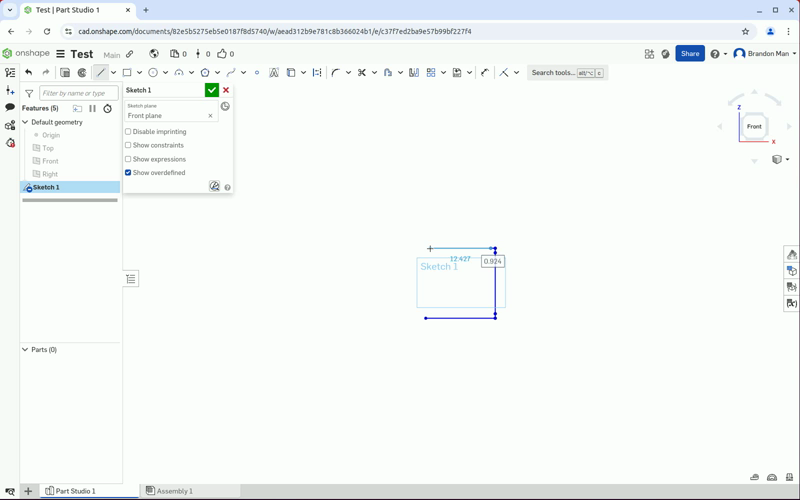
key_up(shift)
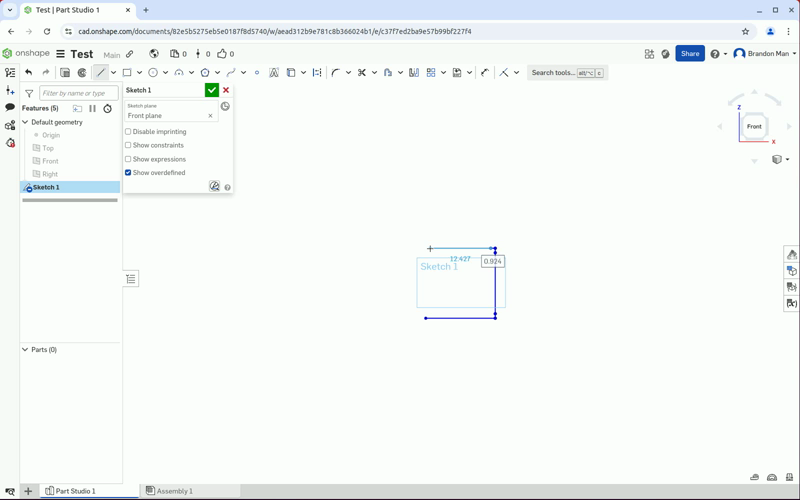
key_down(shift)
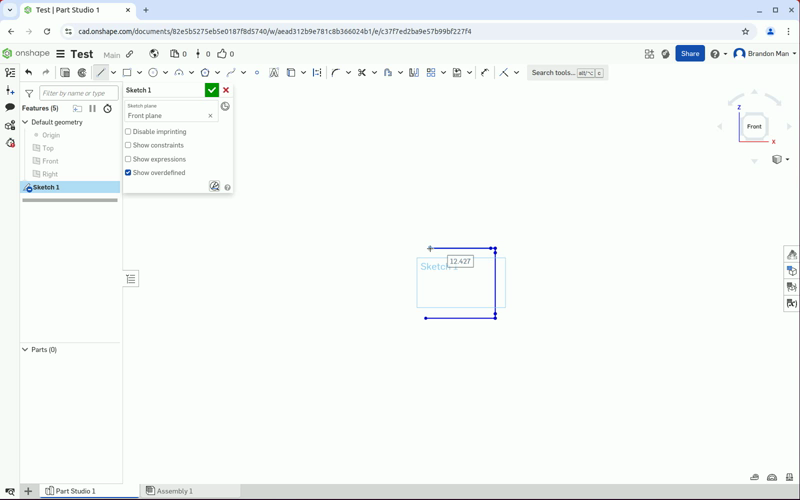
mouse_move(460, 248)
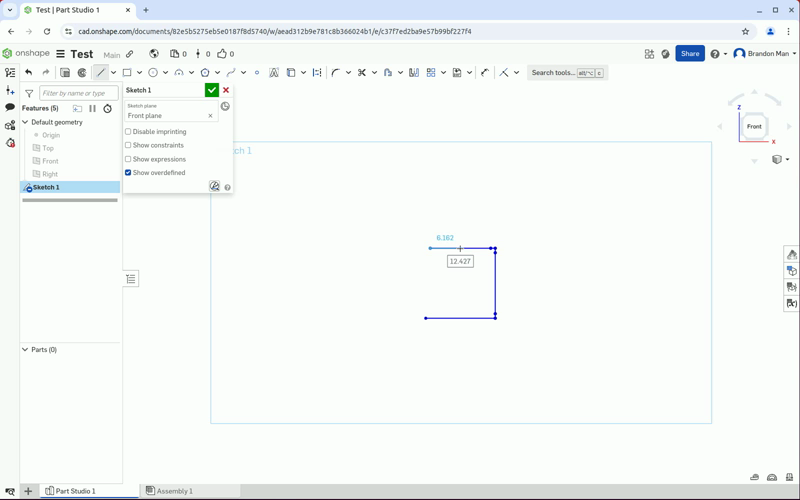
mouse_move(425, 248)
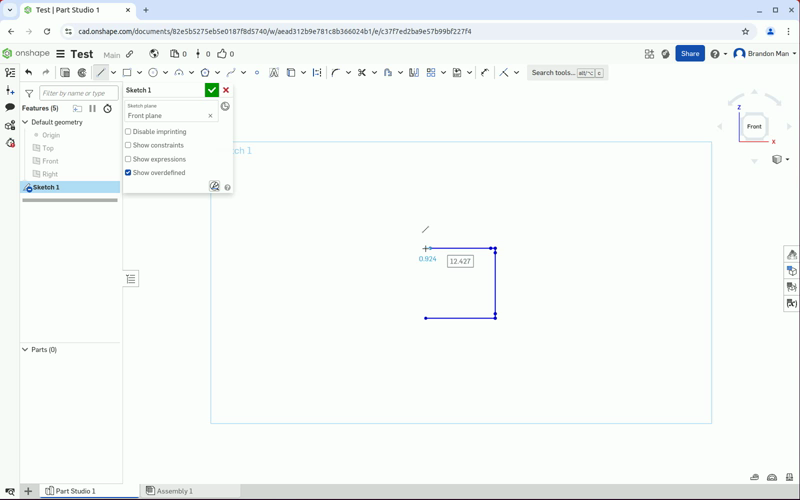
scroll(6)
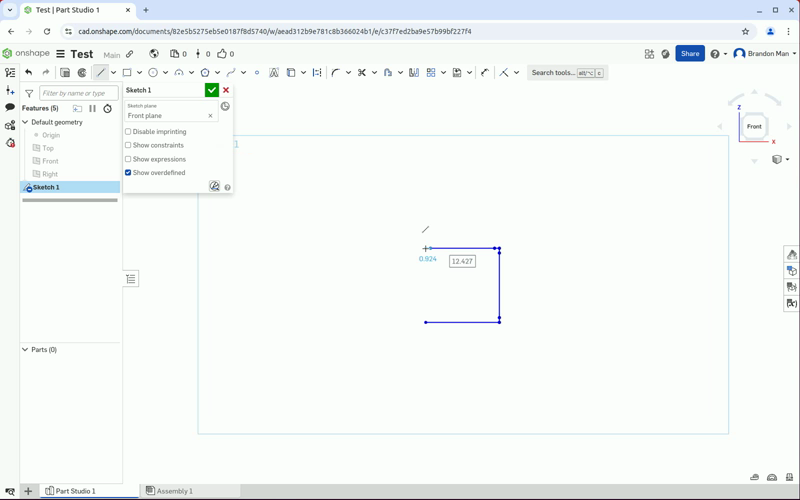
scroll(6)
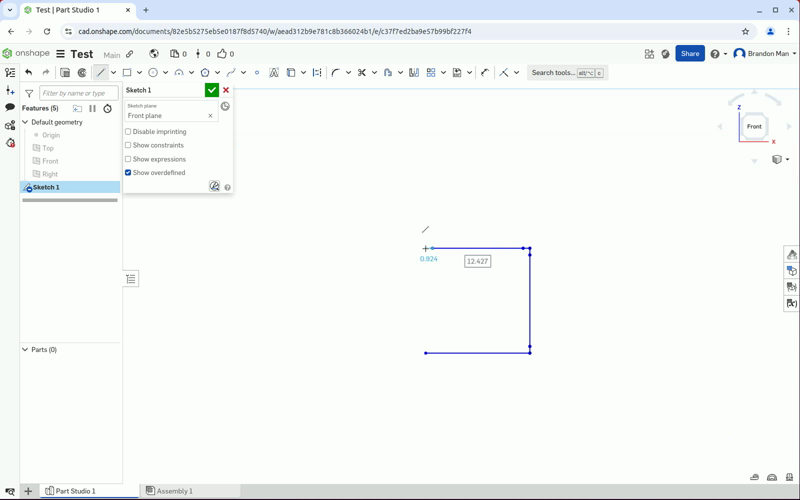
scroll(6)
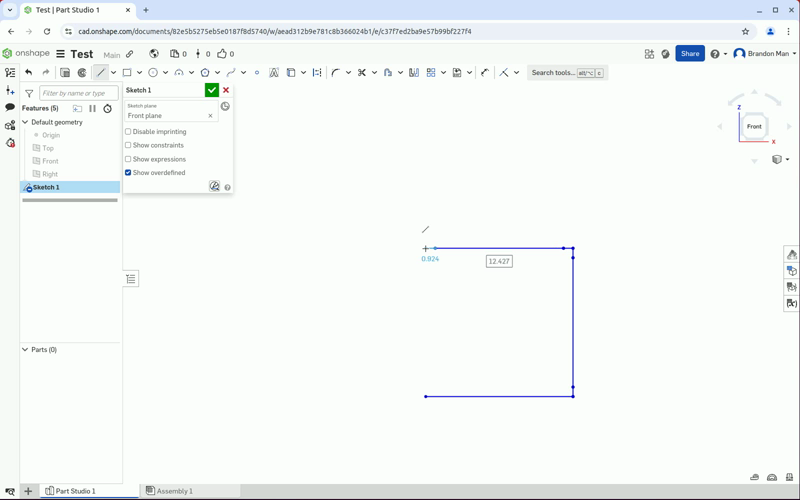
scroll(6)
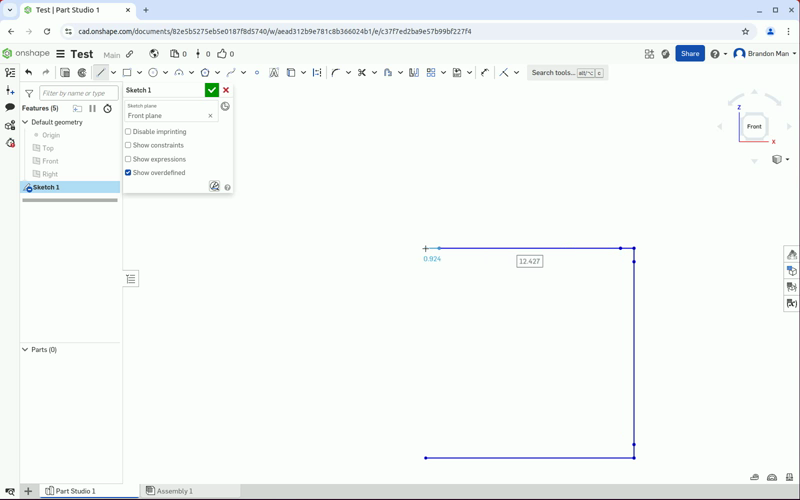
scroll(6)
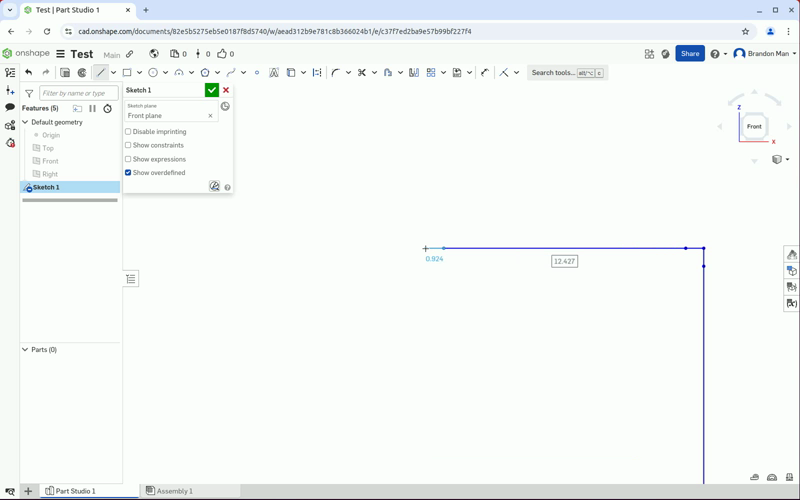
scroll(6)
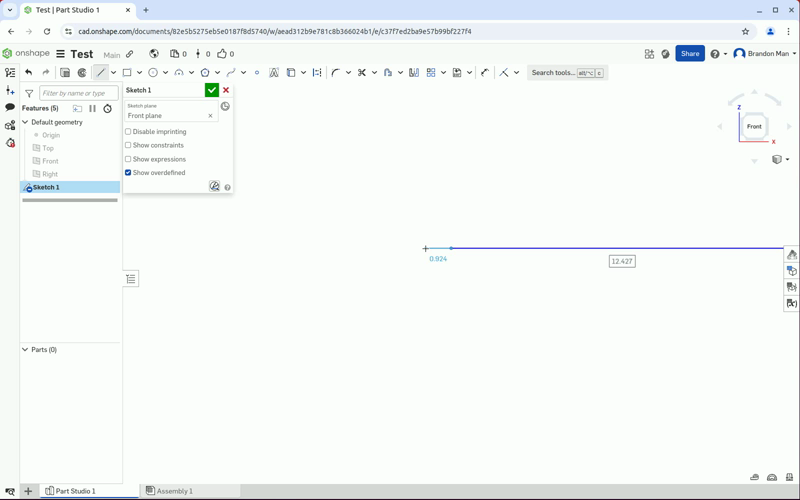
scroll(6)
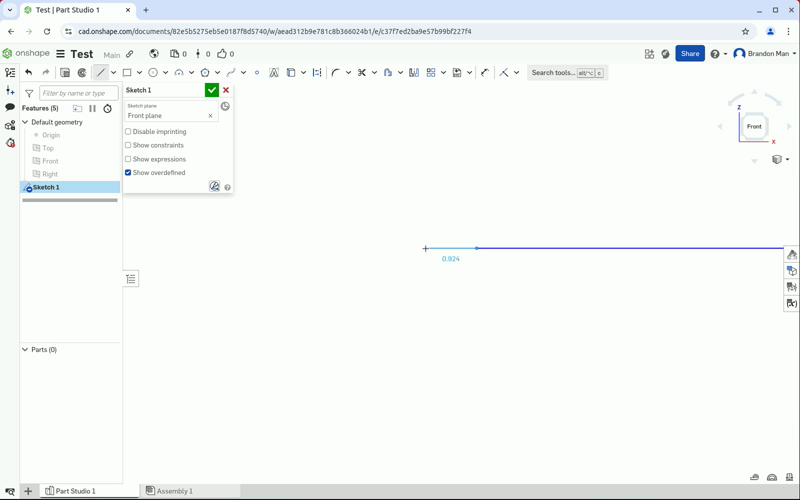
click(425, 248)
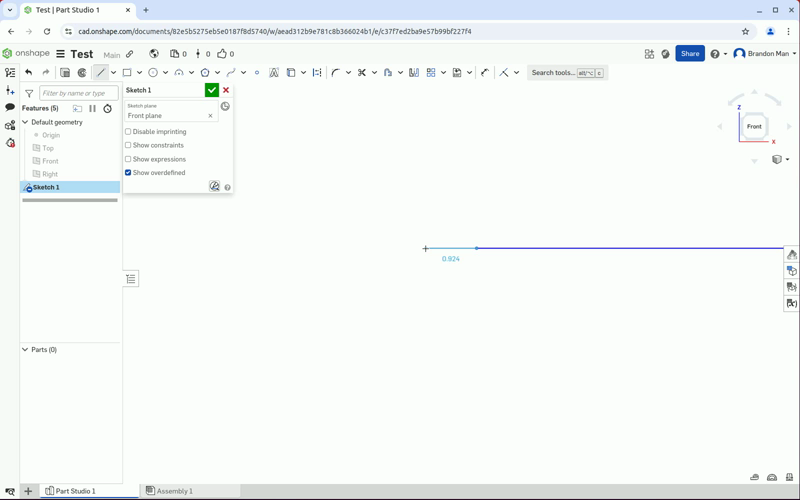
scroll(-6)
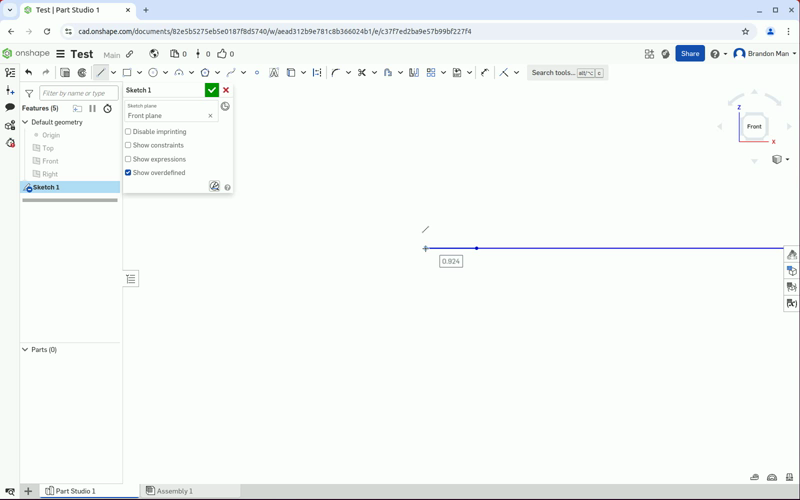
scroll(-6)
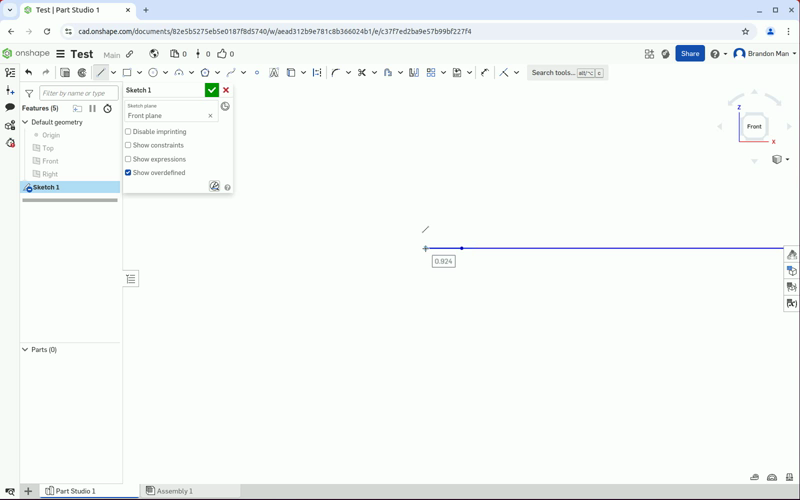
scroll(-6)
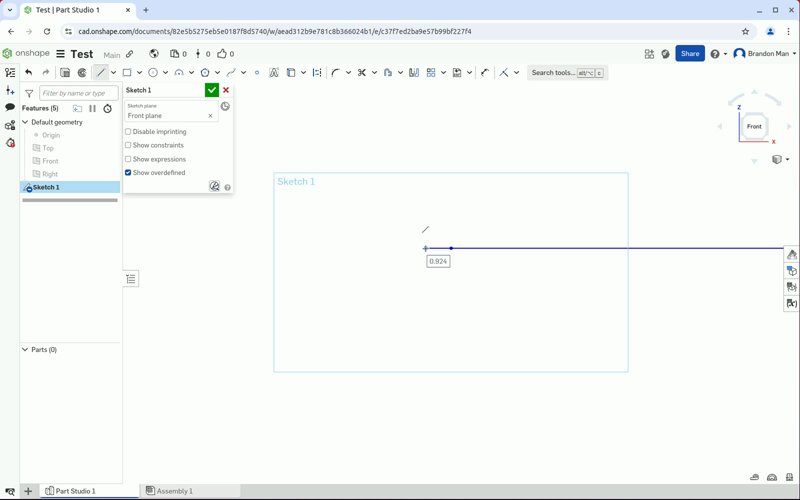
scroll(-6)
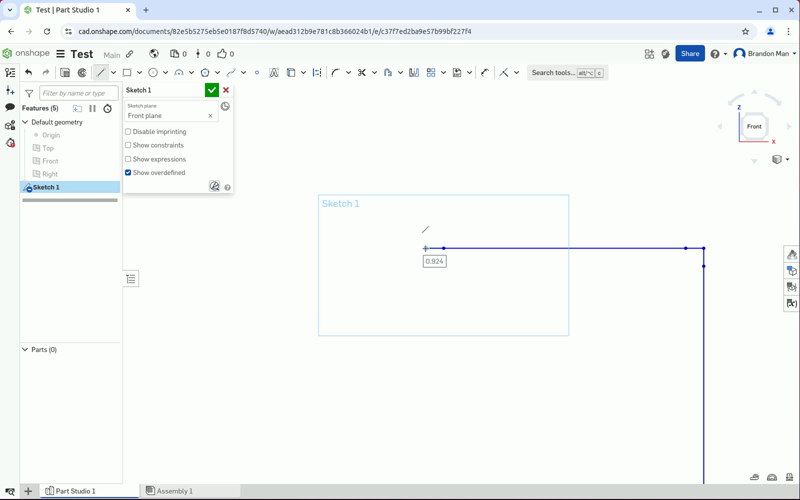
scroll(-6)
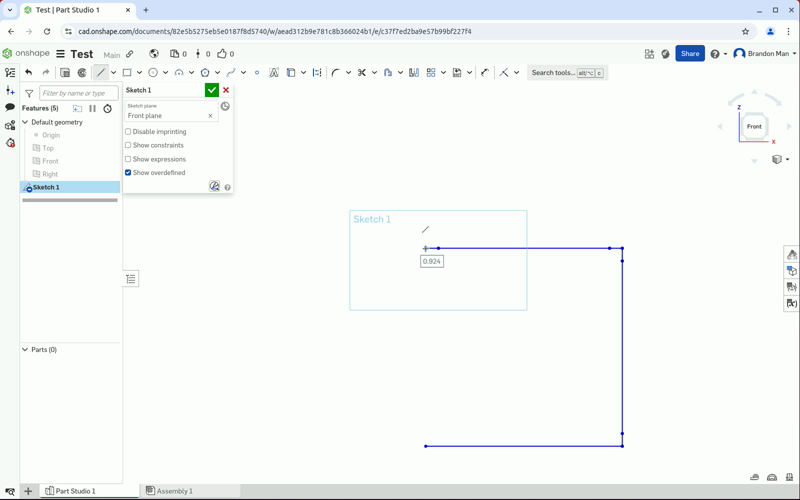
scroll(-6)
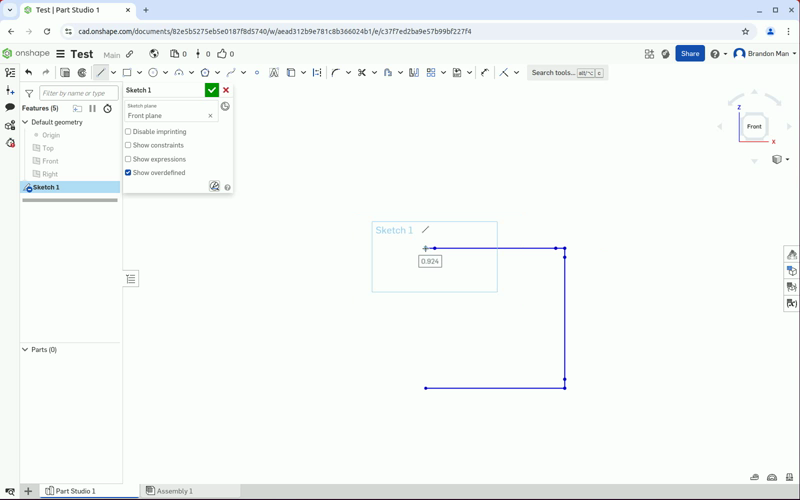
scroll(-6)
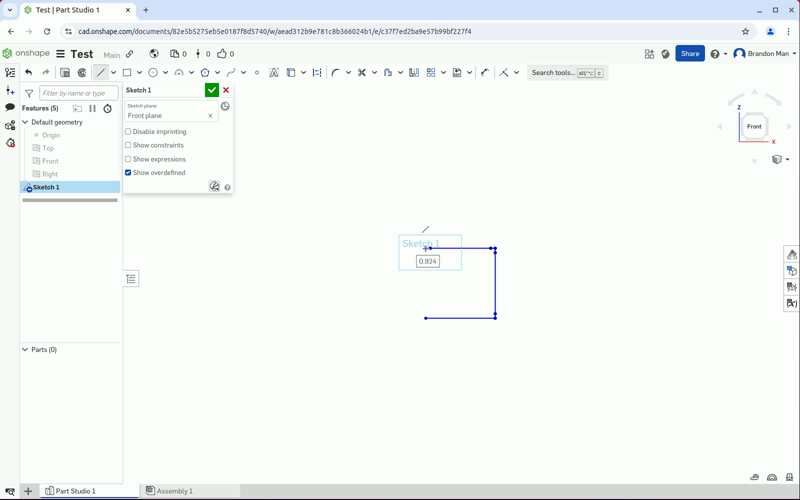
key_up(shift)
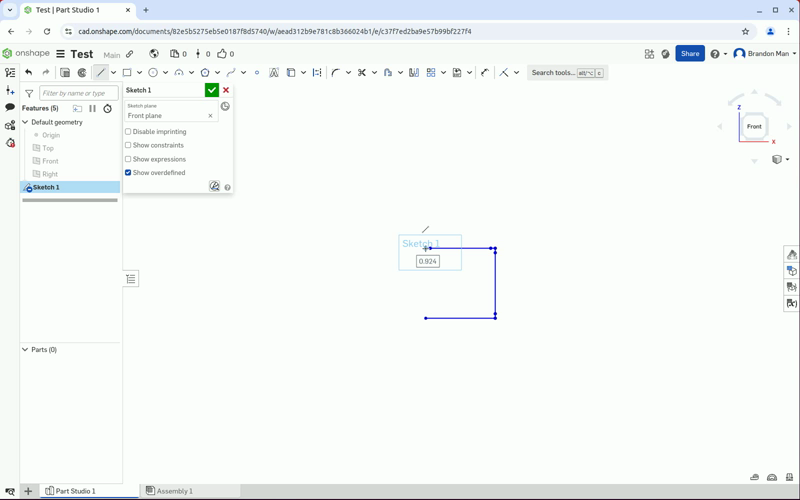
key_down(shift)
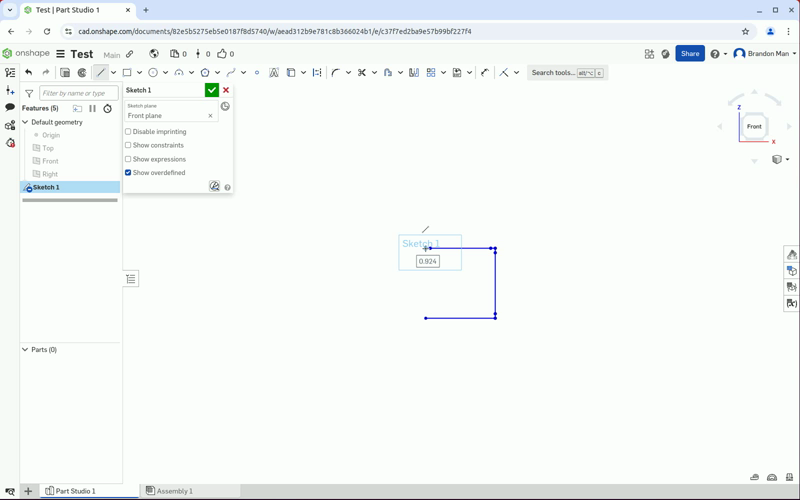
mouse_move(455, 248)
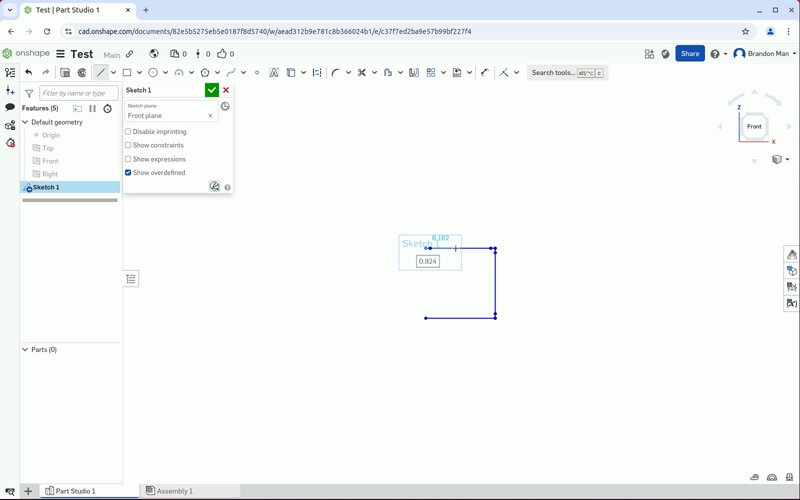
mouse_move(425, 252)
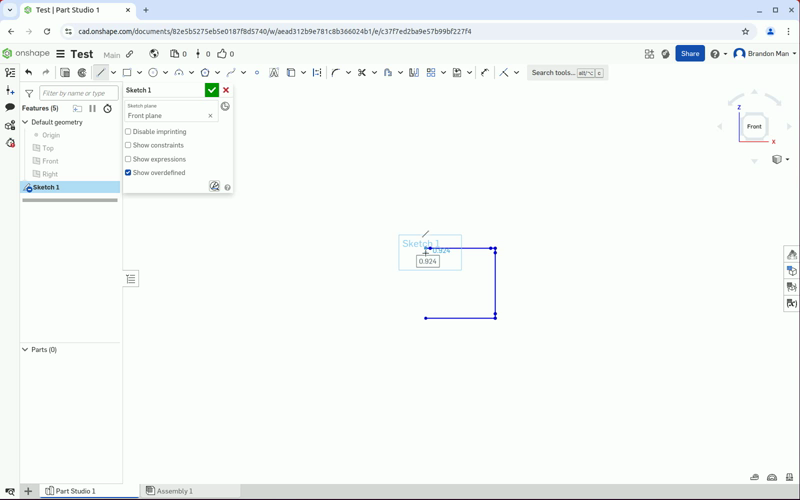
scroll(6)
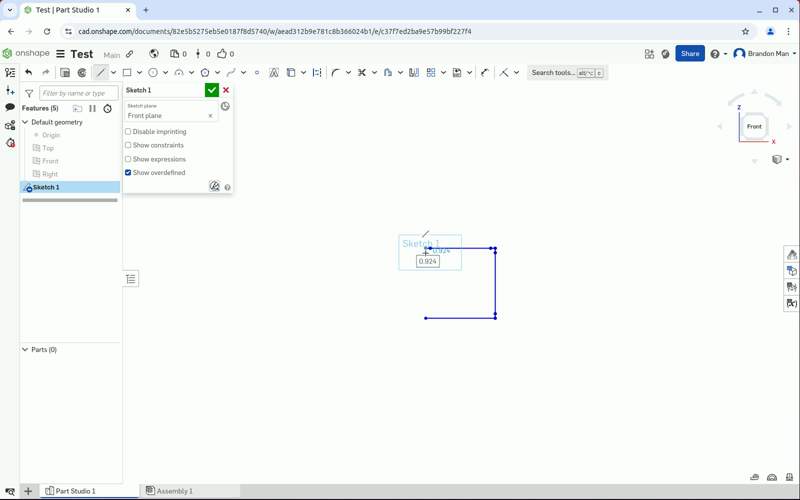
scroll(6)
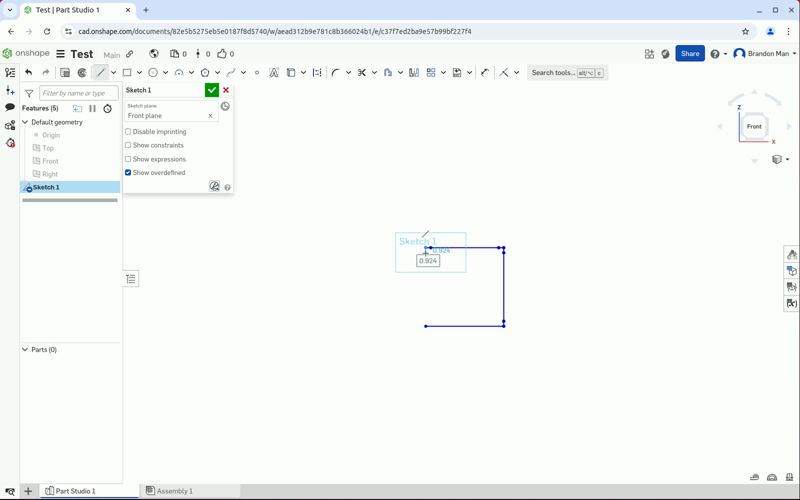
scroll(6)
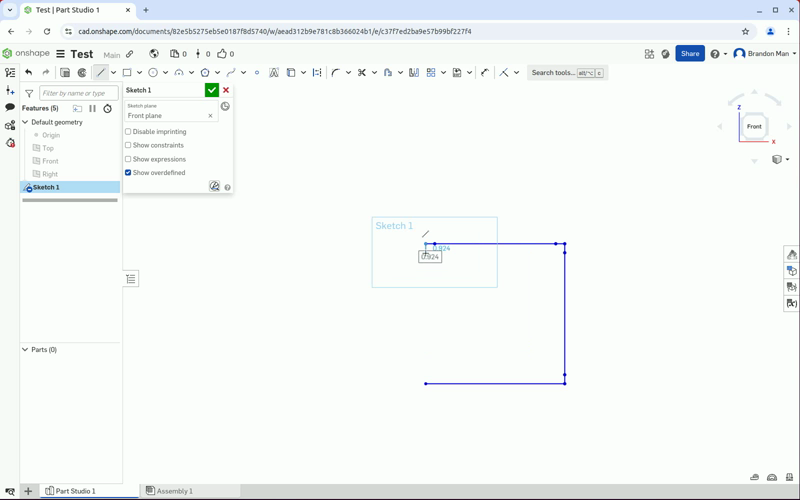
scroll(6)
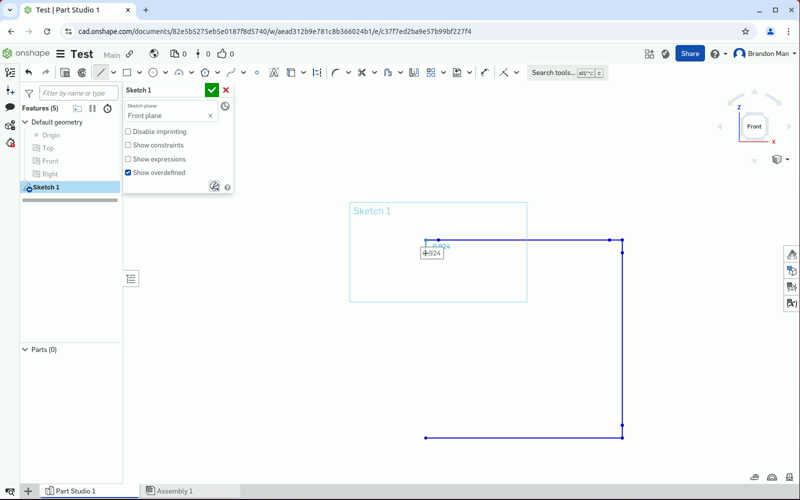
scroll(6)
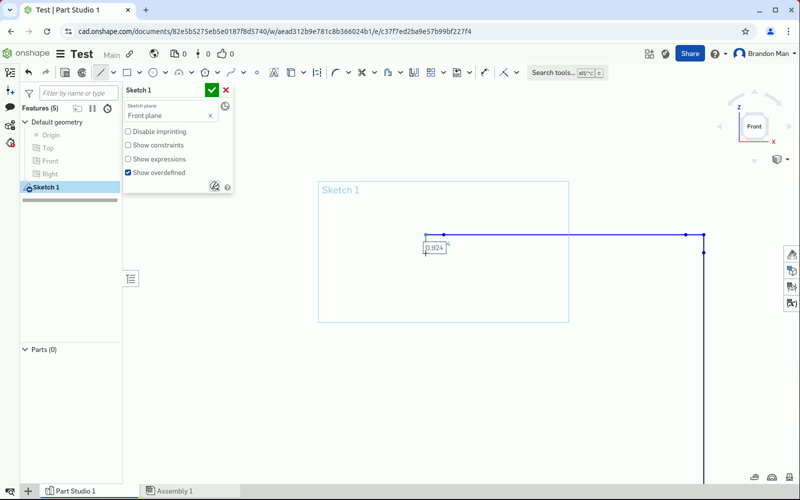
scroll(6)
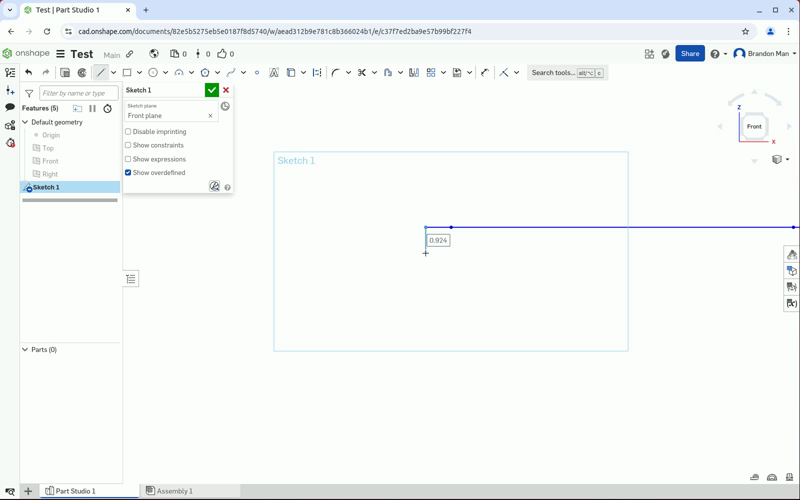
scroll(6)
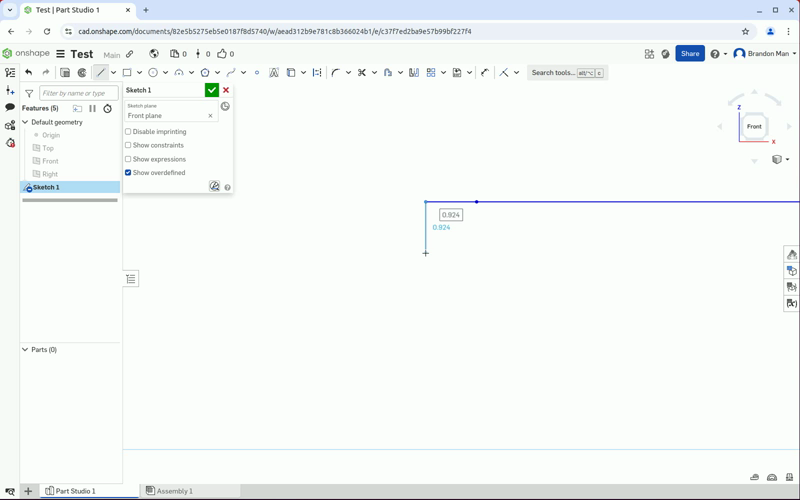
click(425, 252)
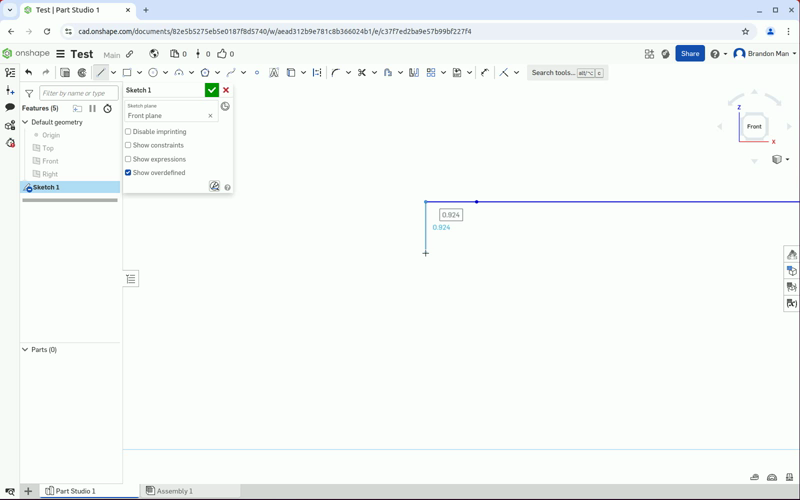
scroll(-6)
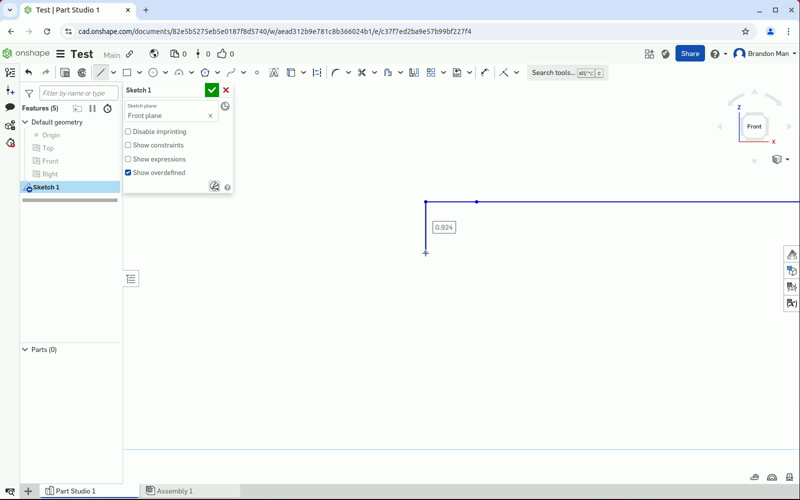
scroll(-6)
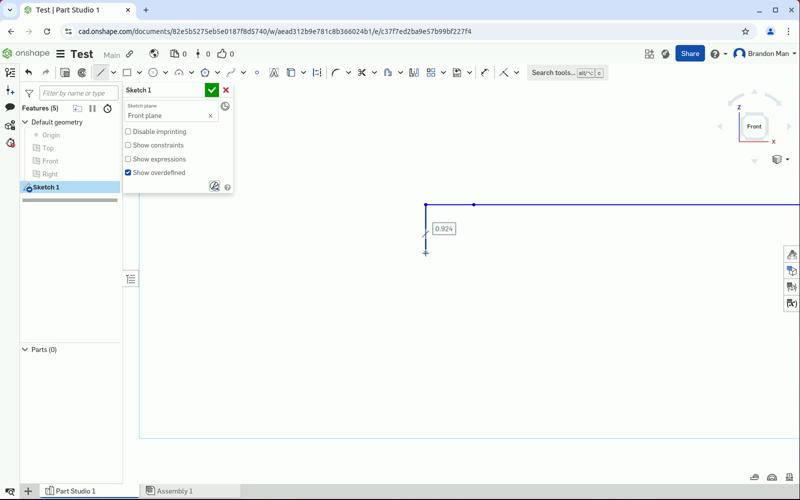
scroll(-6)
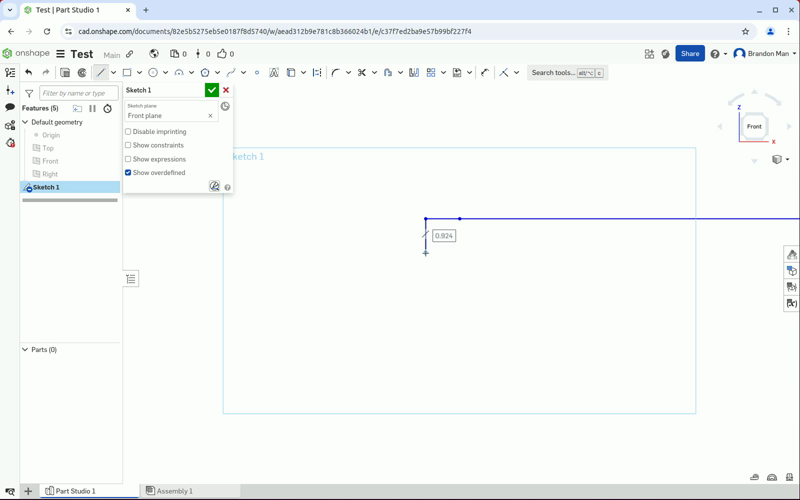
scroll(-6)
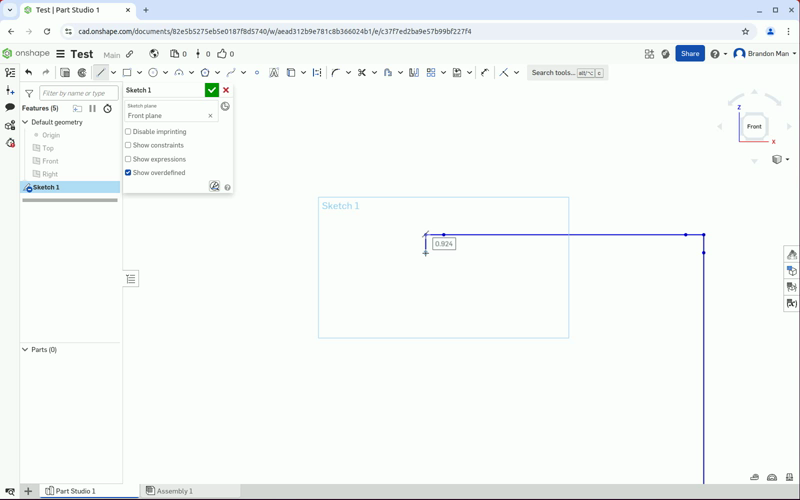
scroll(-6)
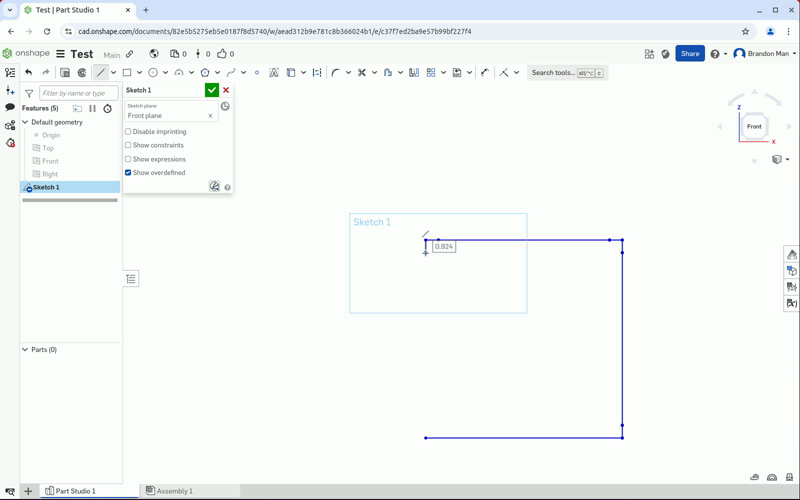
scroll(-6)
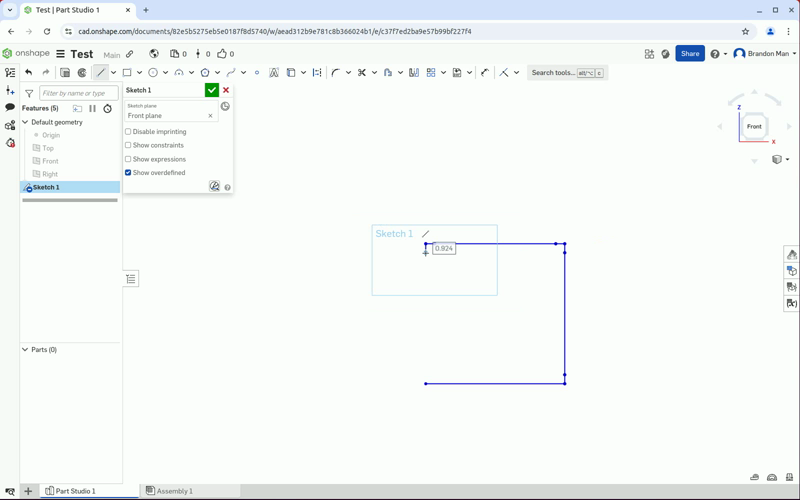
scroll(-6)
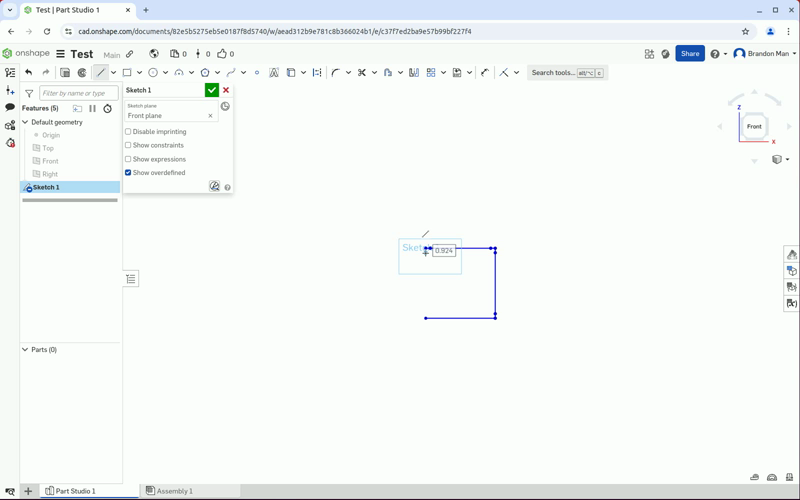
key_up(shift)
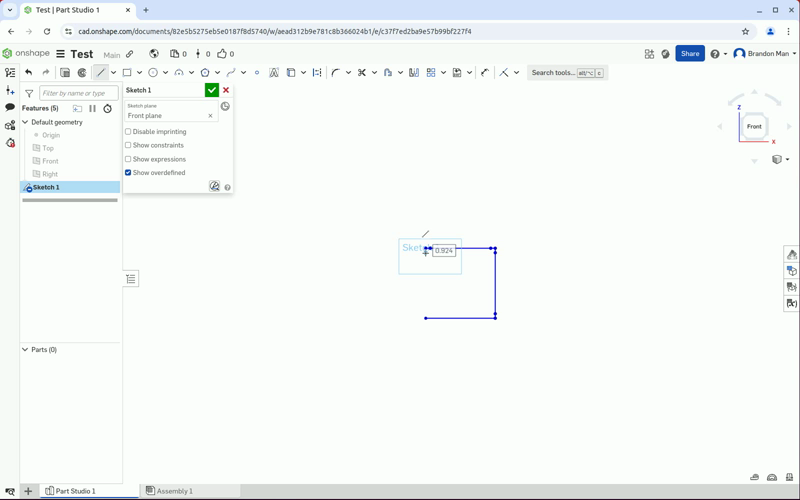
key_down(shift)
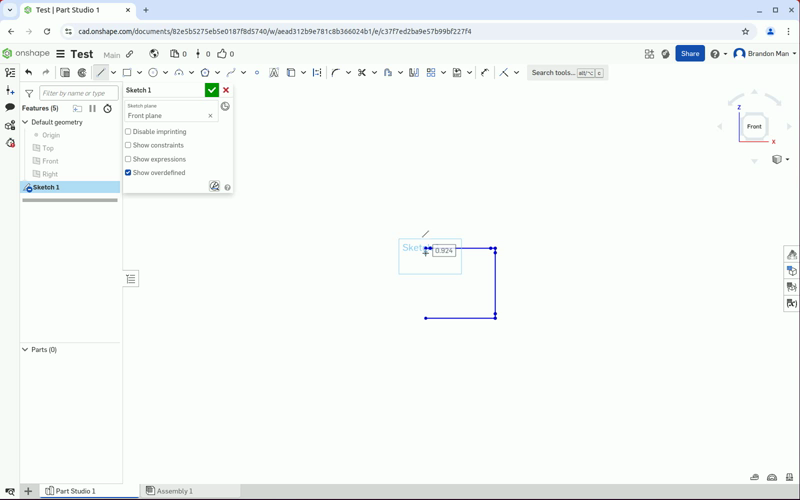
mouse_move(425, 312)
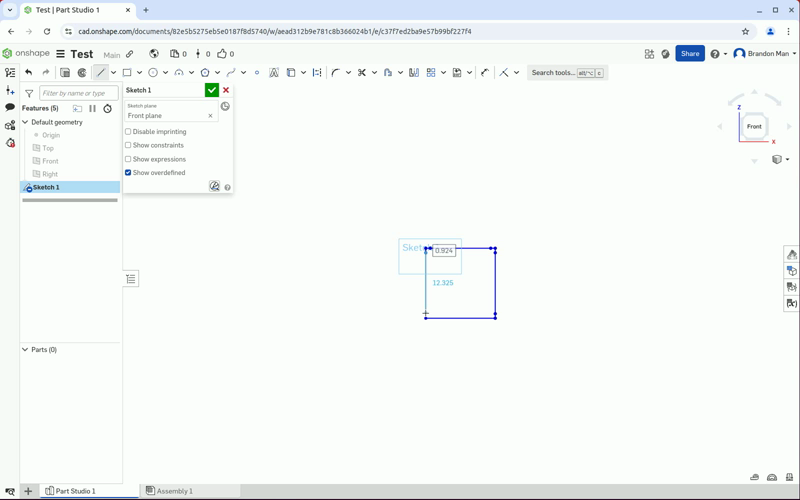
click(425, 312)
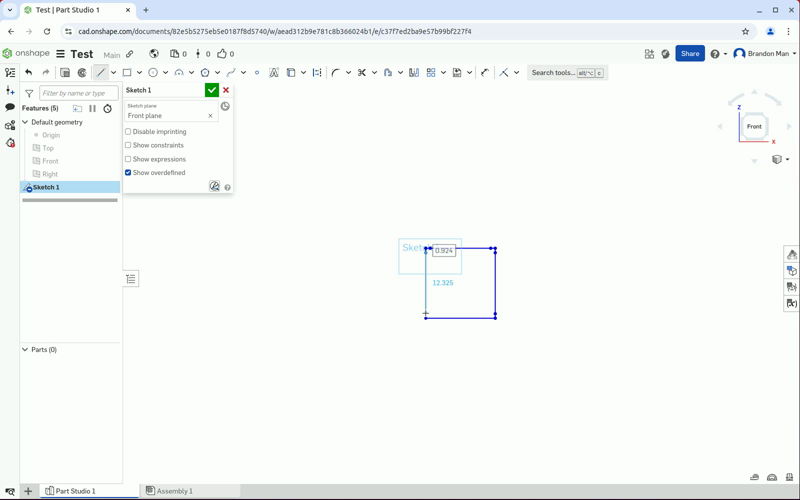
key_up(shift)
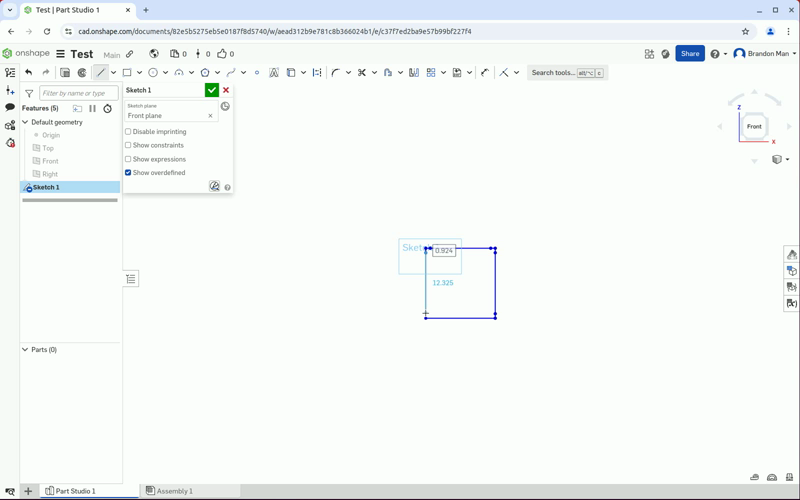
mouse_move(455, 312)
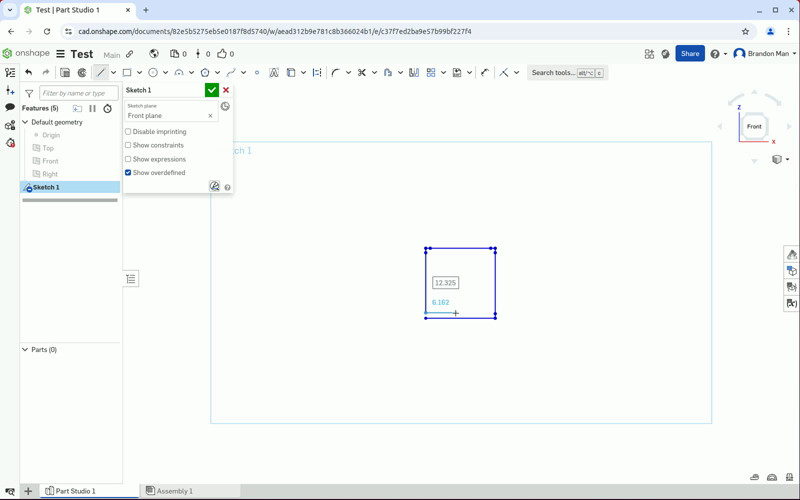
key_down(shift)
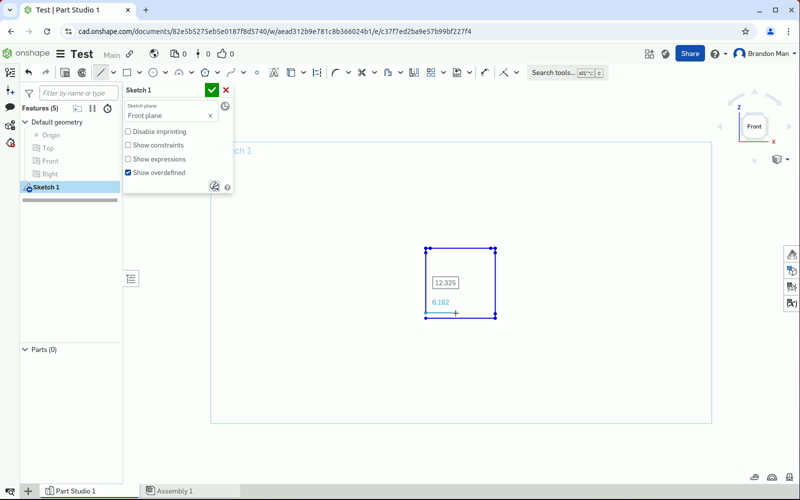
mouse_move(425, 318)
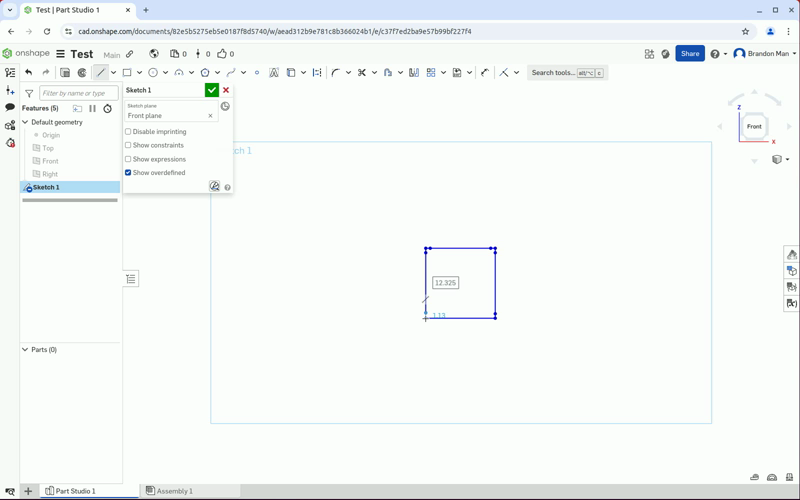
scroll(6)
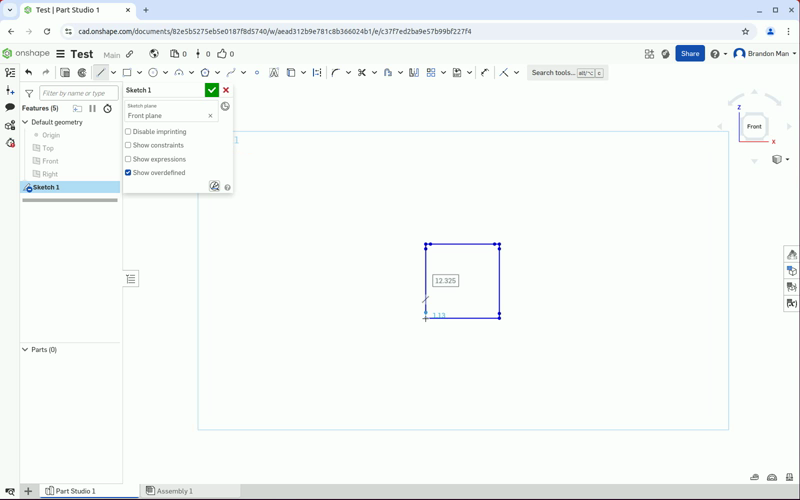
scroll(6)
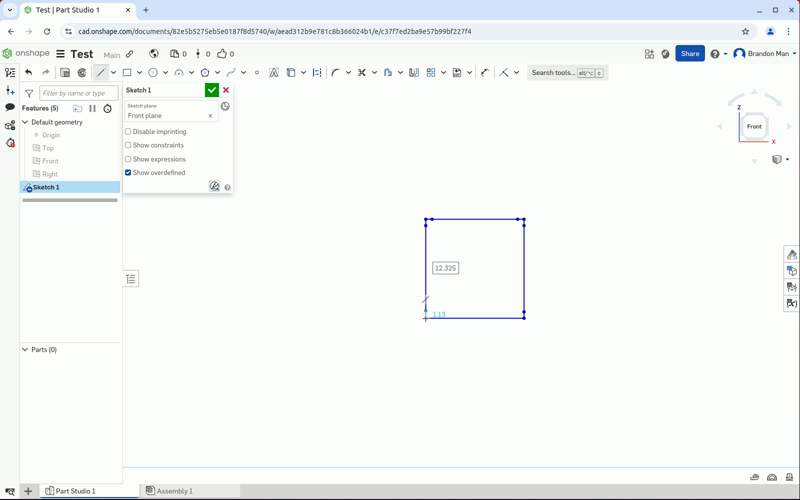
scroll(6)
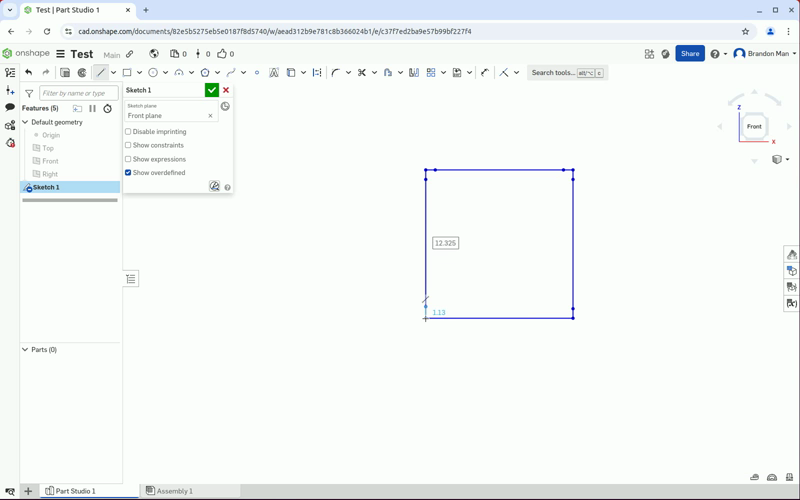
scroll(6)
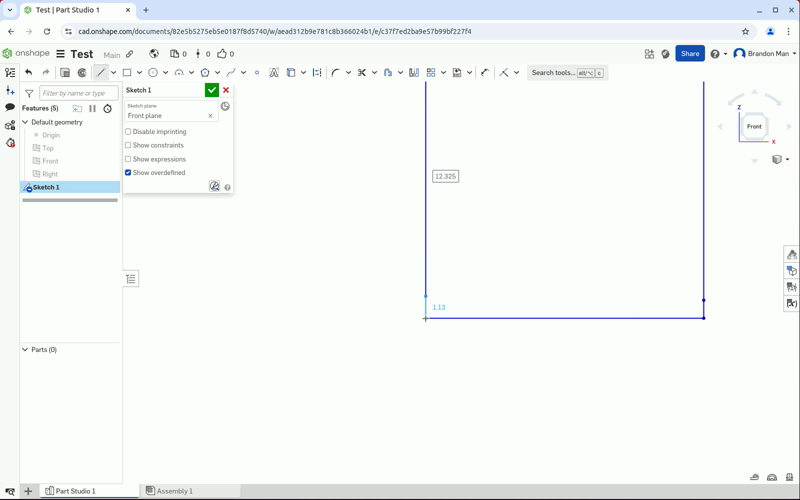
scroll(6)
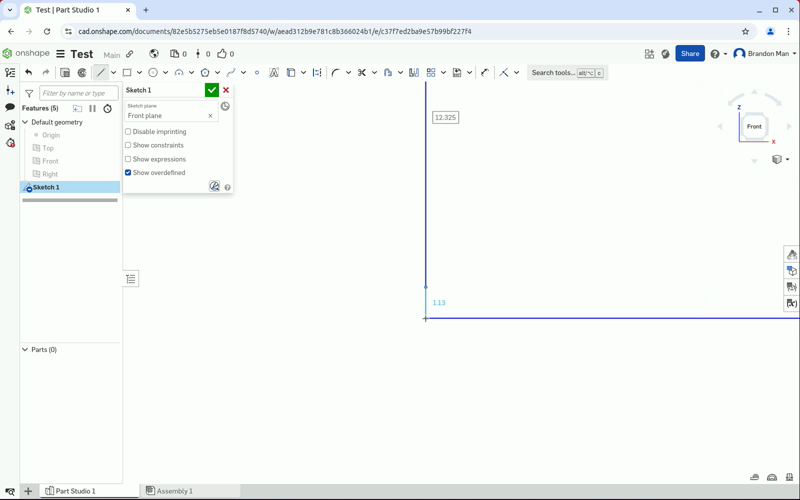
scroll(6)
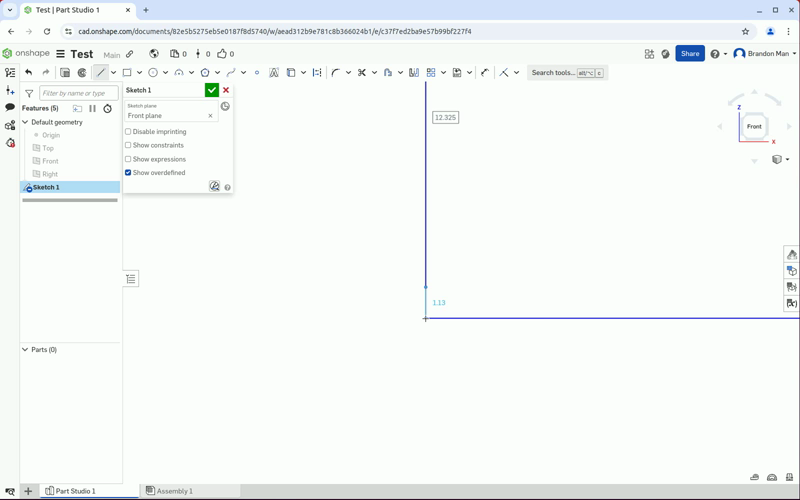
scroll(6)
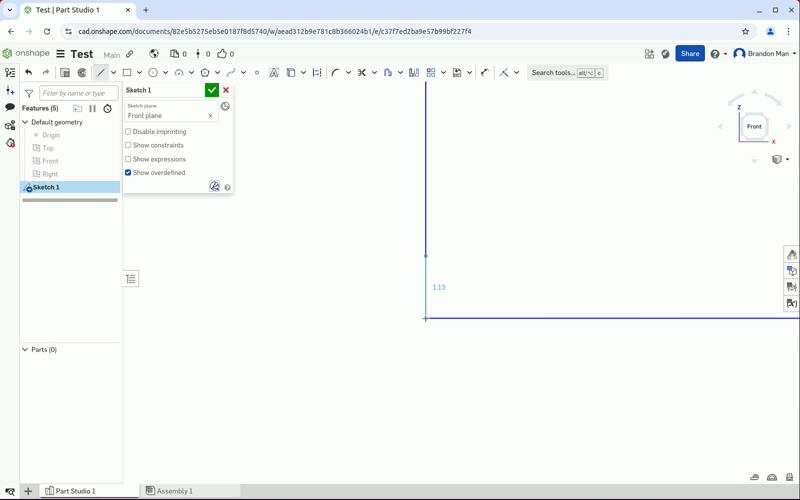
key_up(shift)
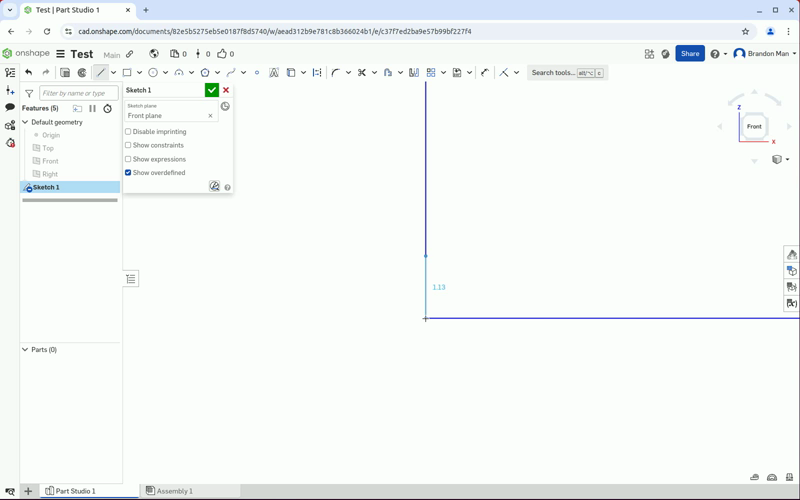
click(425, 318)
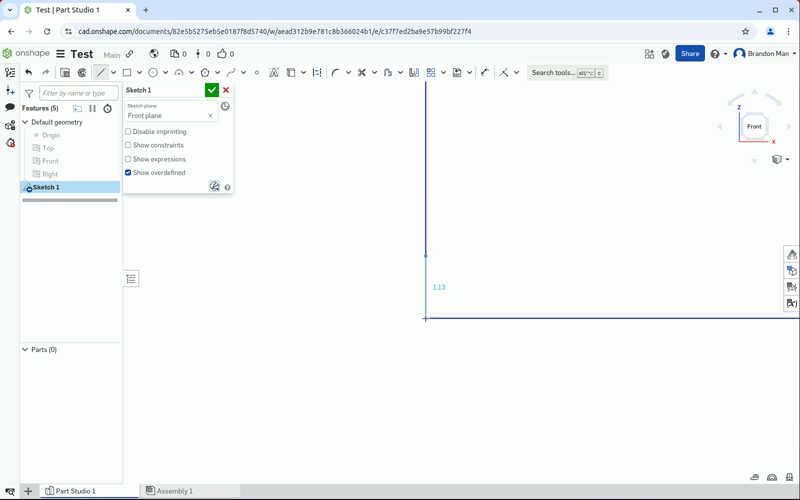
scroll(-6)
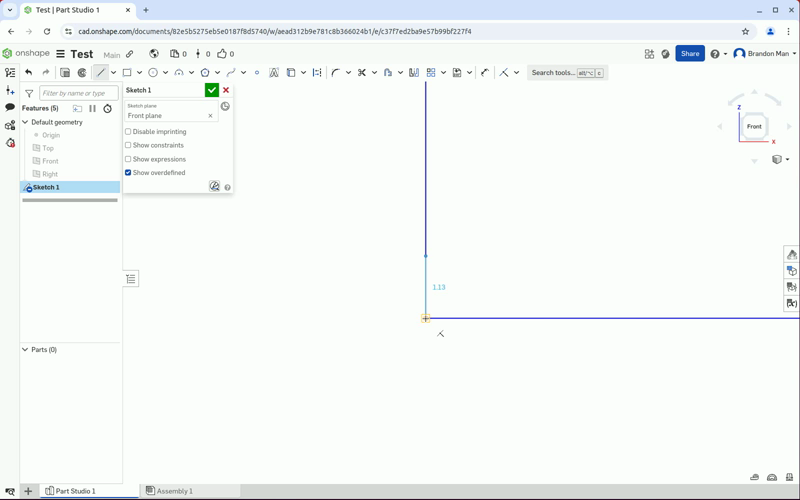
scroll(-6)
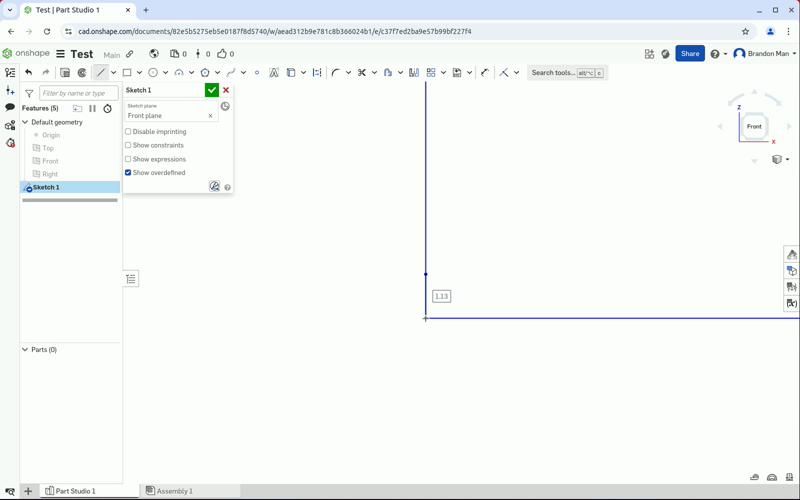
scroll(-6)
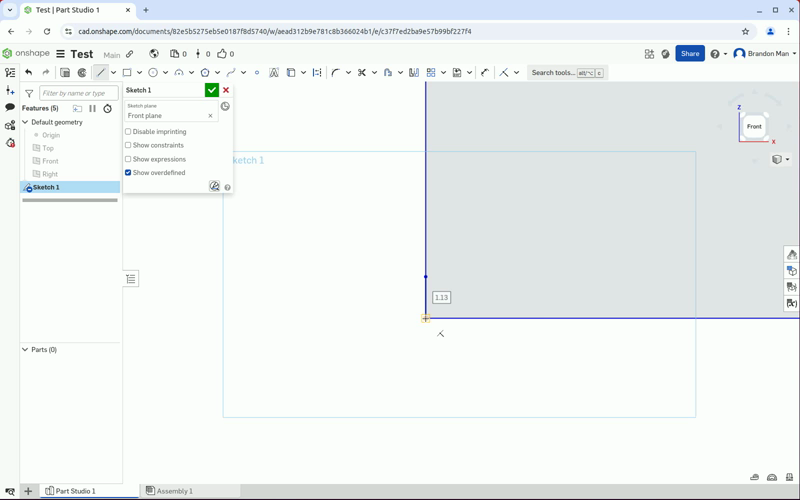
scroll(-6)
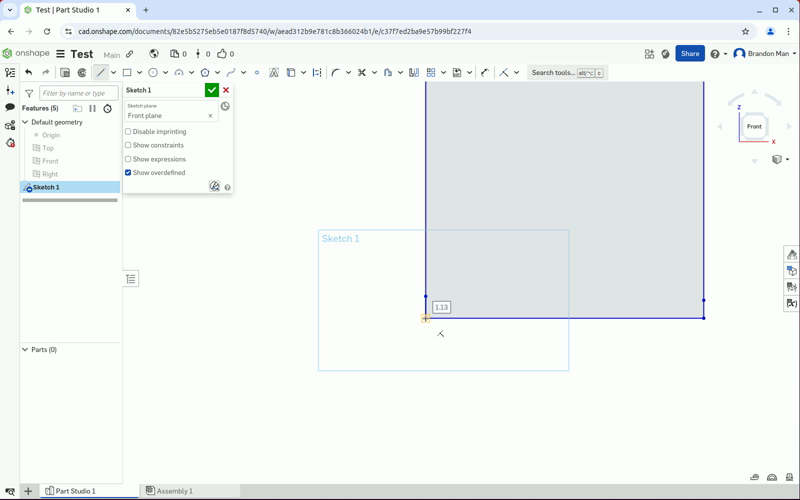
scroll(-6)
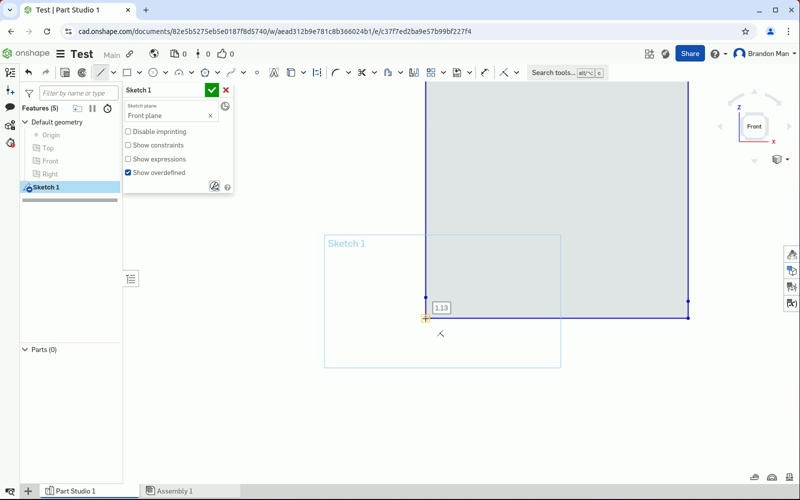
scroll(-6)
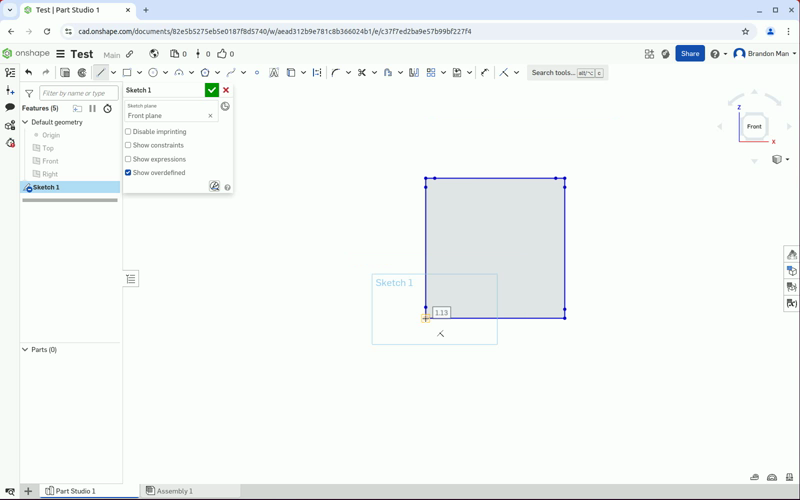
scroll(-6)
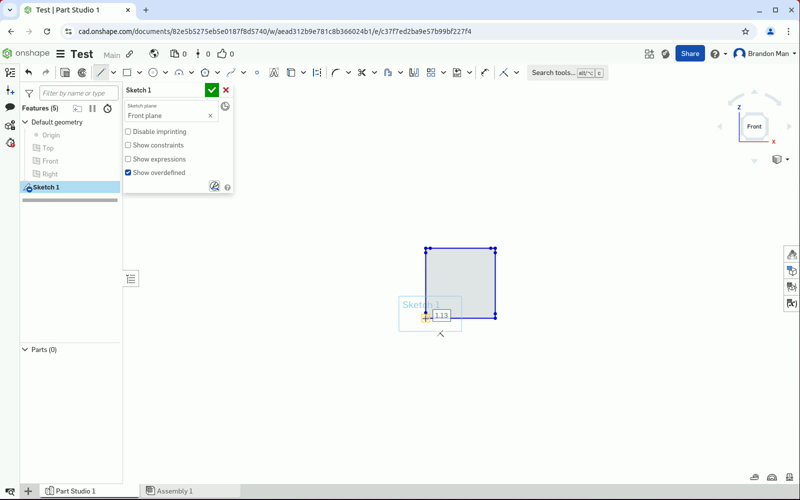
key(esc)
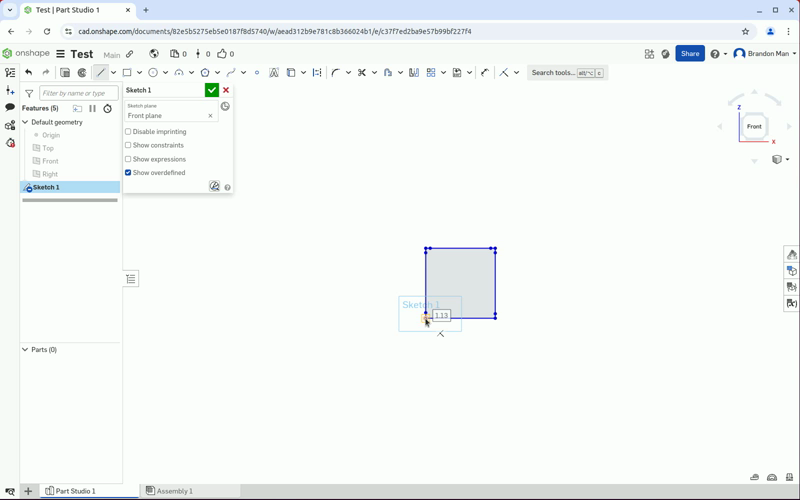
mouse_move(479, 308)
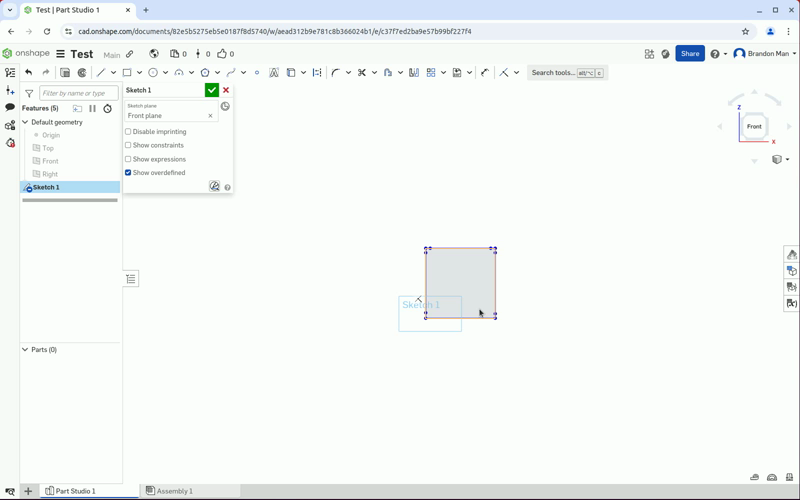
click(479, 308)
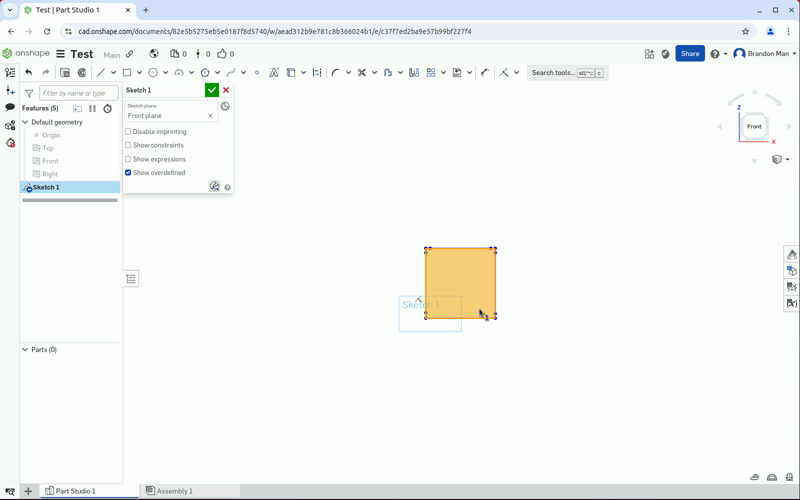
mouse_move(73, 352)
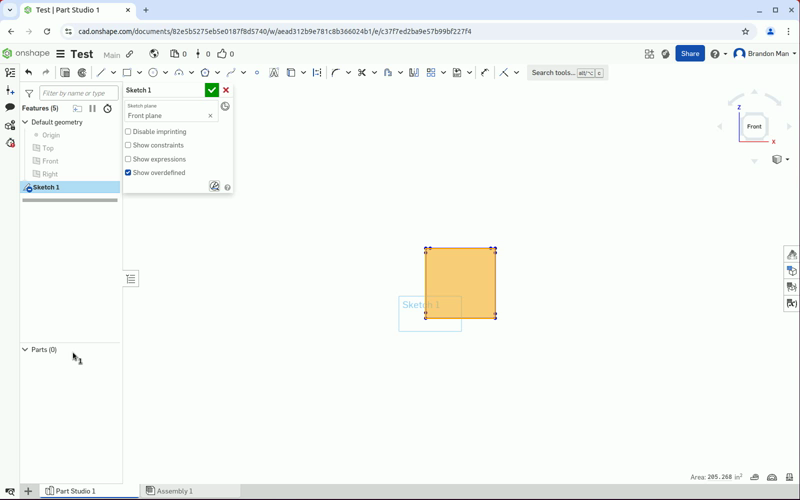
key(shift+y)
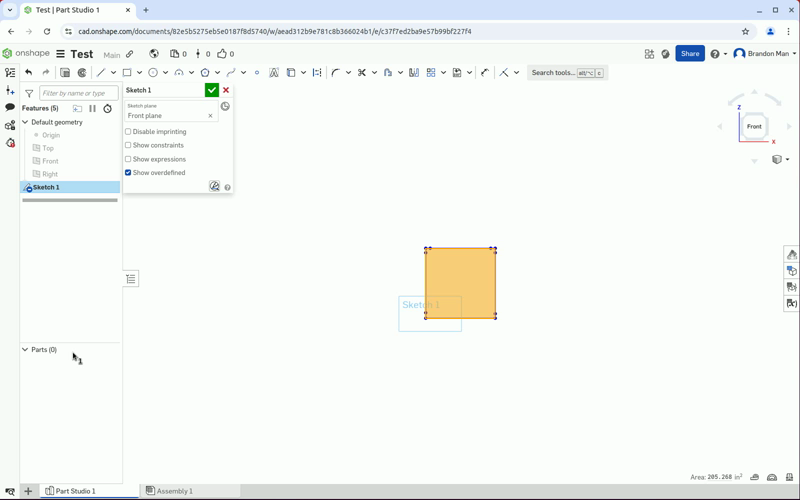
key(shift+e)
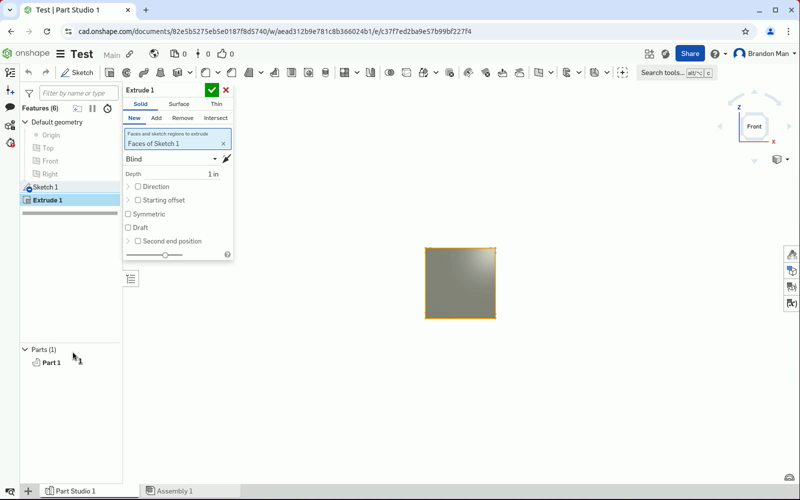
mouse_move(143, 106)
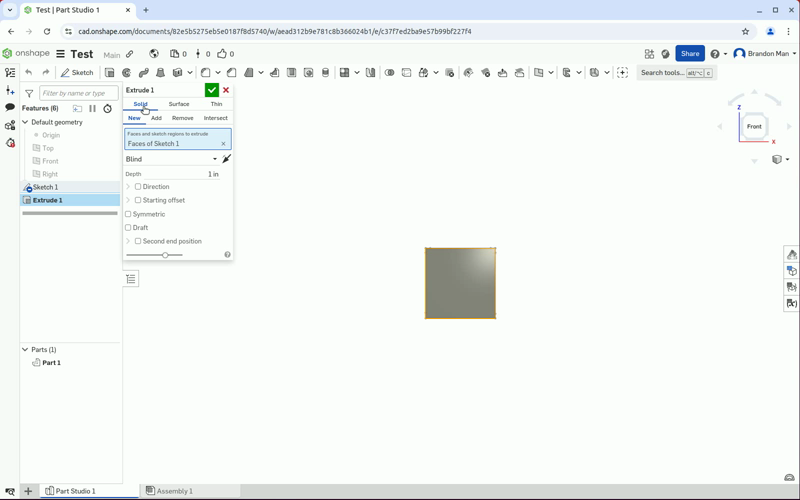
click(143, 106)
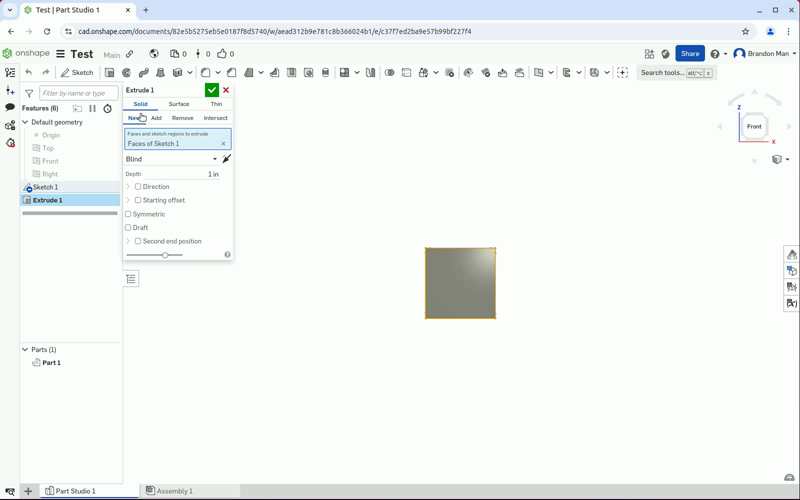
mouse_move(137, 120)
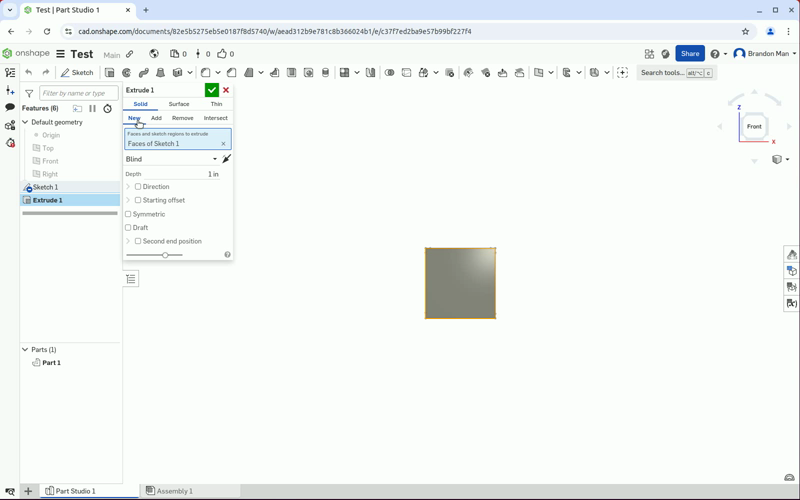
click(137, 120)
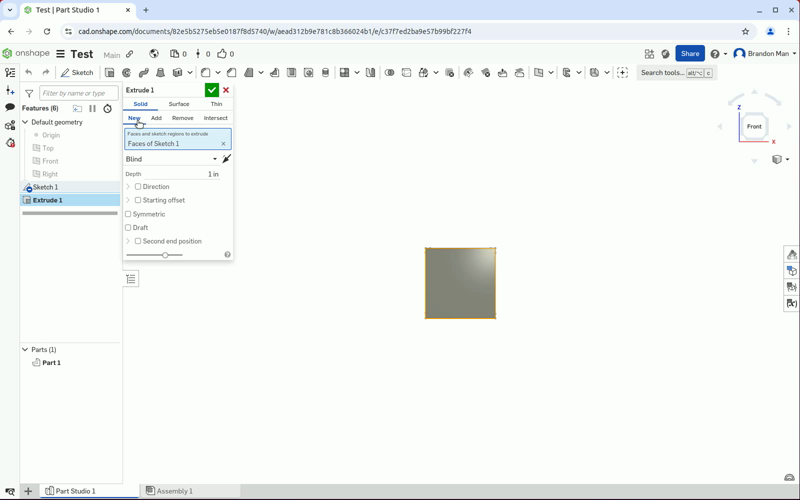
key(tab, 4)
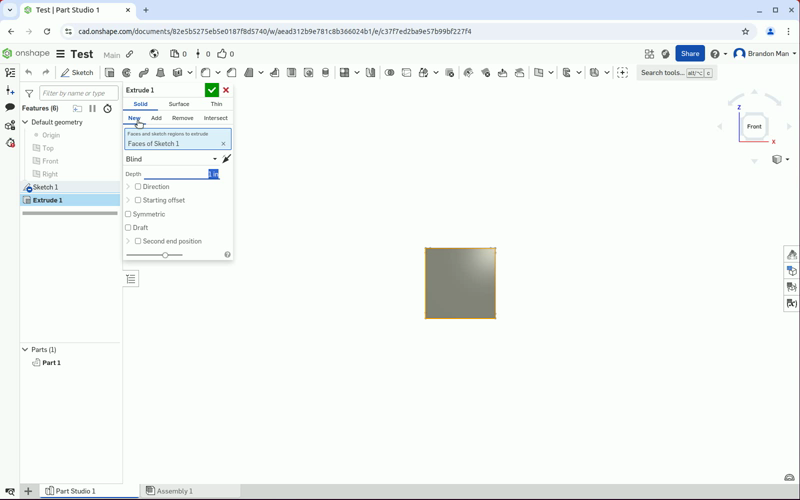
text(14.442)
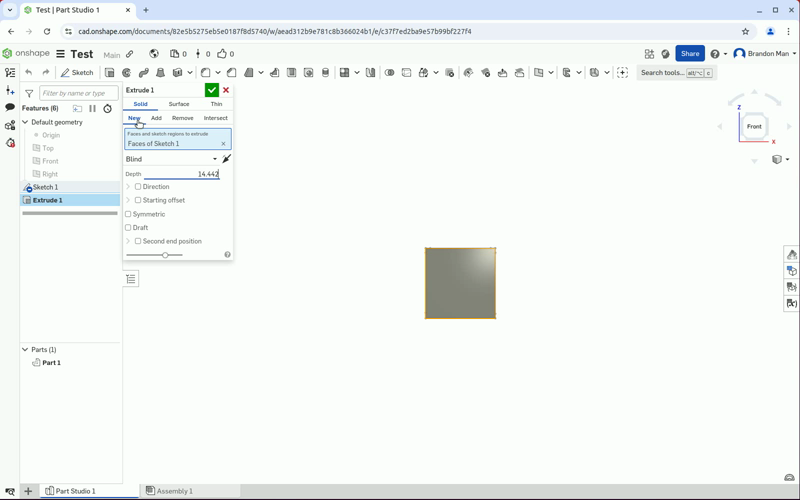
key(tab, 3)
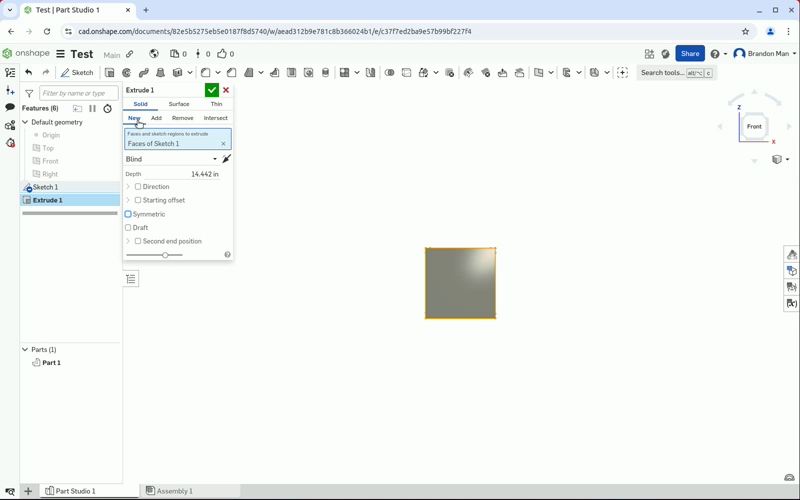
key(space)
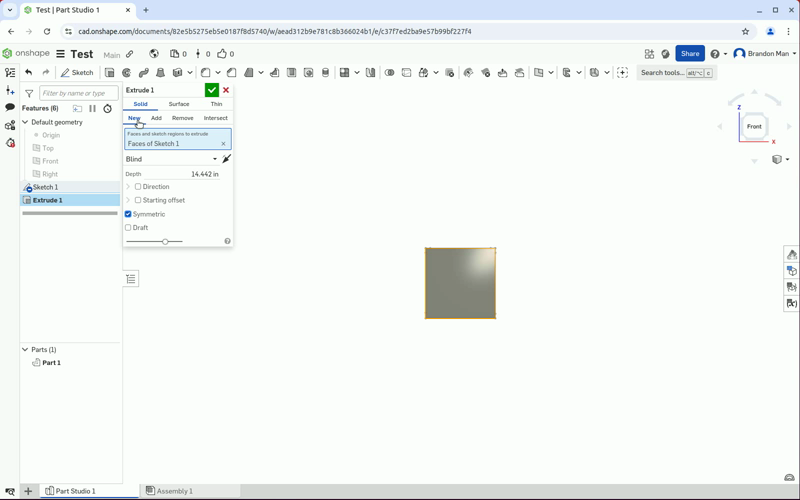
key(enter)
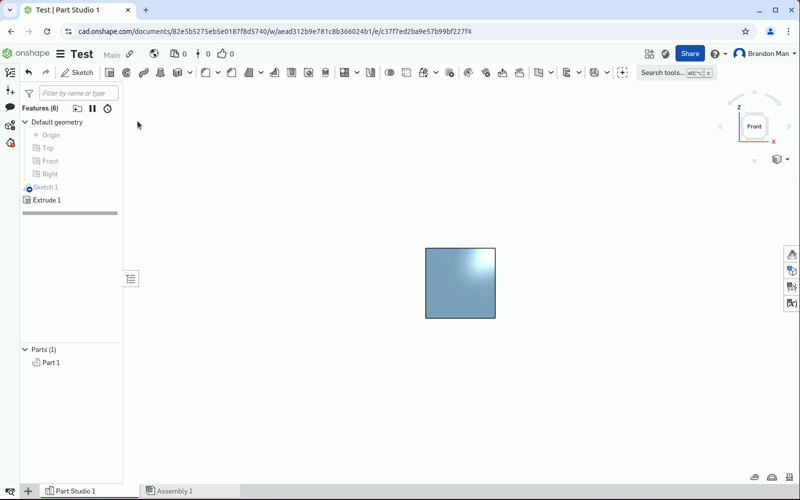
key(shift+h)
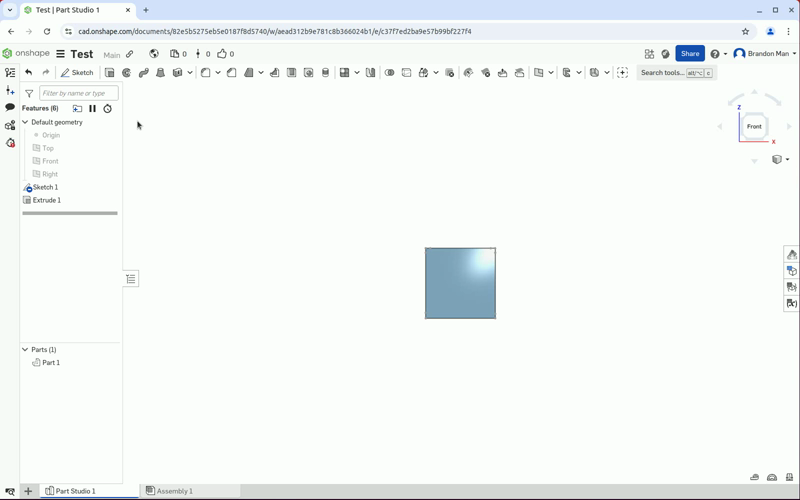
key(shift+h)
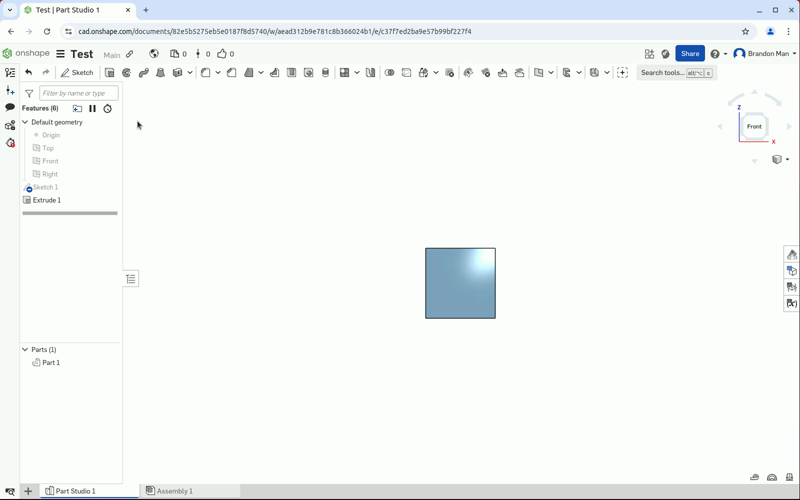
mouse_move(73, 189)
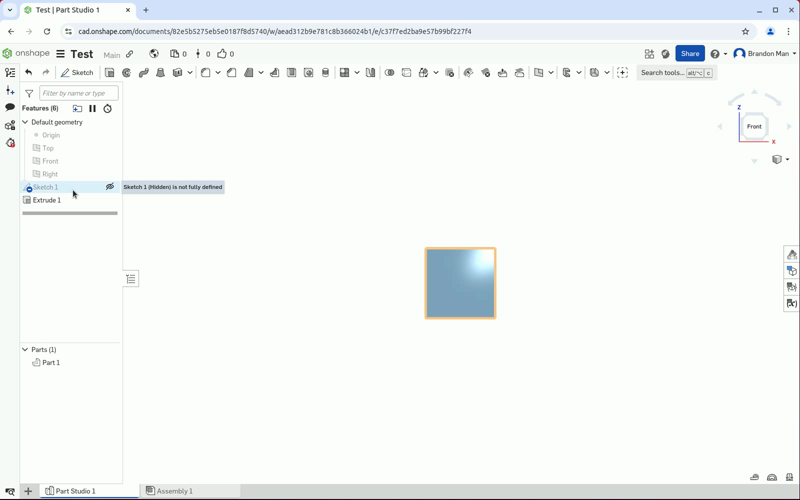
click(73, 189)
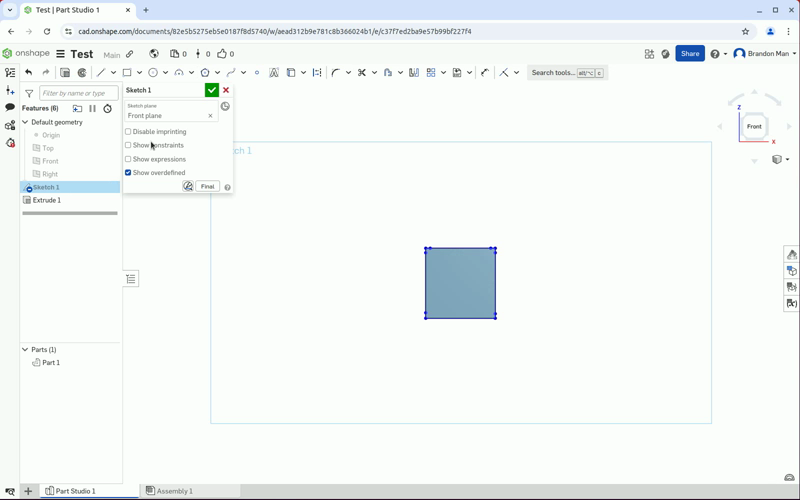
mouse_move(229, 92)
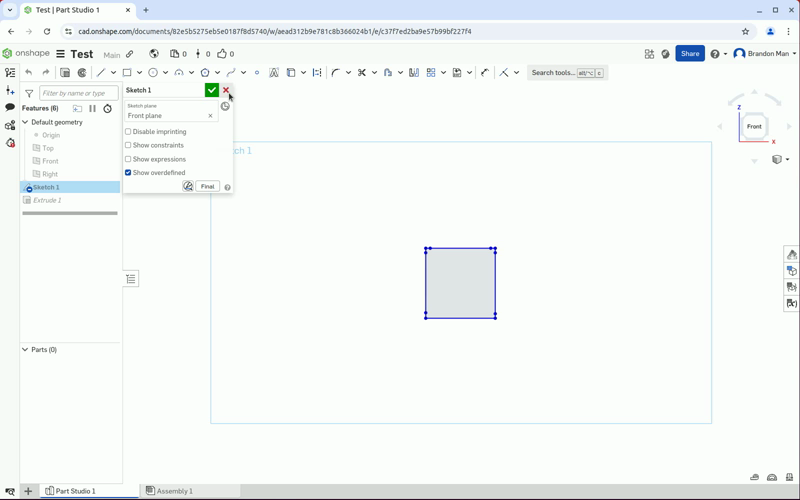
click(229, 92)
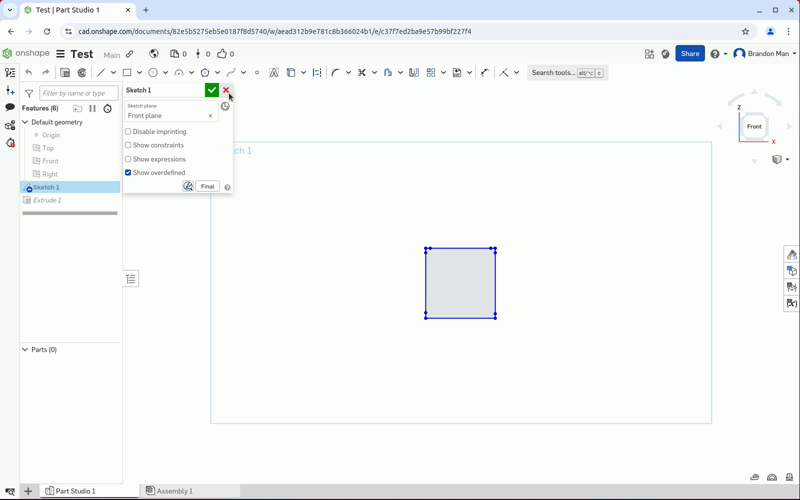
key(shift+s)
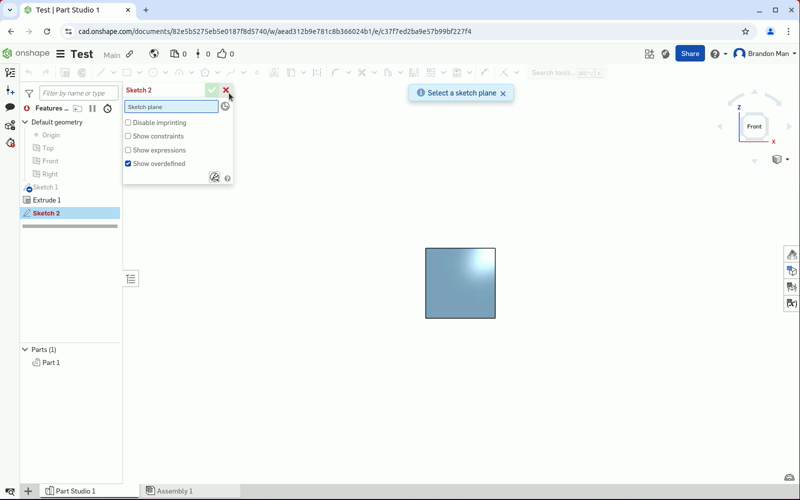
mouse_move(73, 163)
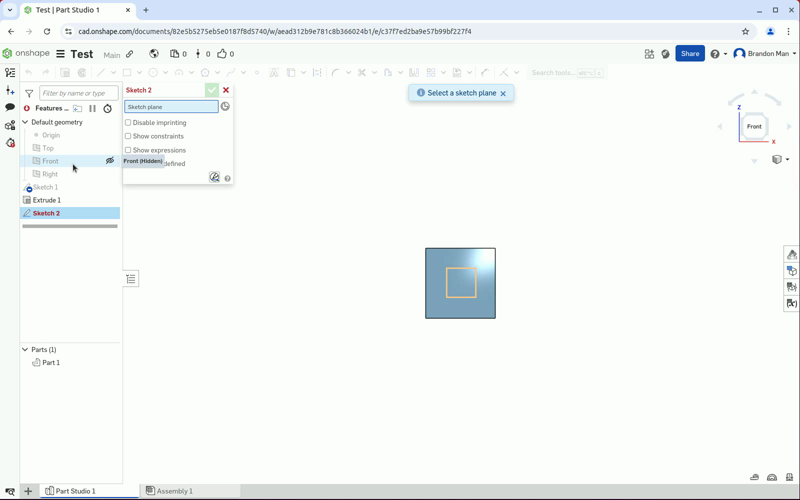
click(73, 163)
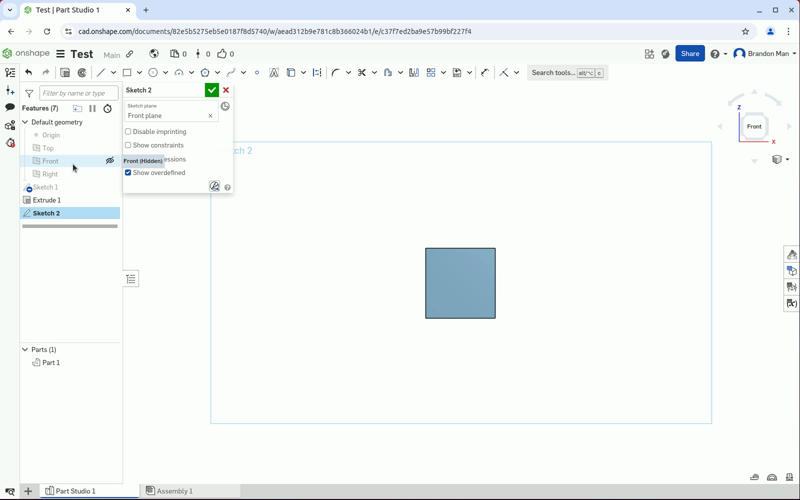
mouse_move(73, 352)
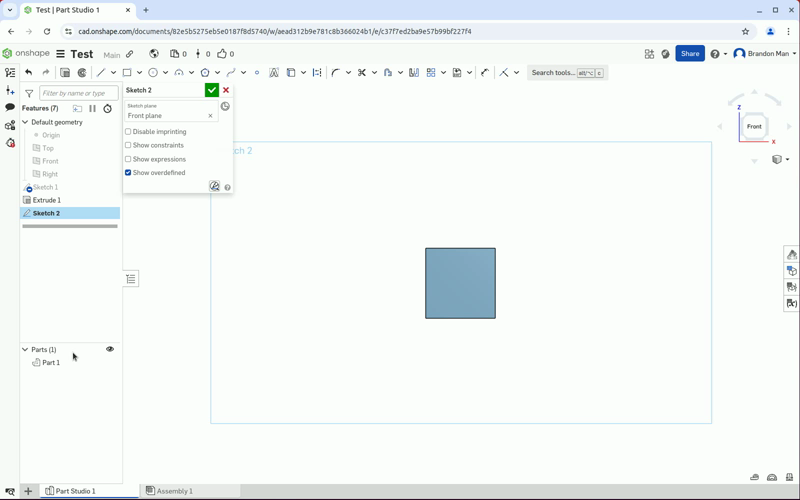
key(y)
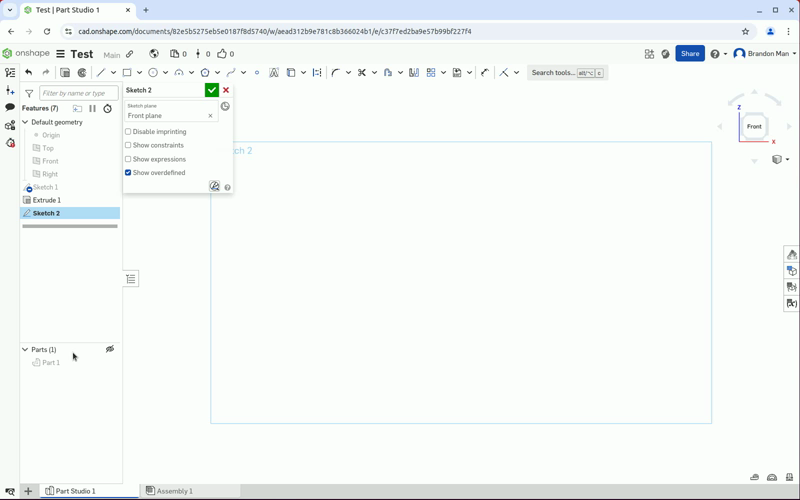
key(l)
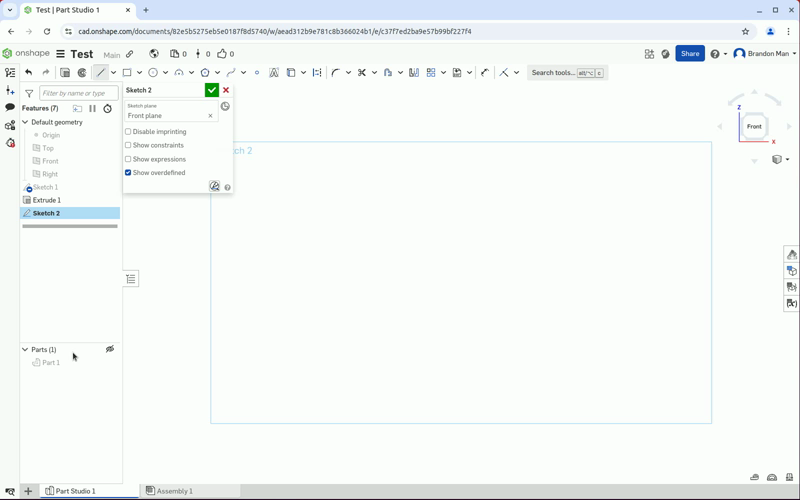
key_down(shift)
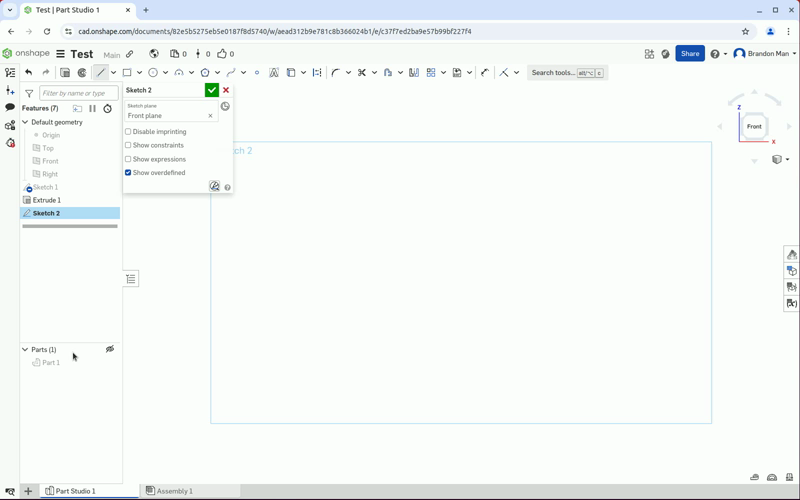
mouse_move(348, 312)
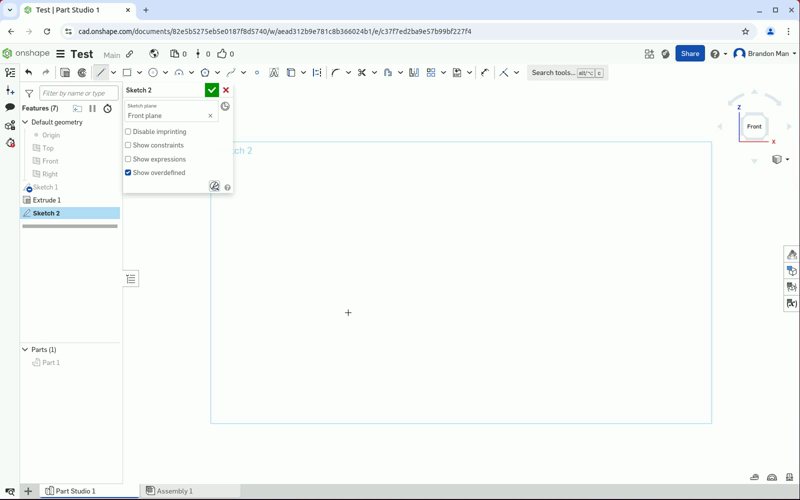
click(348, 312)
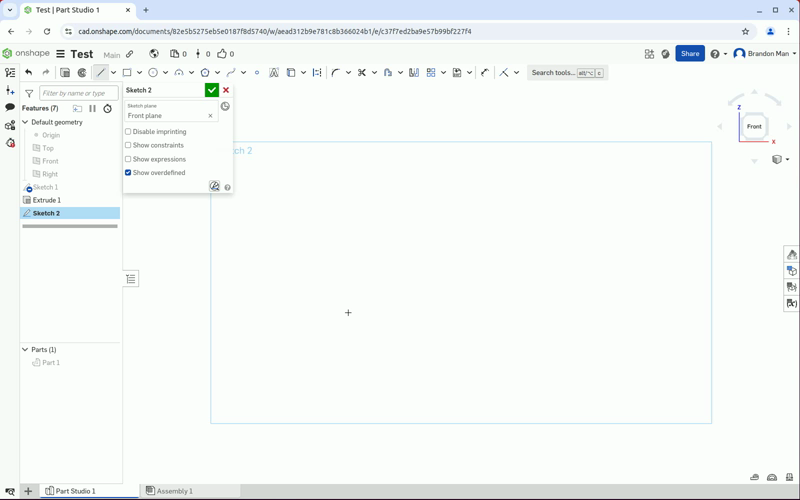
key_up(shift)
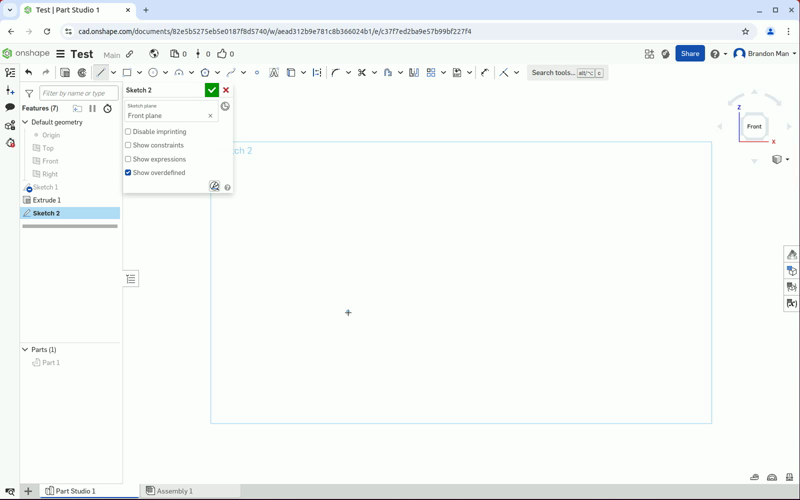
key_down(shift)
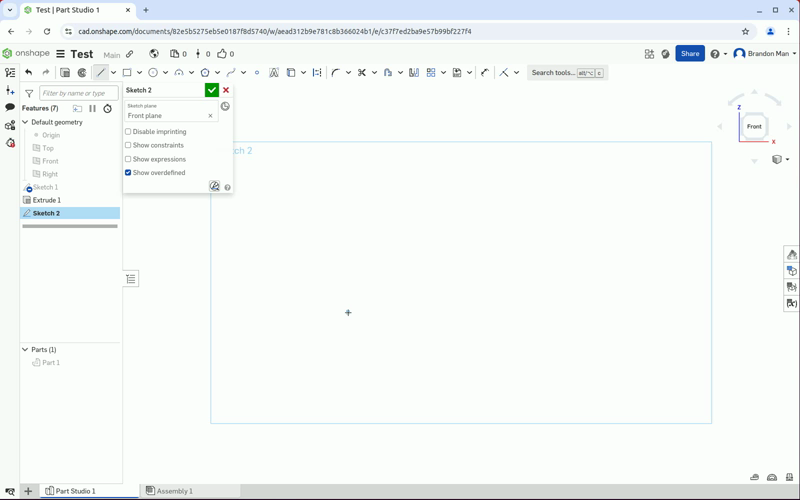
mouse_move(426, 312)
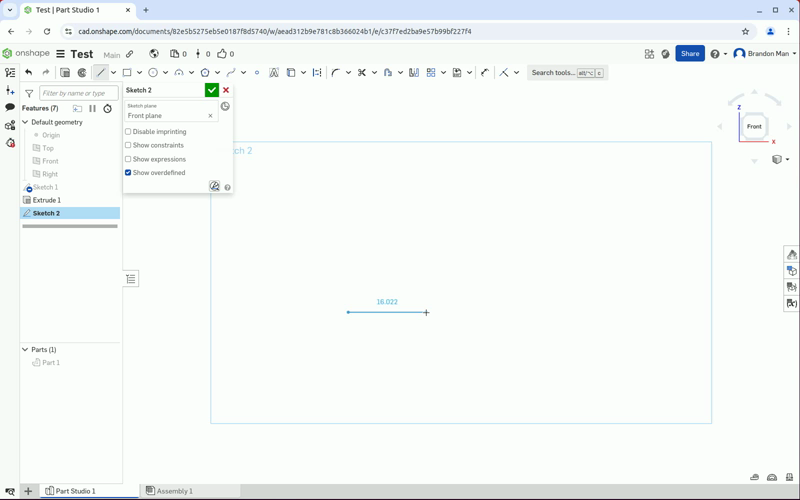
click(426, 312)
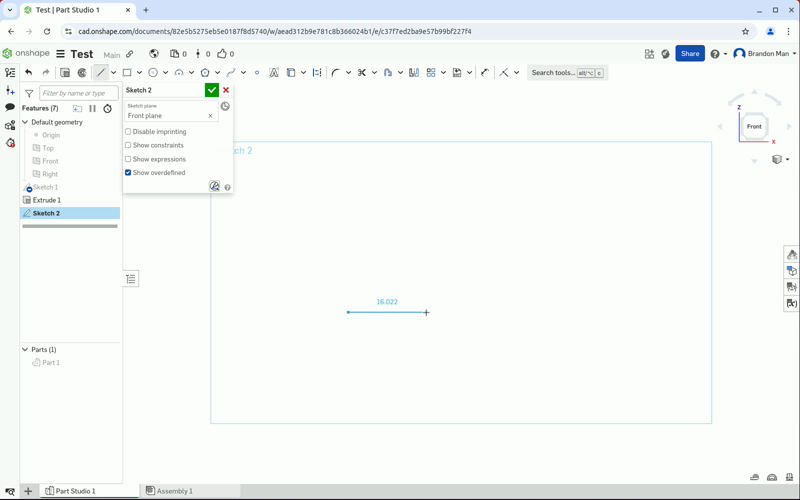
key_up(shift)
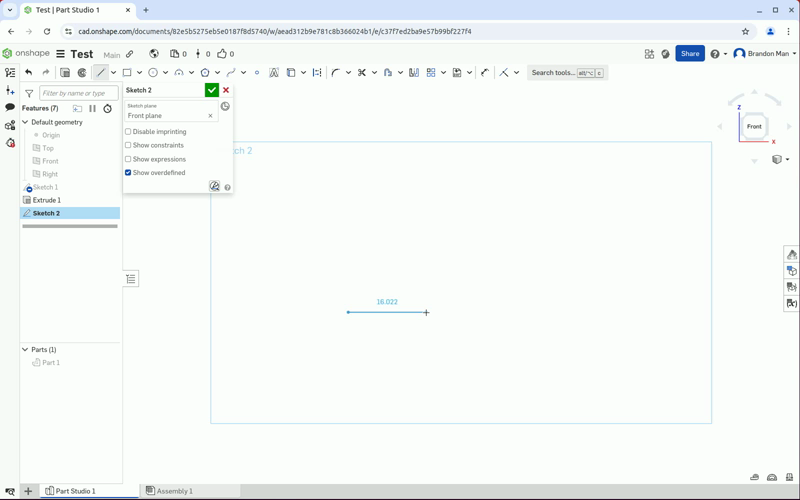
key_down(shift)
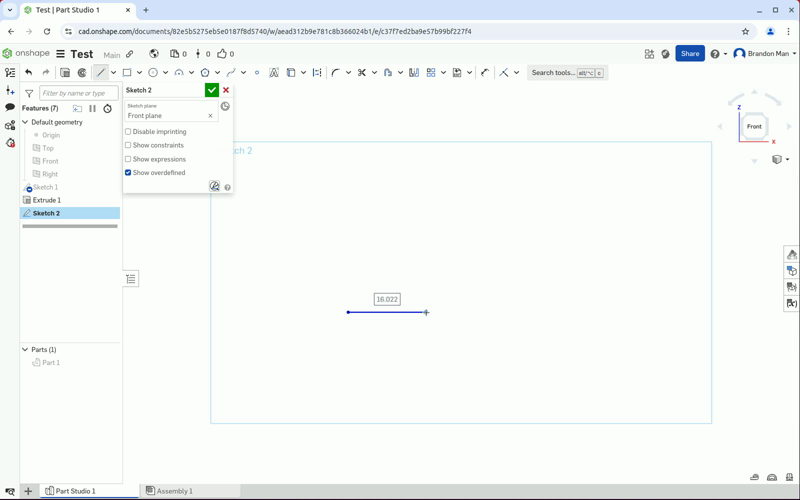
mouse_move(426, 252)
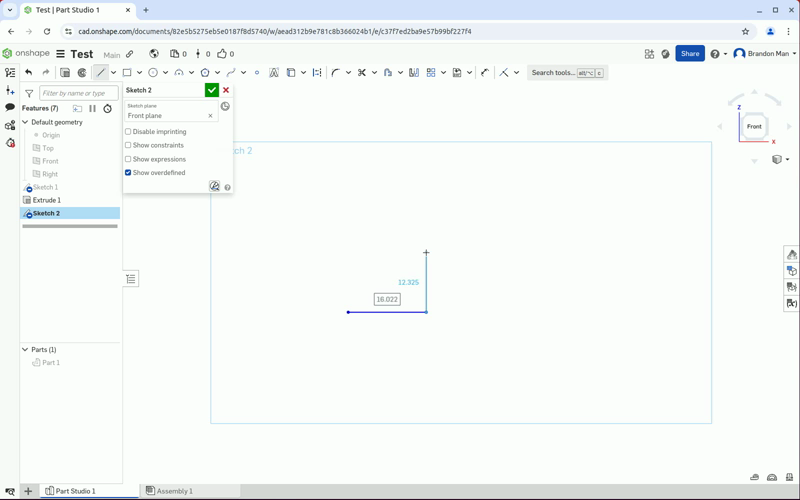
click(426, 252)
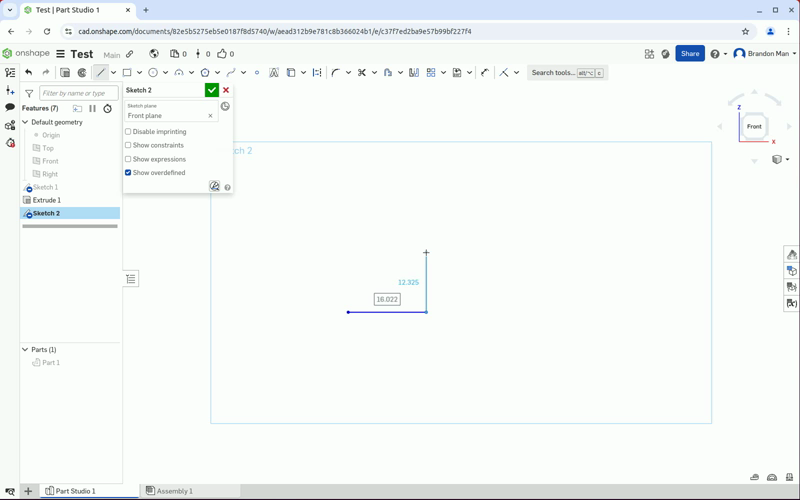
key_up(shift)
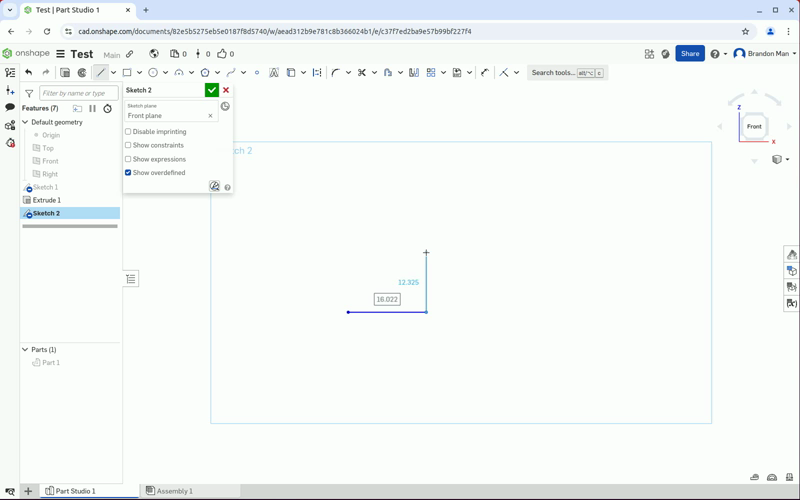
key_down(shift)
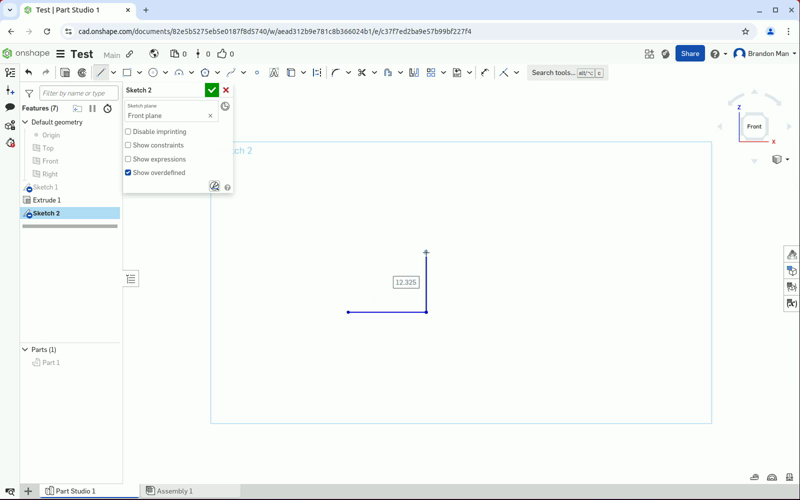
mouse_move(348, 252)
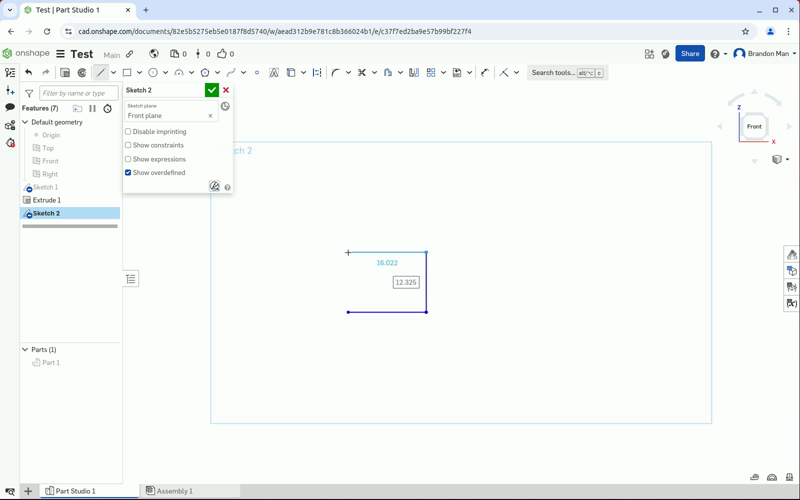
click(348, 252)
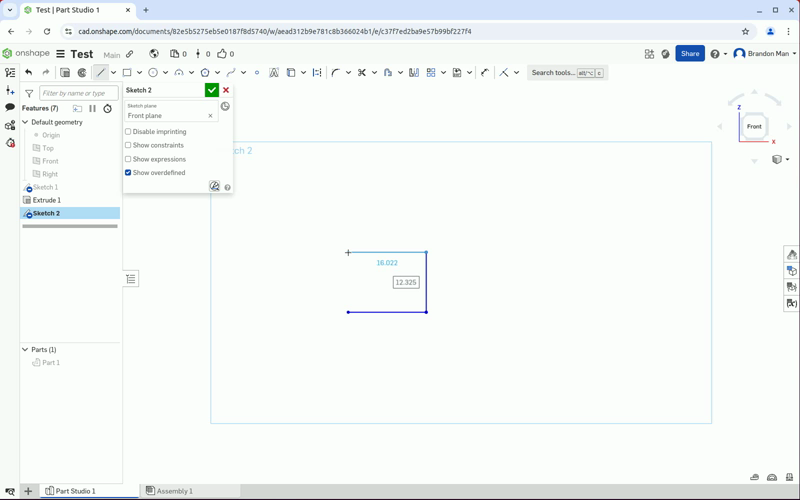
key_up(shift)
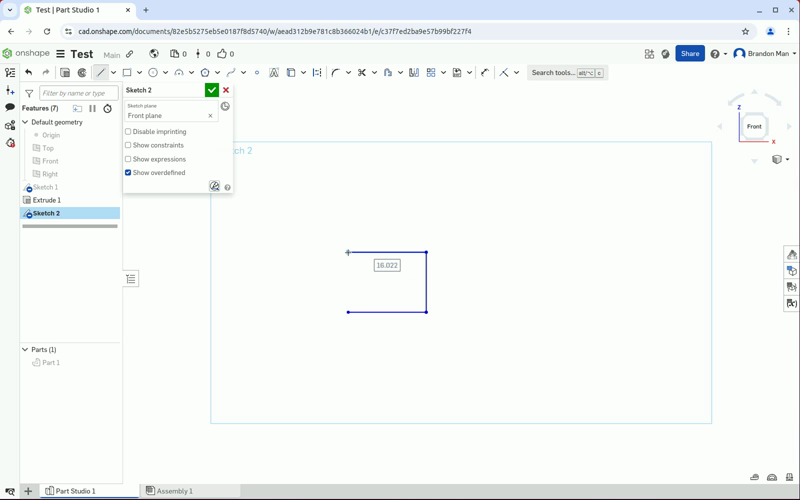
mouse_move(378, 252)
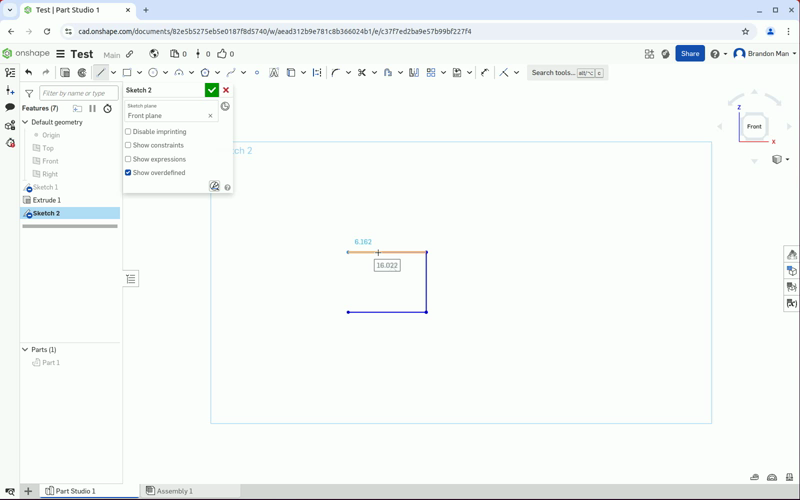
key_down(shift)
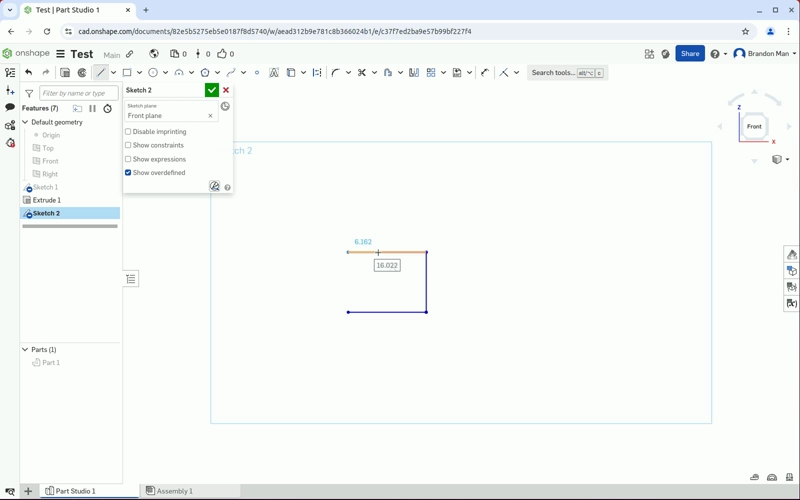
mouse_move(348, 312)
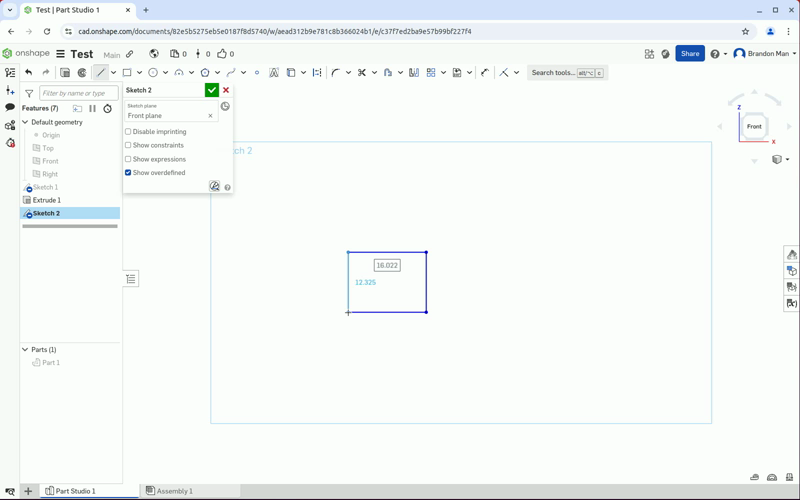
key_up(shift)
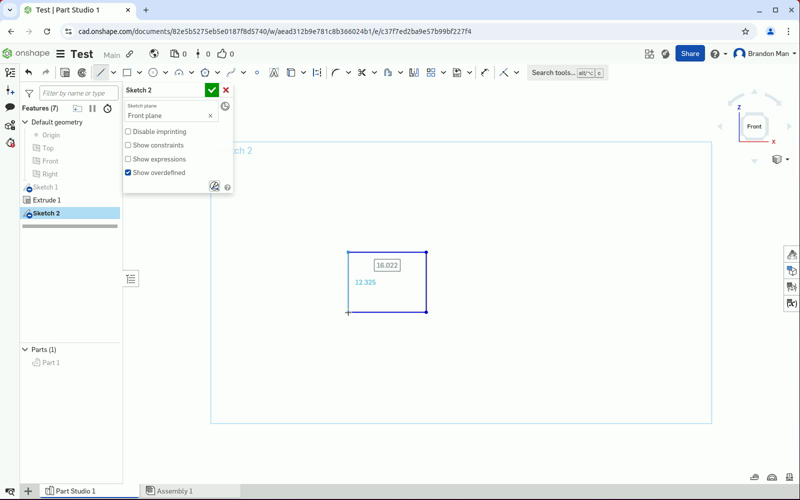
click(348, 312)
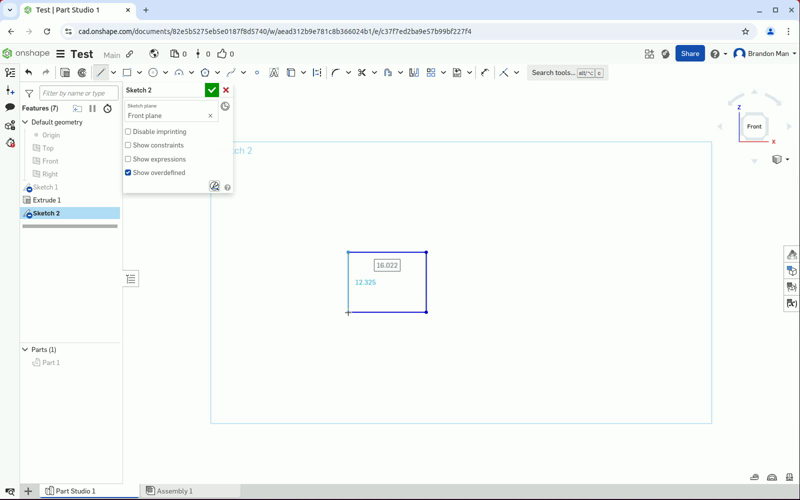
key(esc)
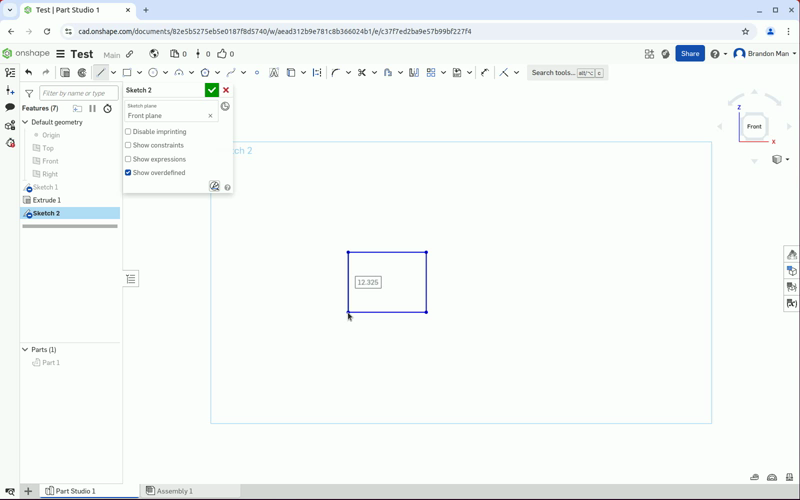
mouse_move(389, 283)
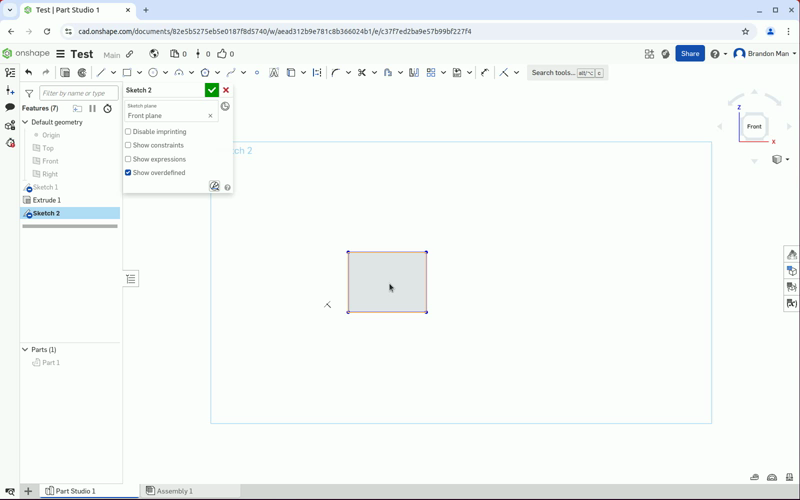
click(389, 283)
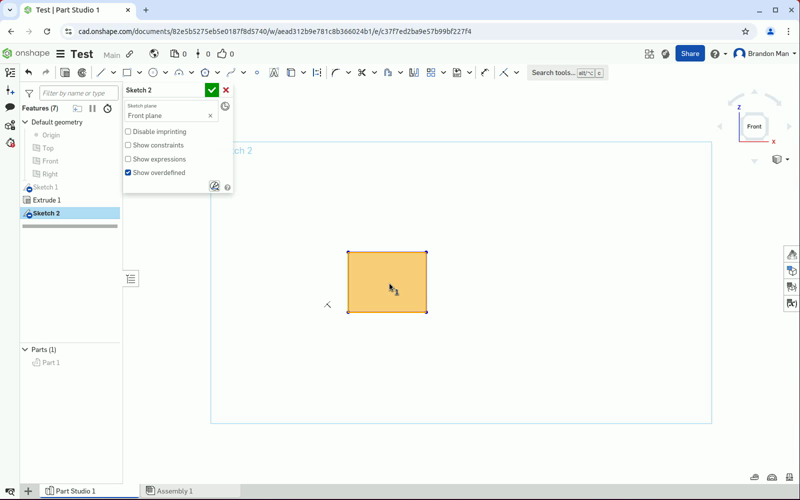
mouse_move(73, 352)
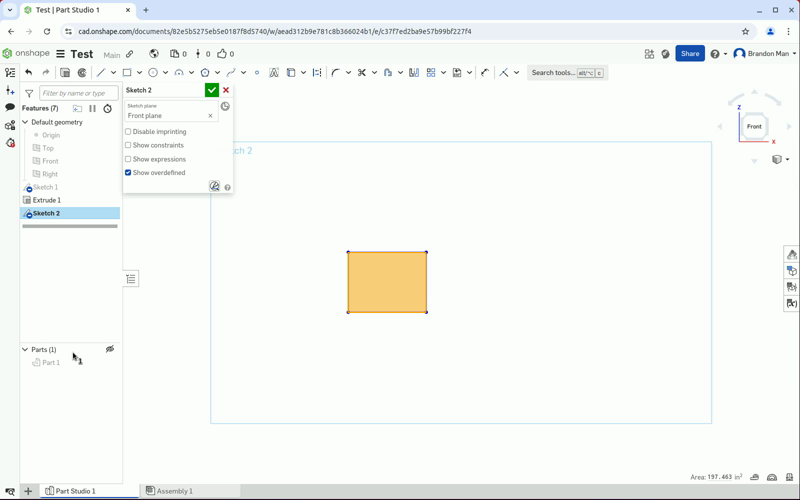
key(shift+y)
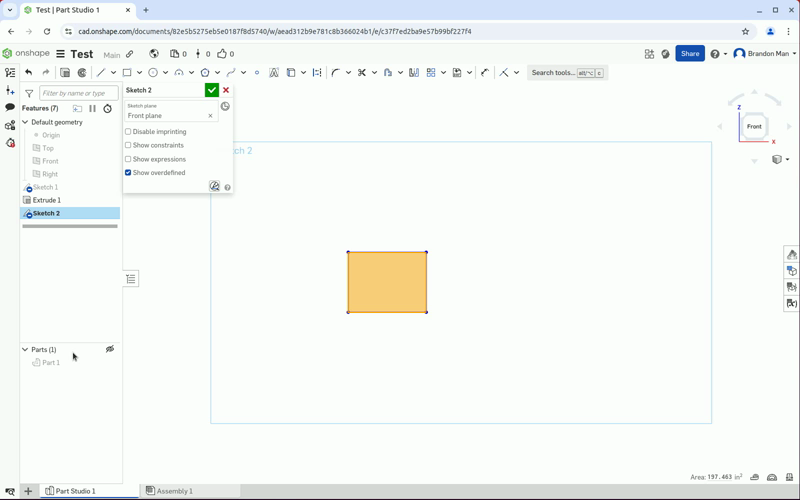
key(shift+e)
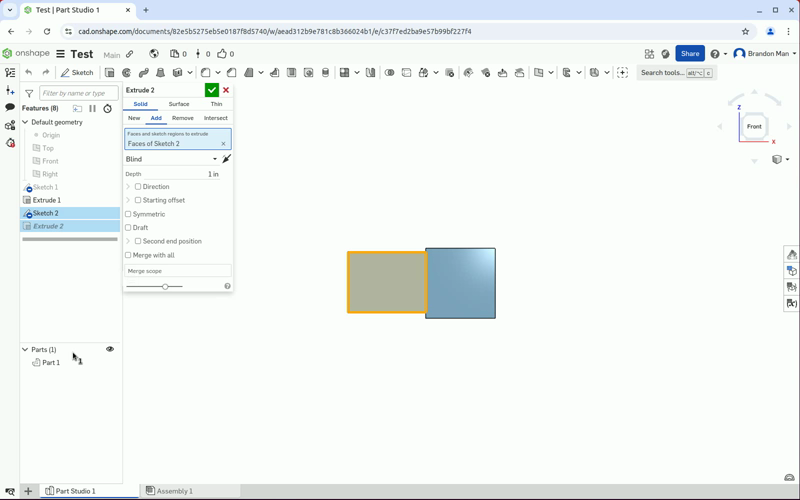
mouse_move(143, 106)
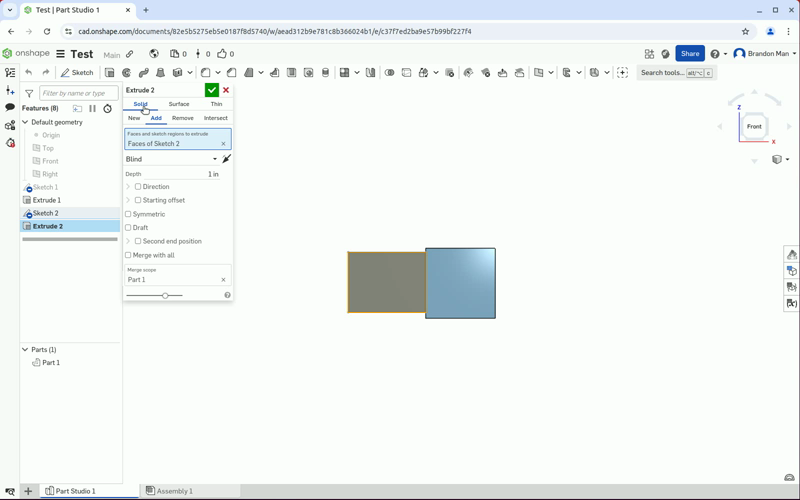
click(143, 106)
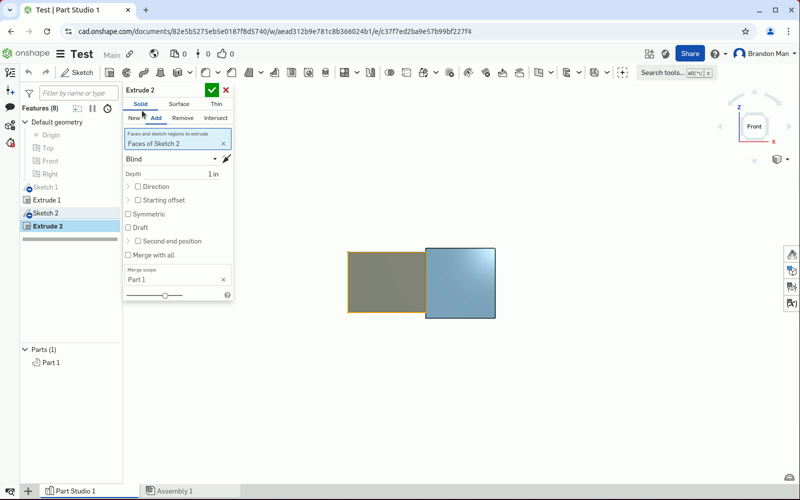
mouse_move(137, 120)
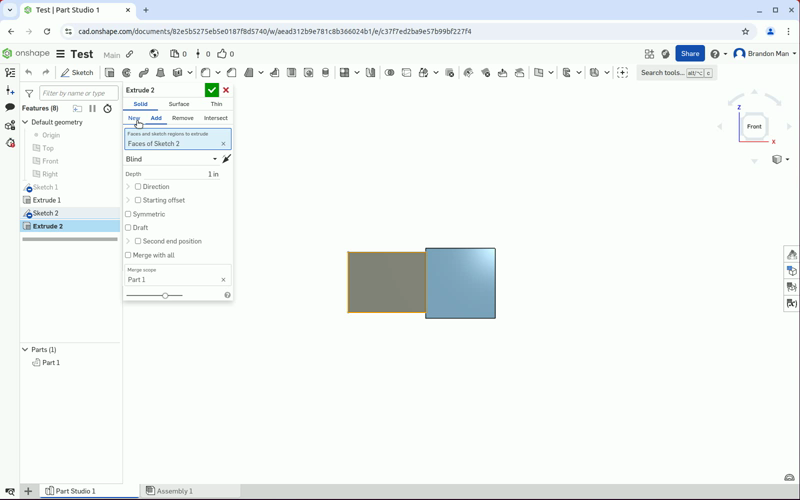
click(137, 120)
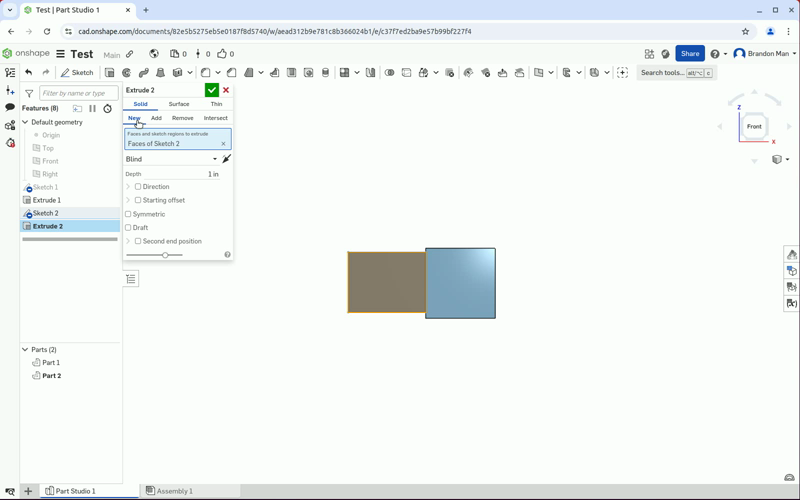
key(tab, 4)
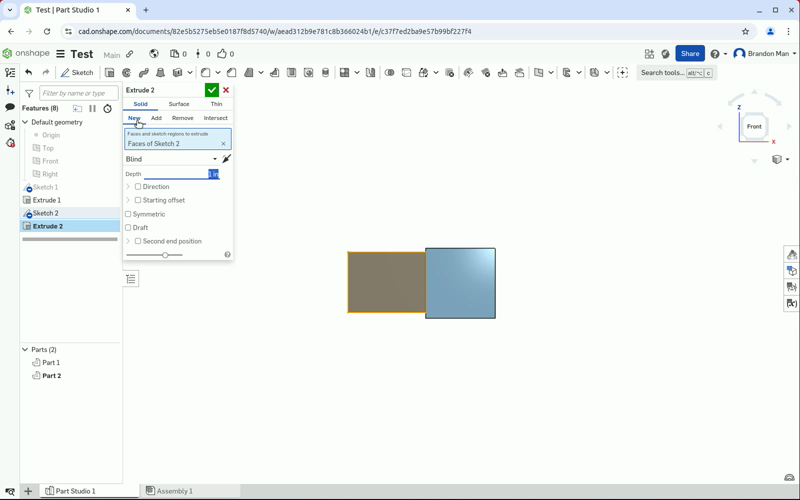
text(12.516)
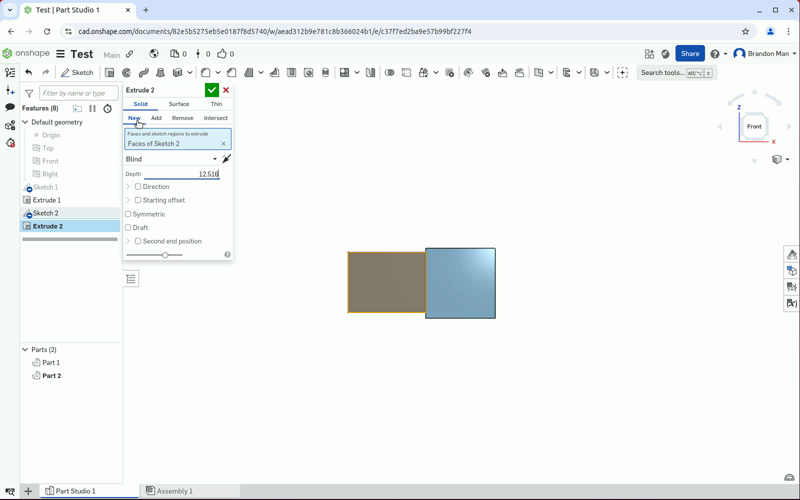
key(tab, 3)
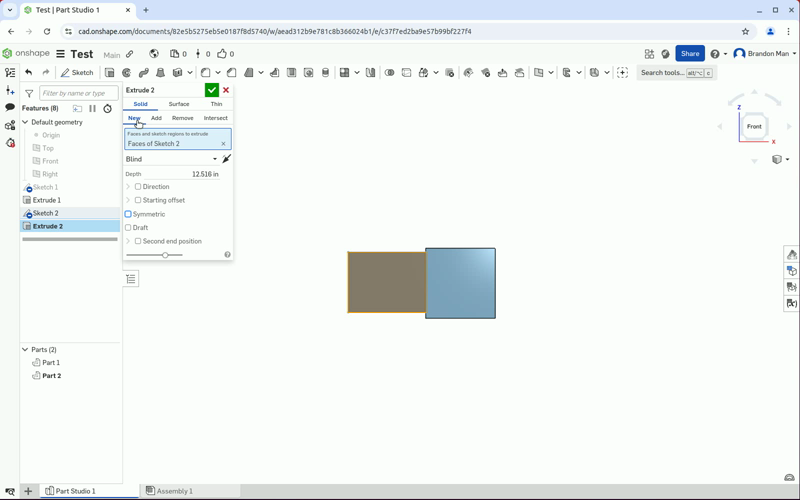
key(space)
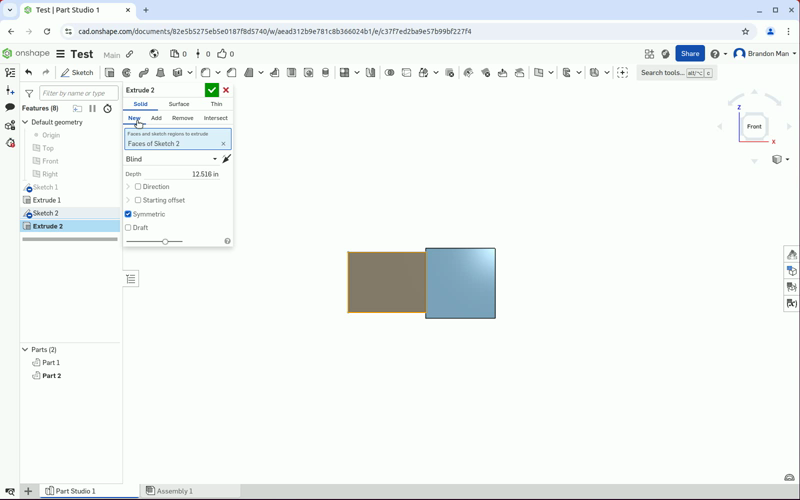
key(enter)
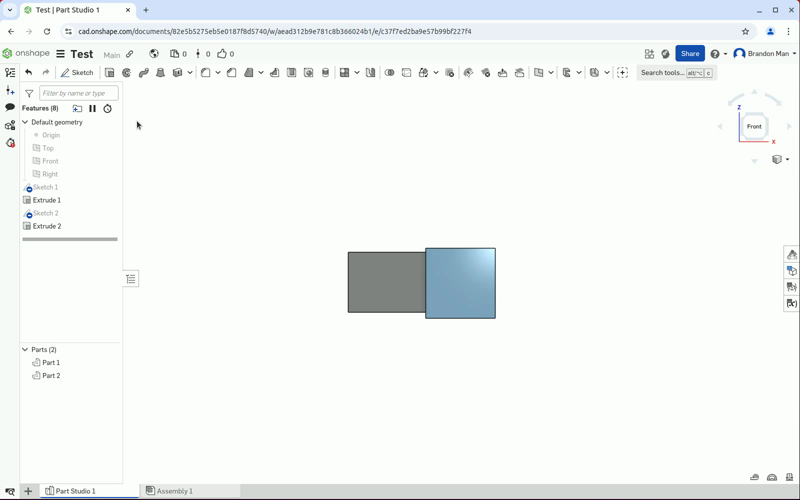
key(shift+h)
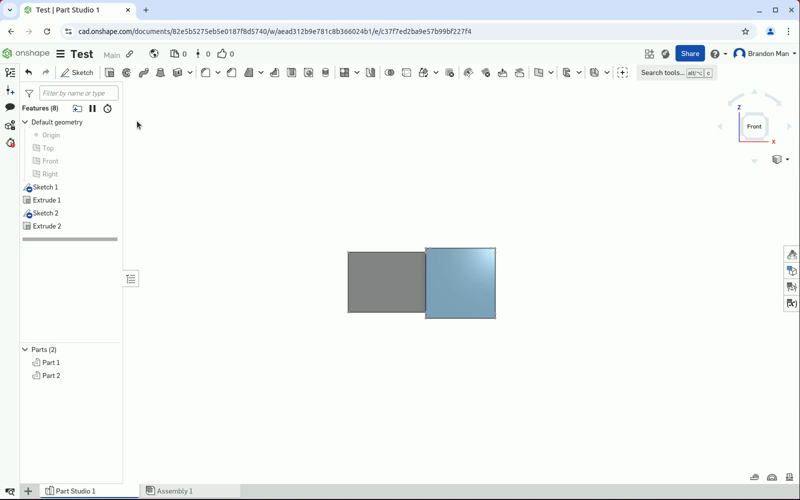
key(shift+h)
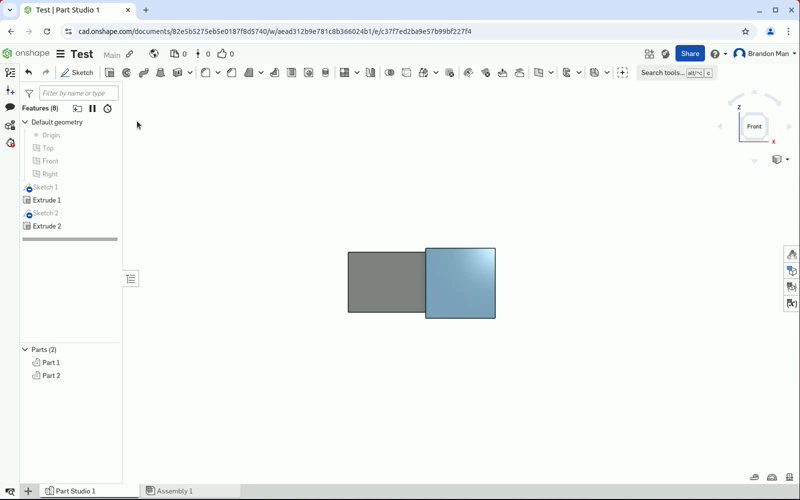
mouse_move(73, 189)
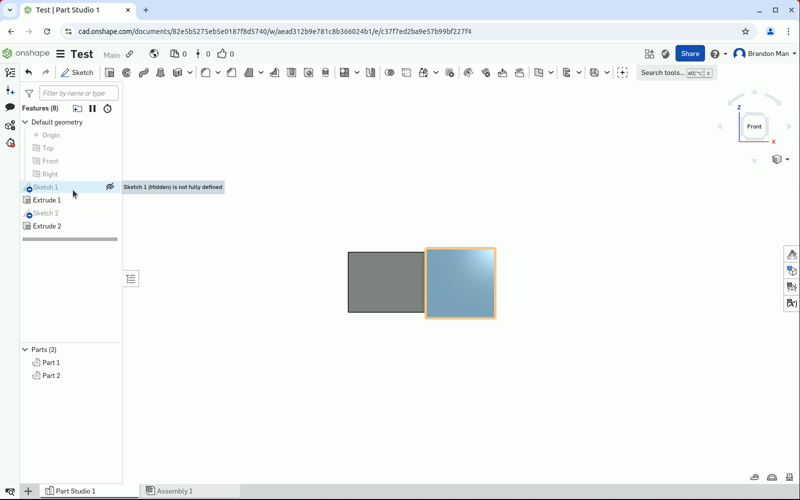
click(73, 189)
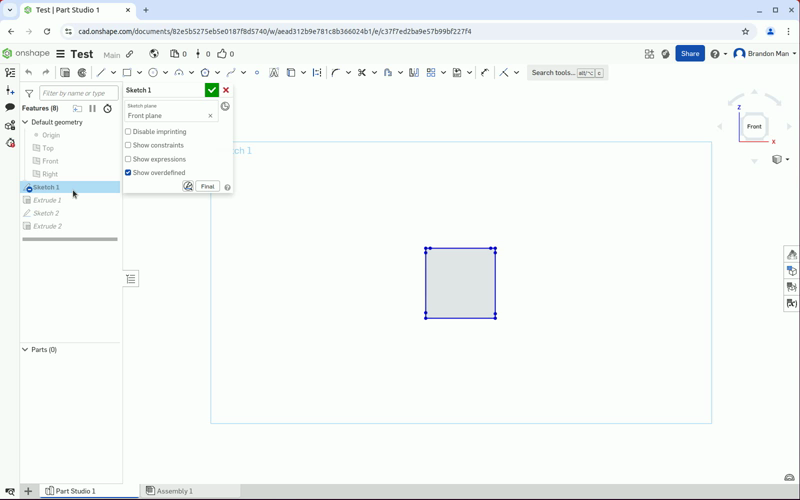
mouse_move(229, 92)
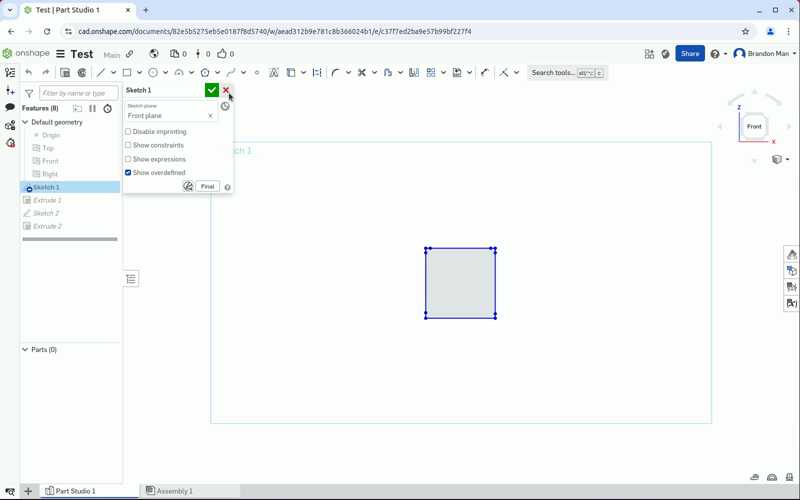
click(229, 92)
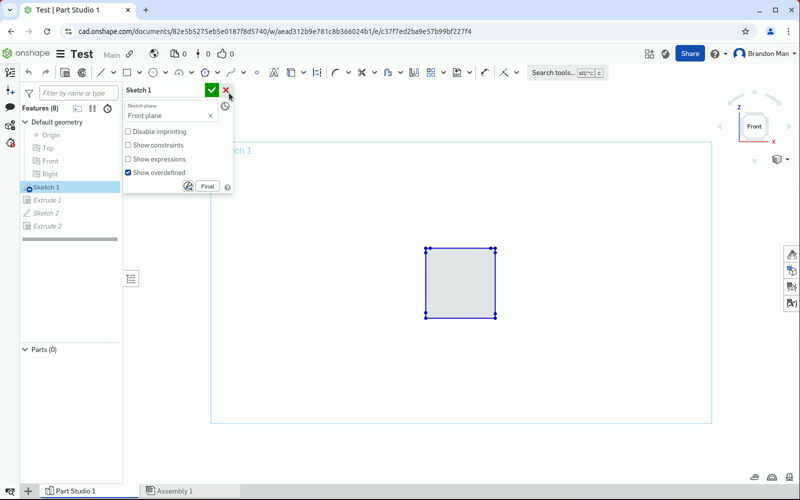
key(shift+s)
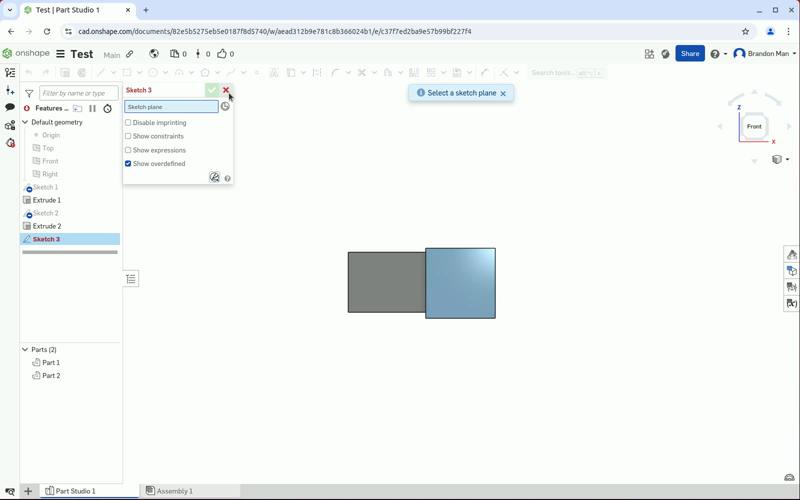
mouse_move(73, 163)
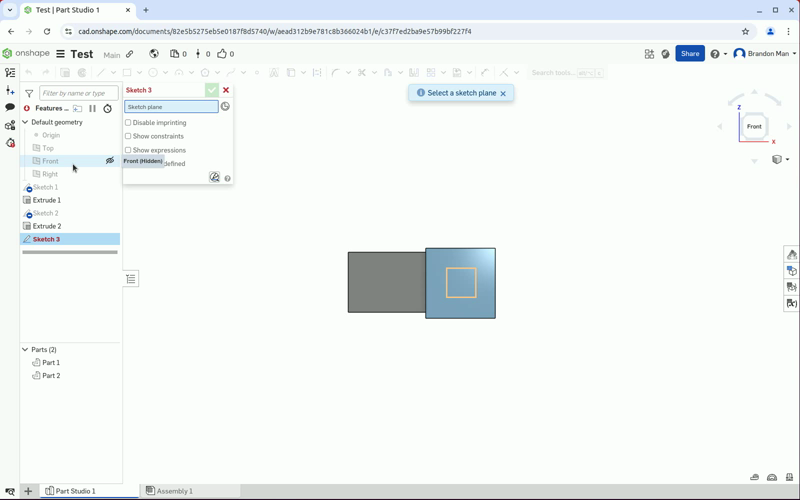
click(73, 163)
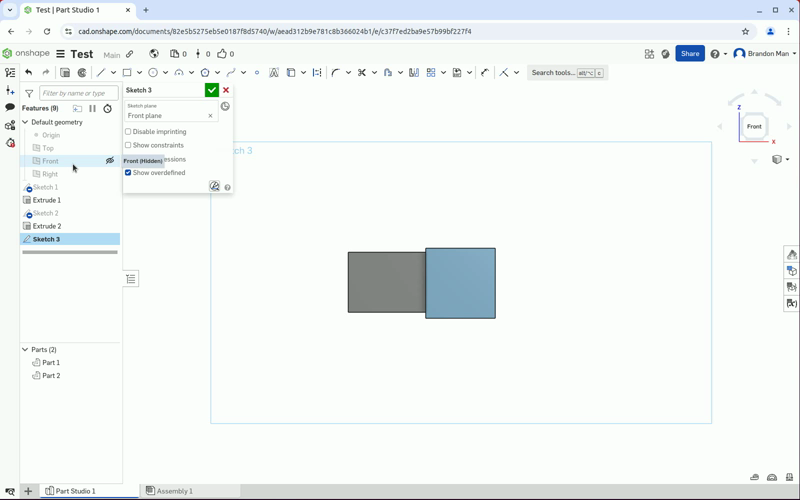
mouse_move(73, 352)
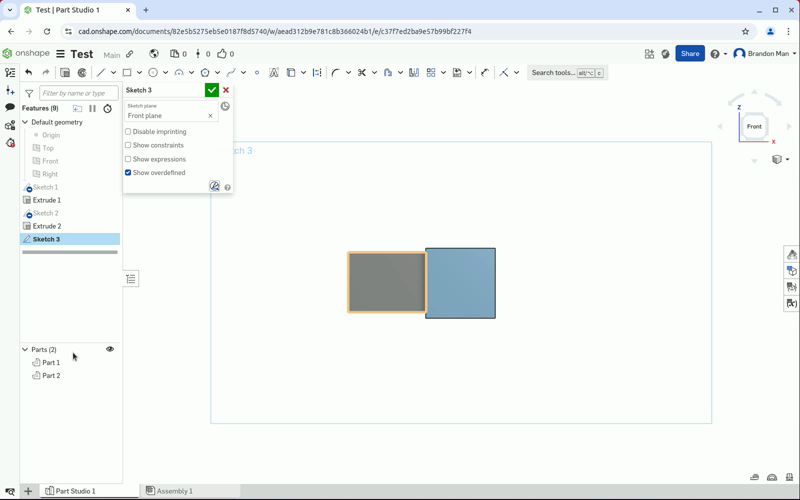
key(y)
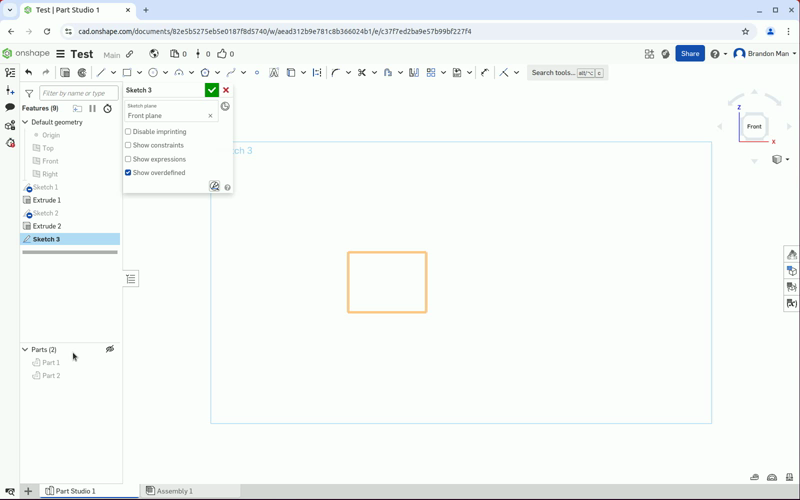
key(l)
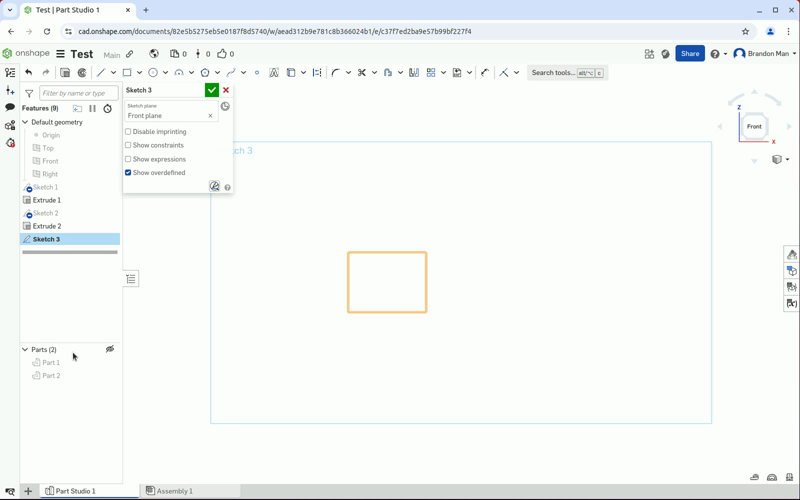
key_down(shift)
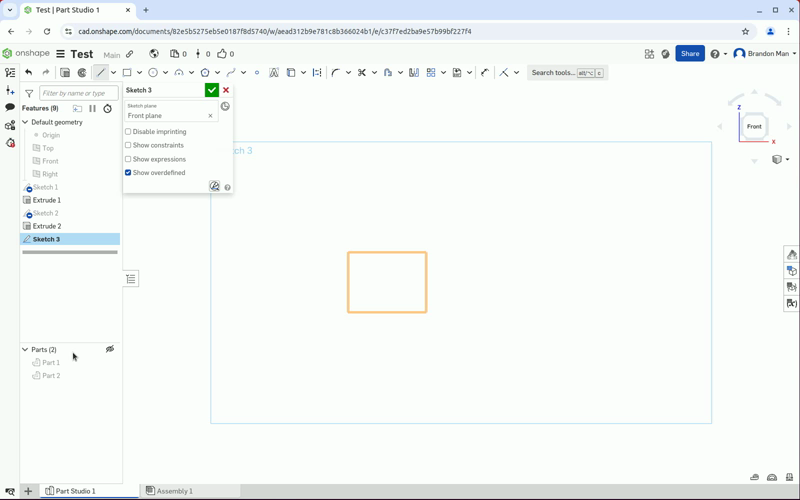
mouse_move(430, 247)
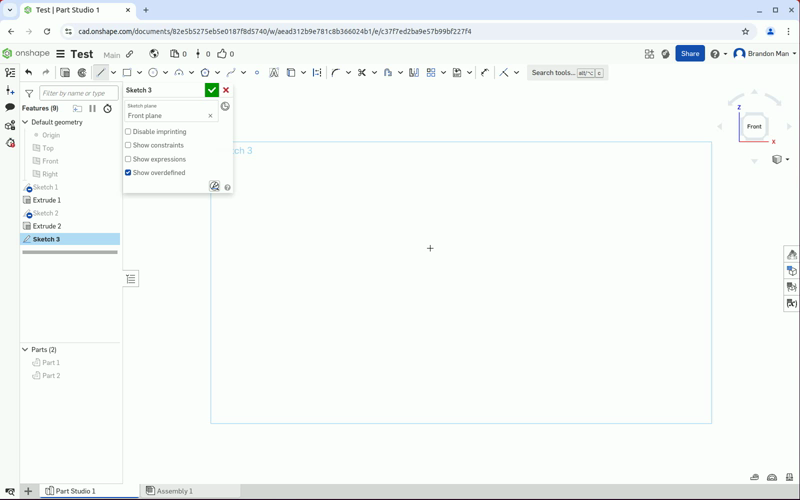
click(430, 247)
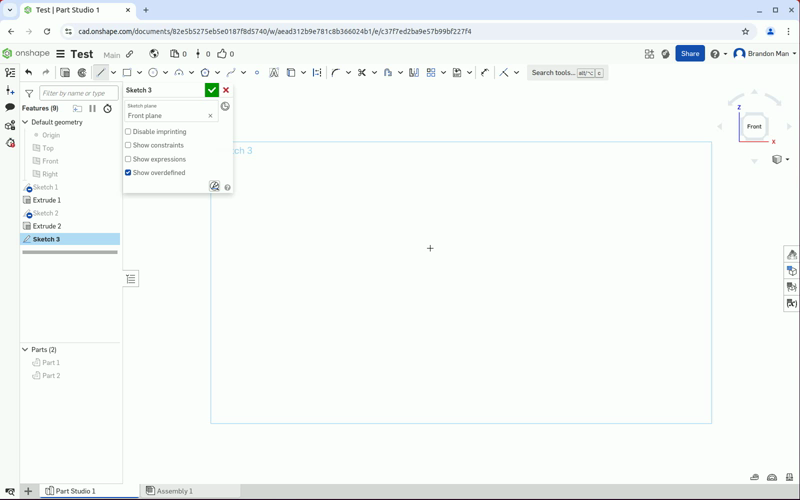
key_up(shift)
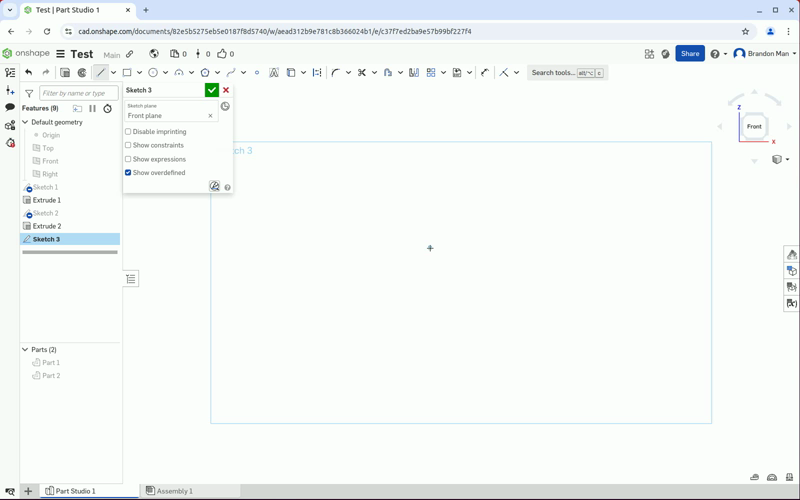
key_down(shift)
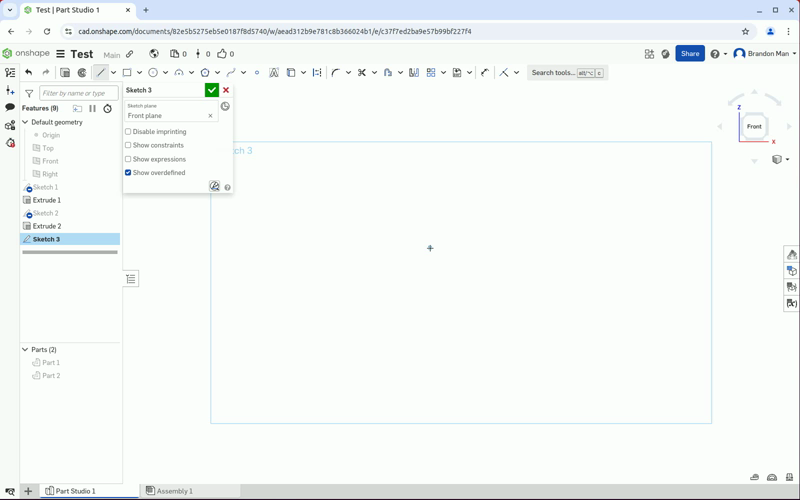
mouse_move(490, 247)
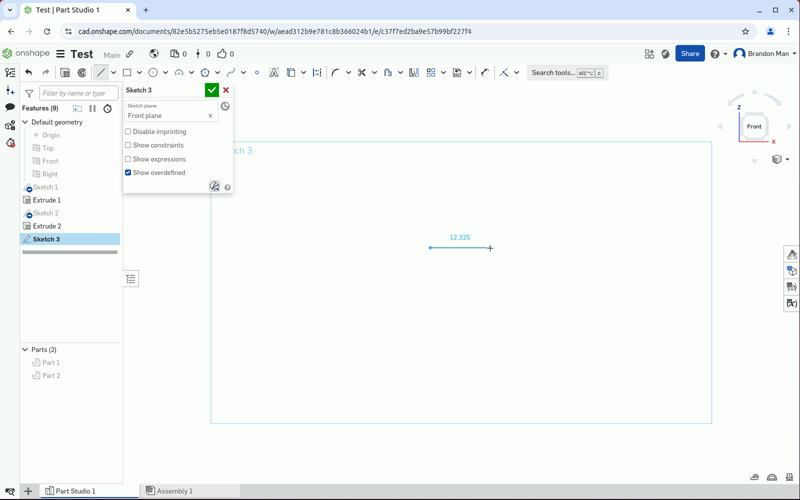
click(490, 247)
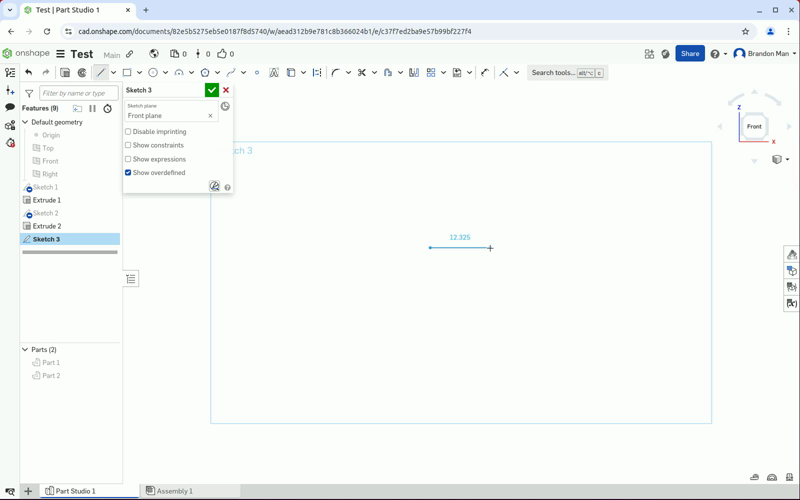
key_up(shift)
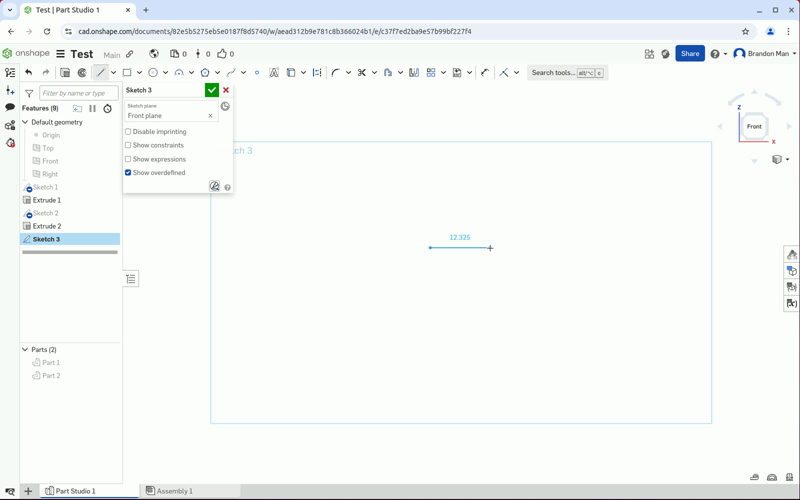
key_down(shift)
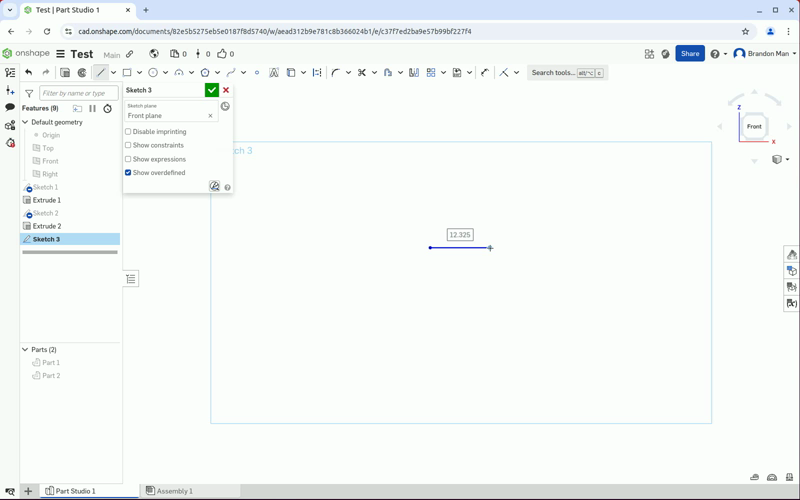
mouse_move(490, 170)
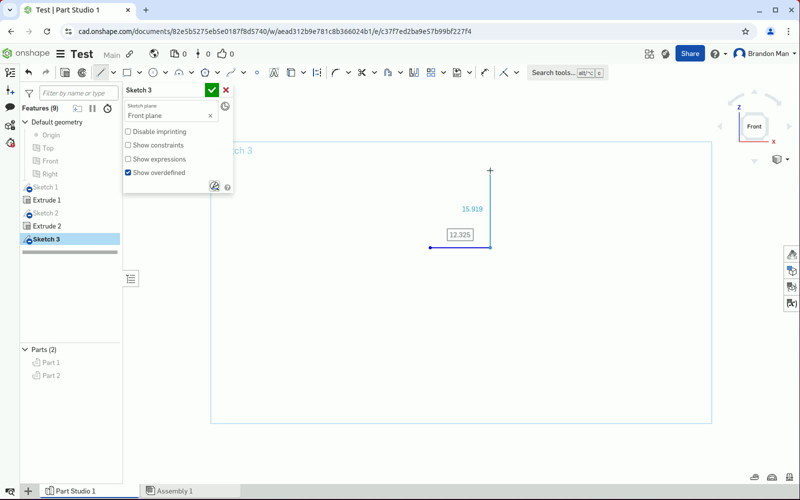
click(490, 170)
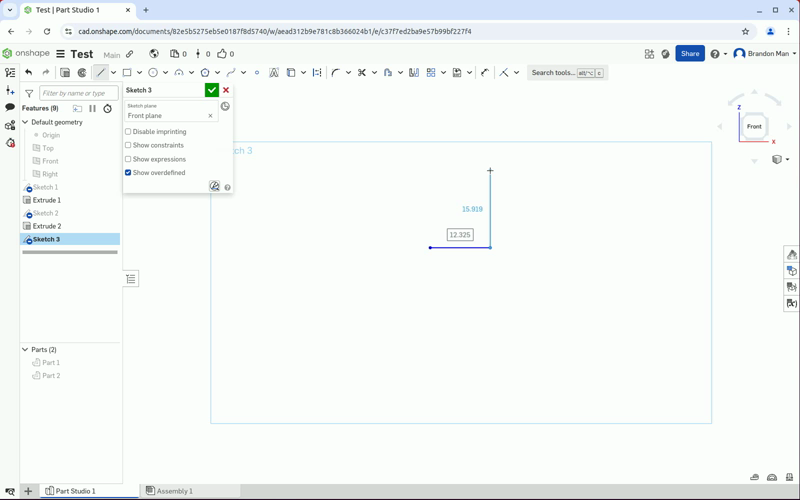
key_up(shift)
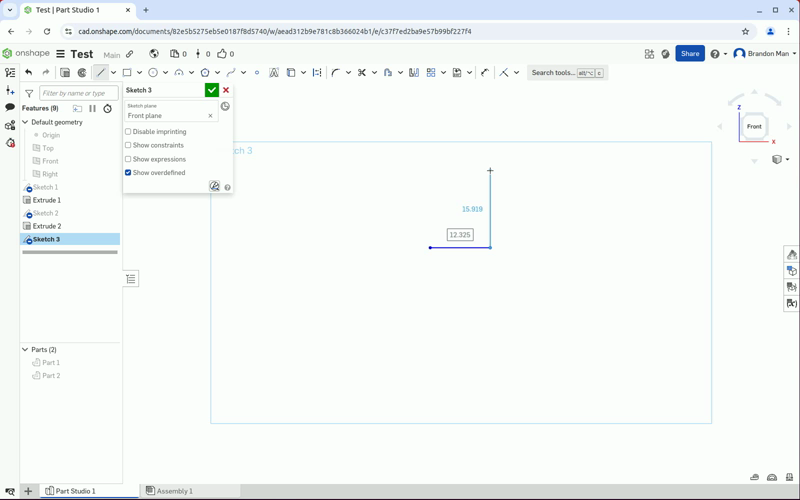
key_down(shift)
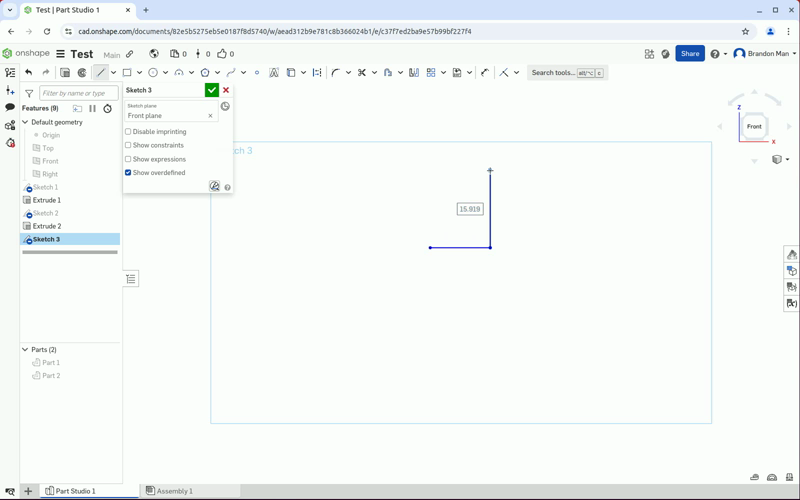
mouse_move(430, 170)
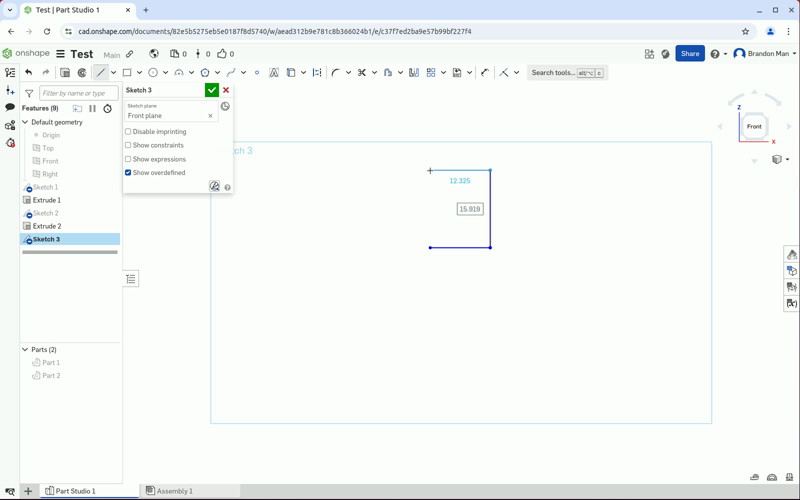
click(430, 170)
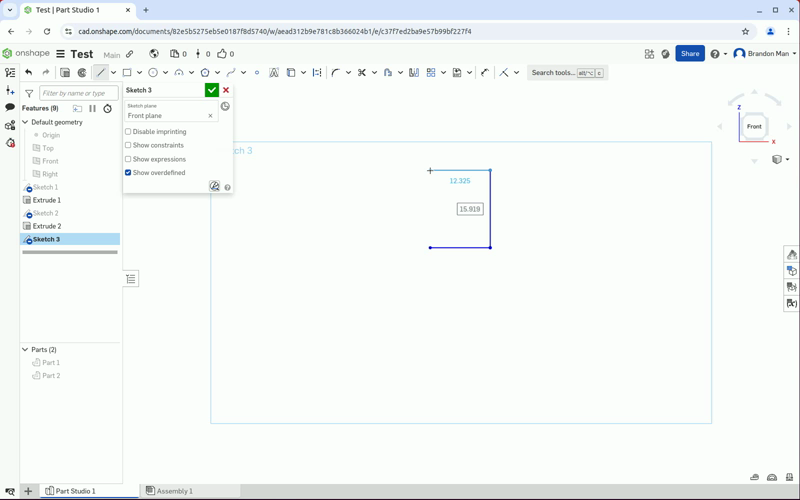
key_up(shift)
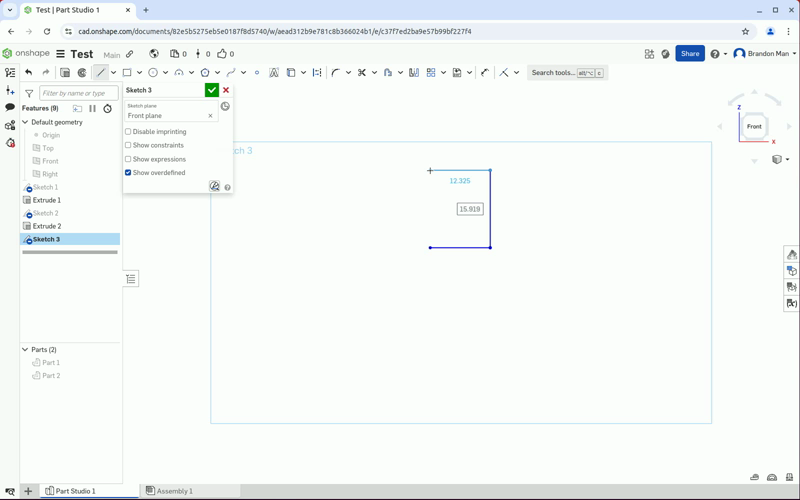
key_down(shift)
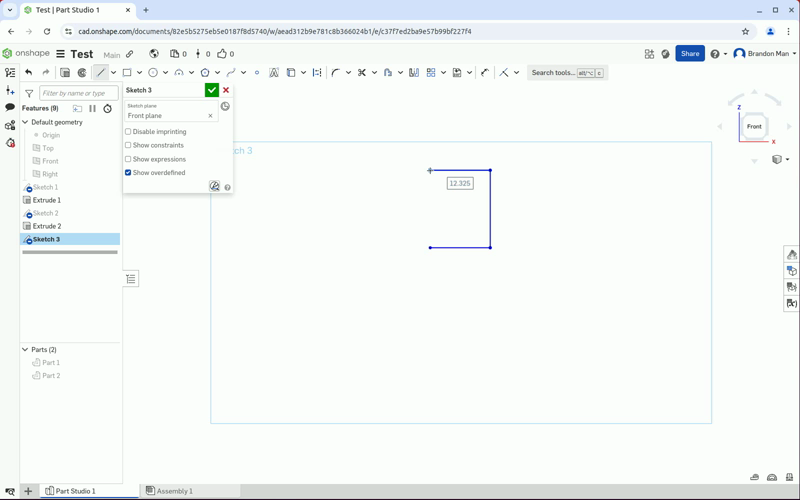
mouse_move(430, 247)
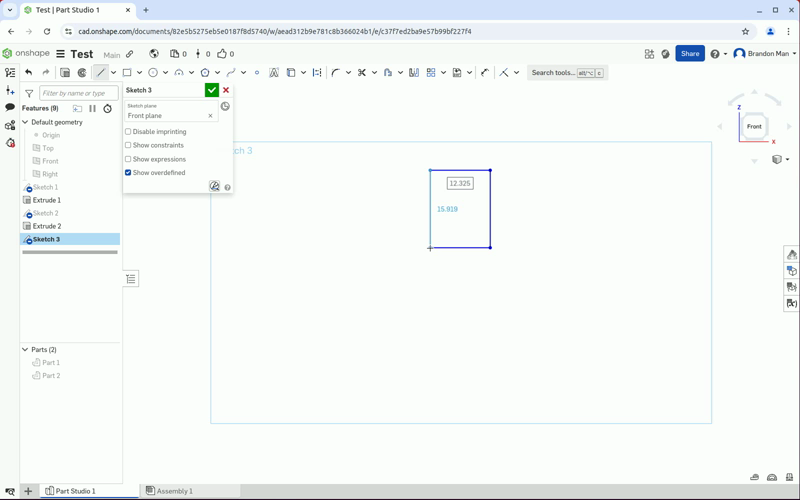
key_up(shift)
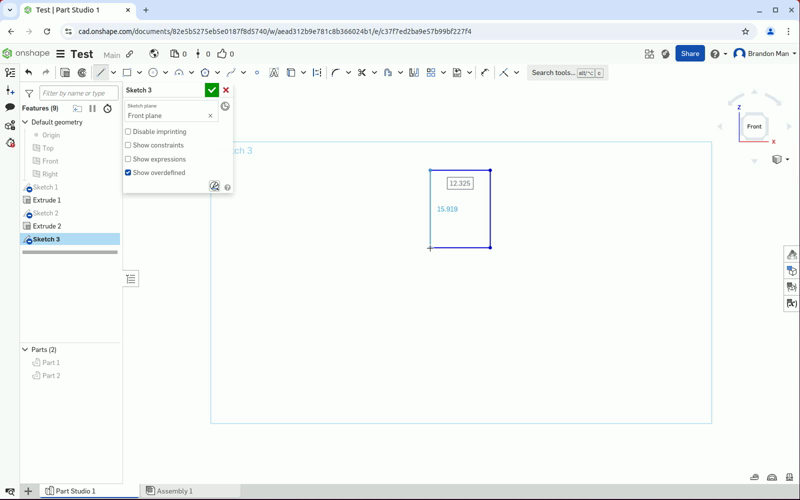
click(430, 247)
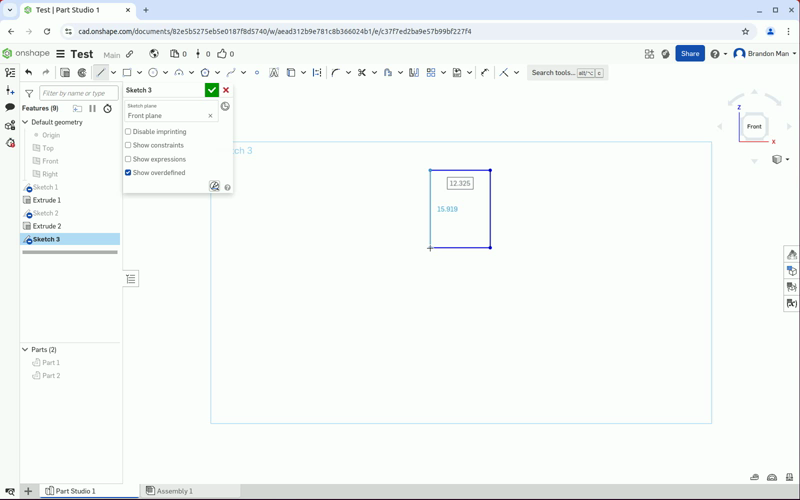
key(esc)
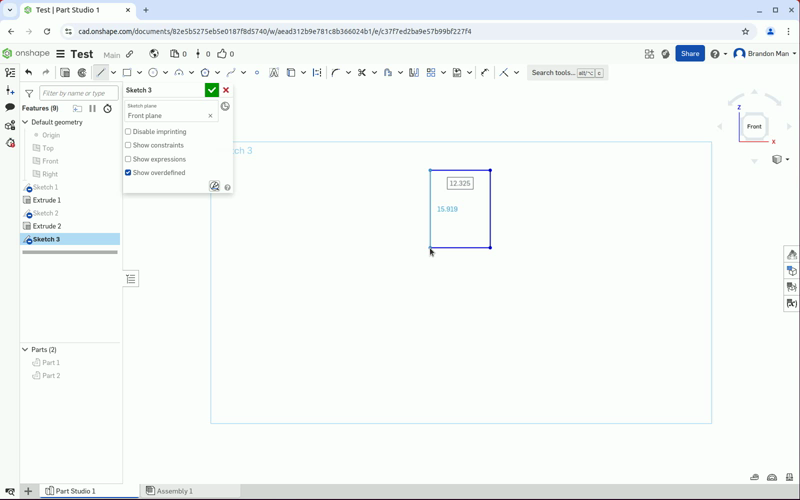
mouse_move(478, 237)
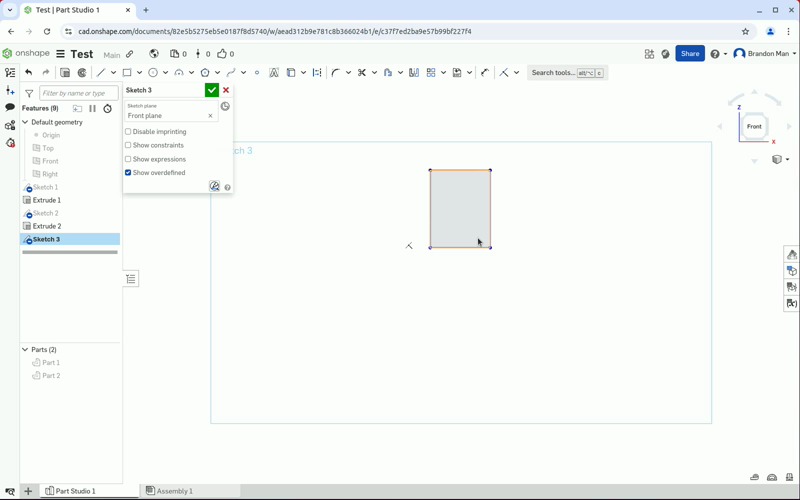
click(478, 237)
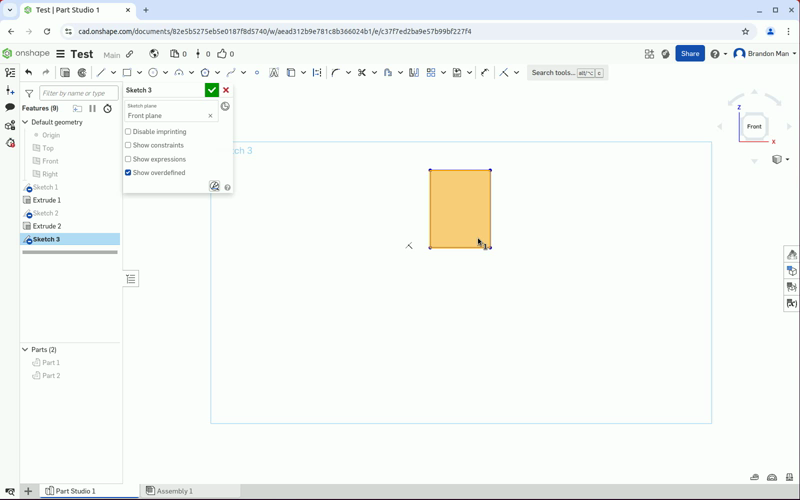
mouse_move(73, 352)
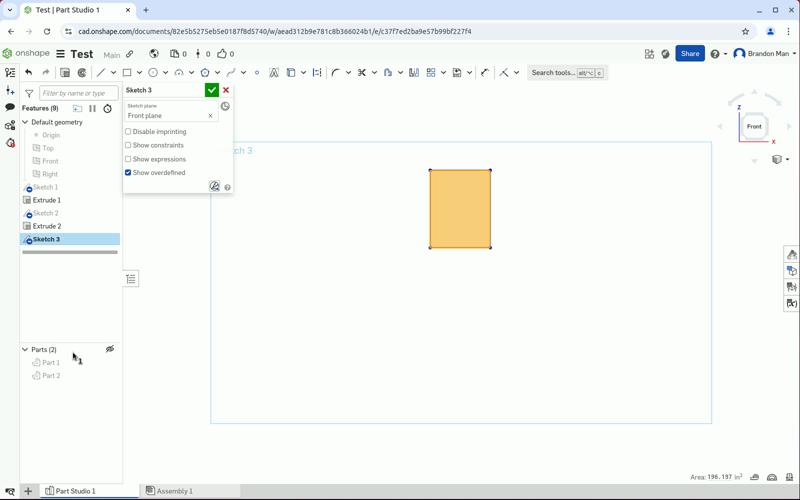
key(shift+y)
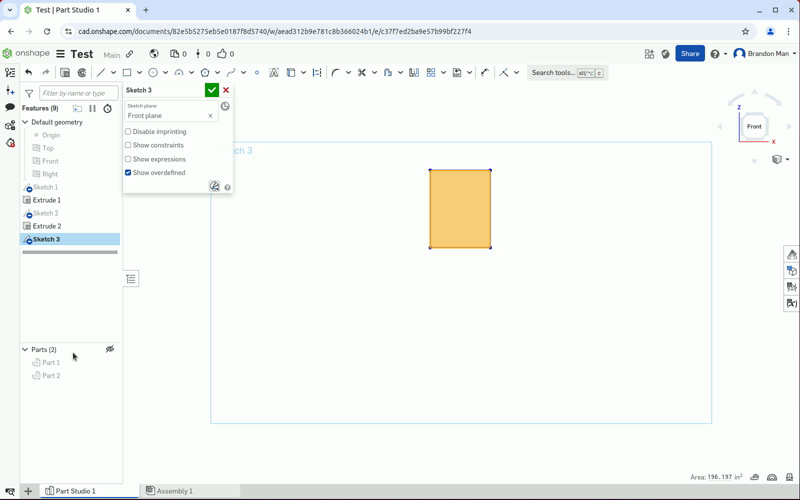
key(shift+e)
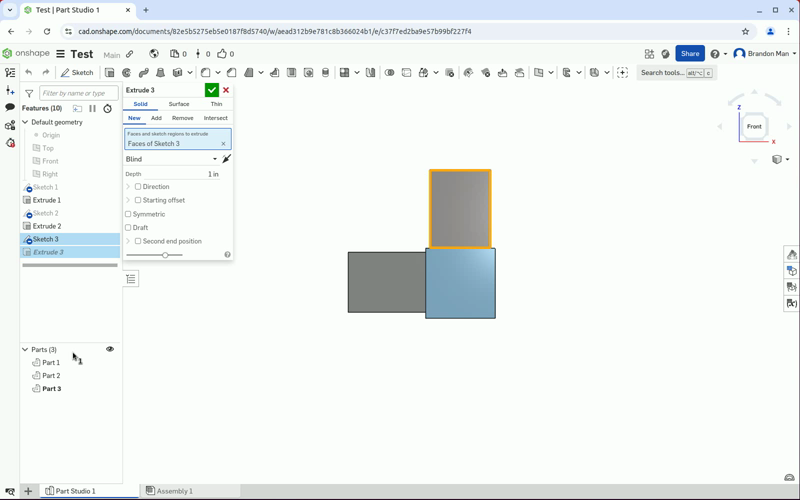
mouse_move(143, 106)
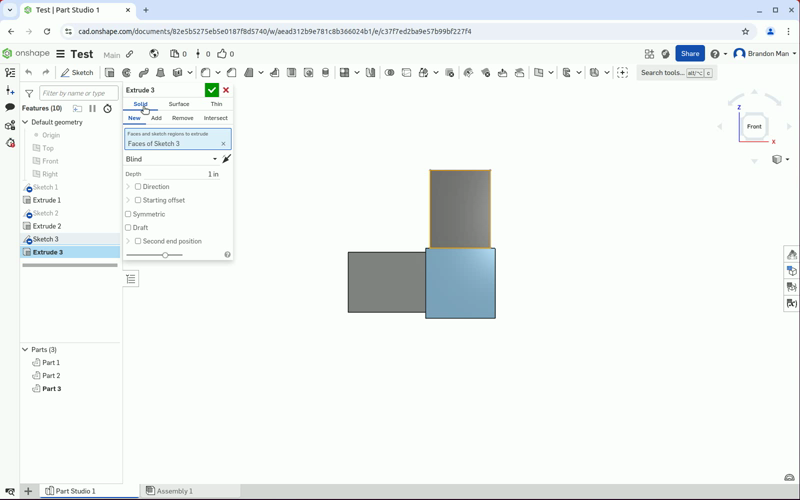
click(143, 106)
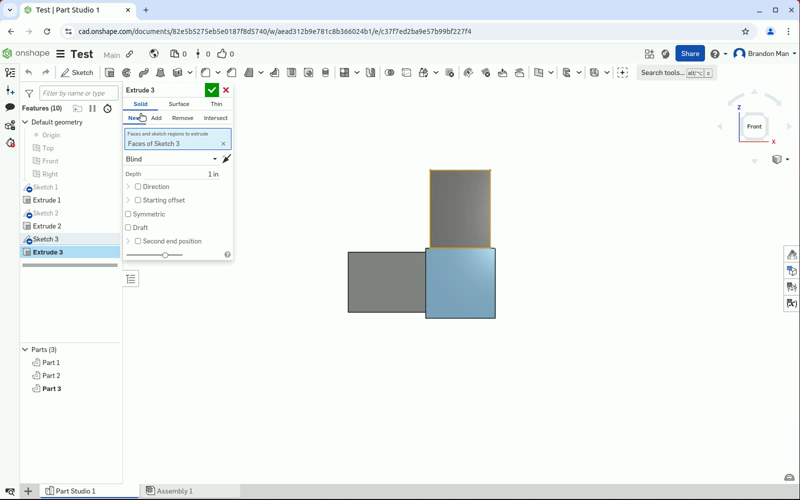
mouse_move(137, 120)
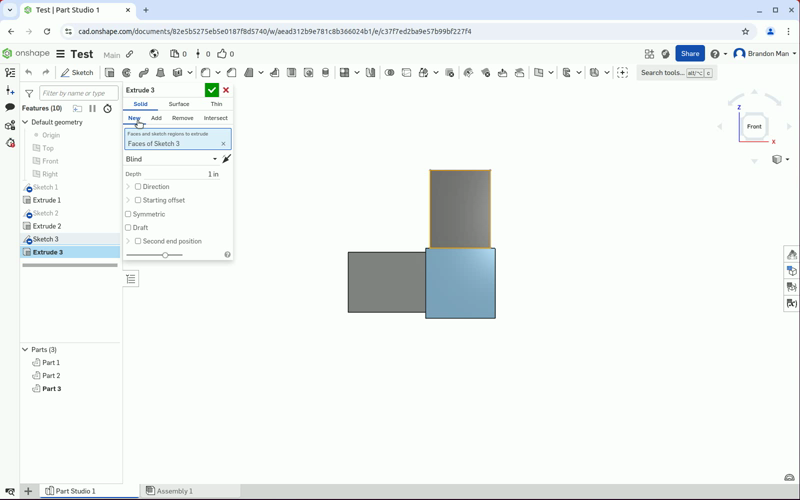
click(137, 120)
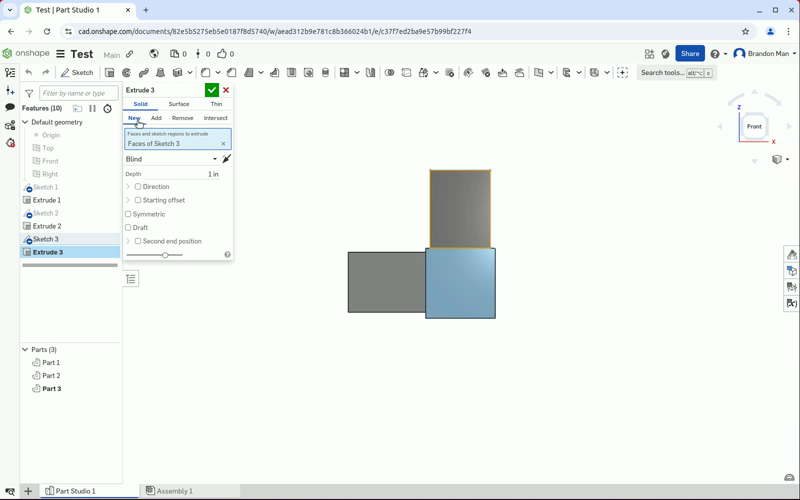
key(tab, 4)
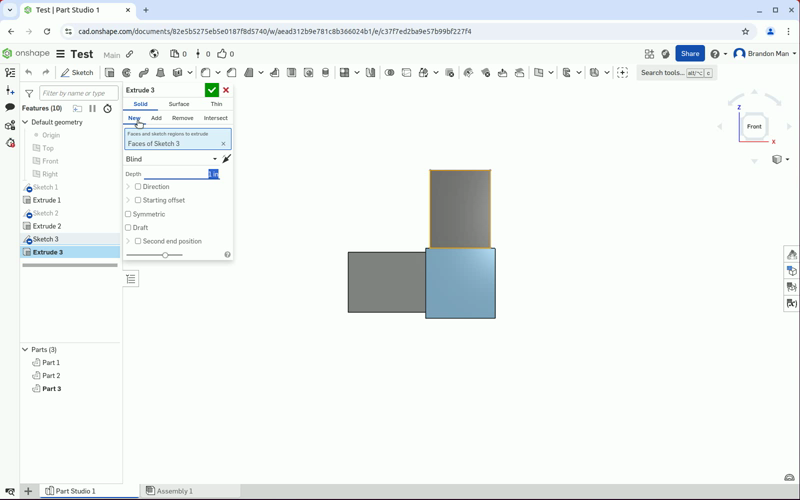
text(12.516)
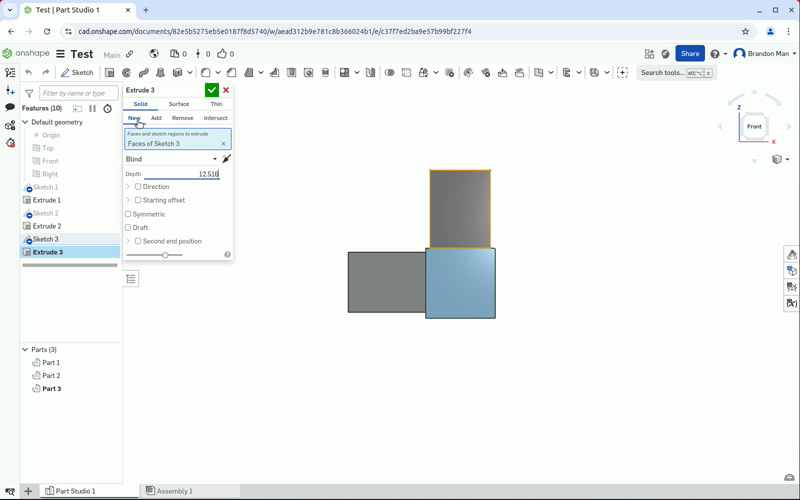
key(tab, 3)
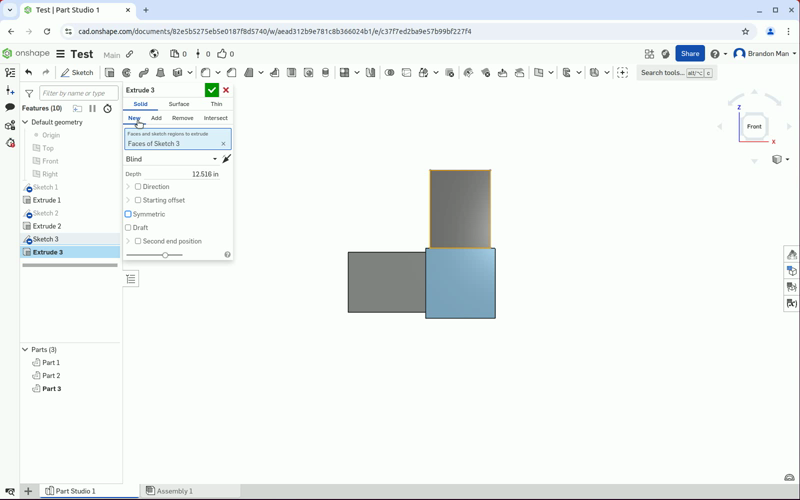
key(space)
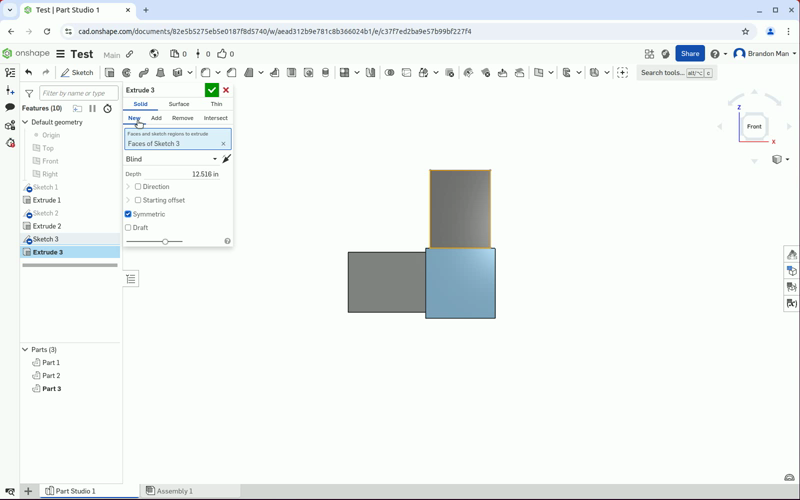
key(enter)
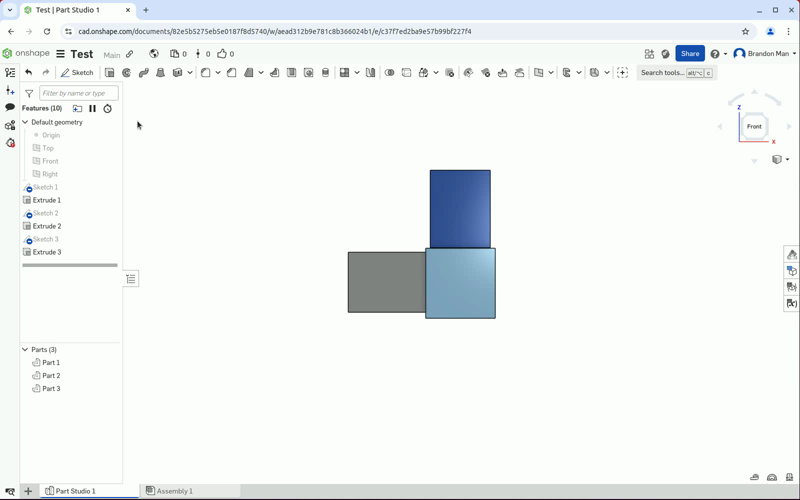
key(shift+h)
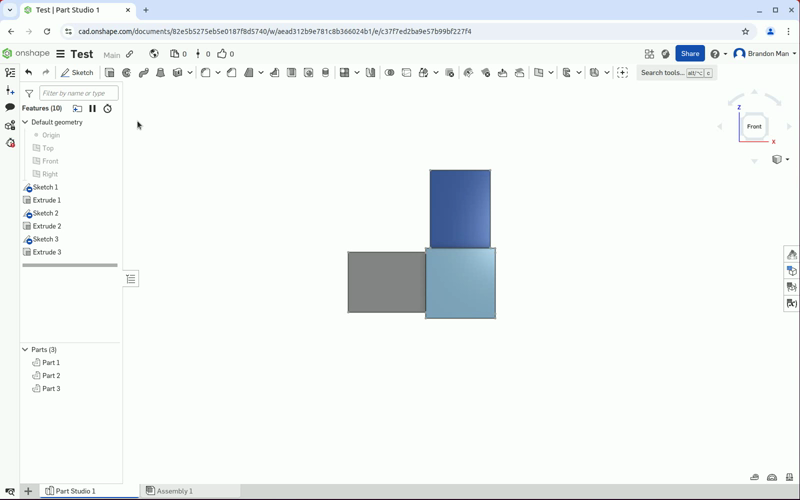
key(shift+h)
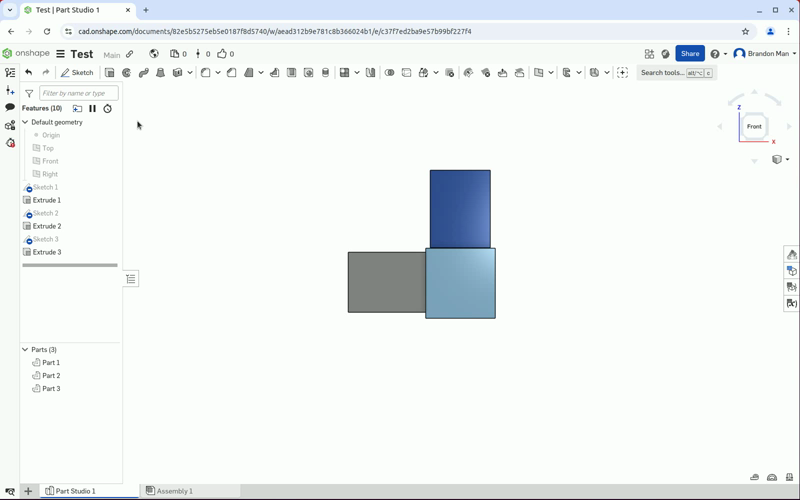
mouse_move(73, 189)
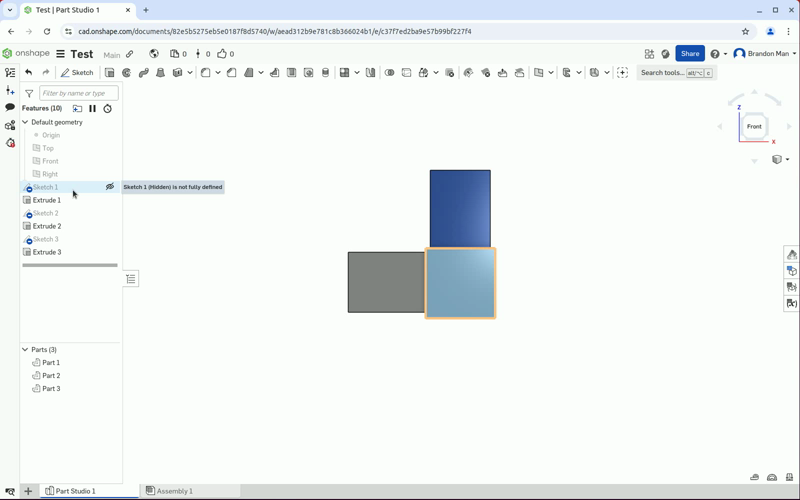
click(73, 189)
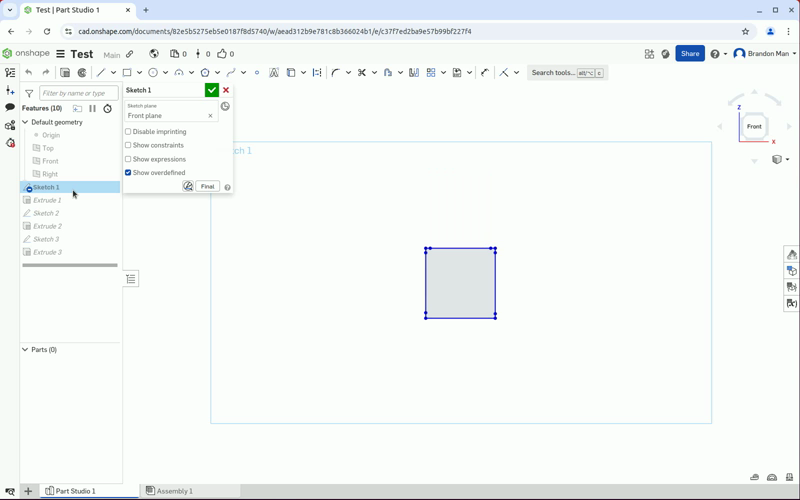
mouse_move(229, 92)
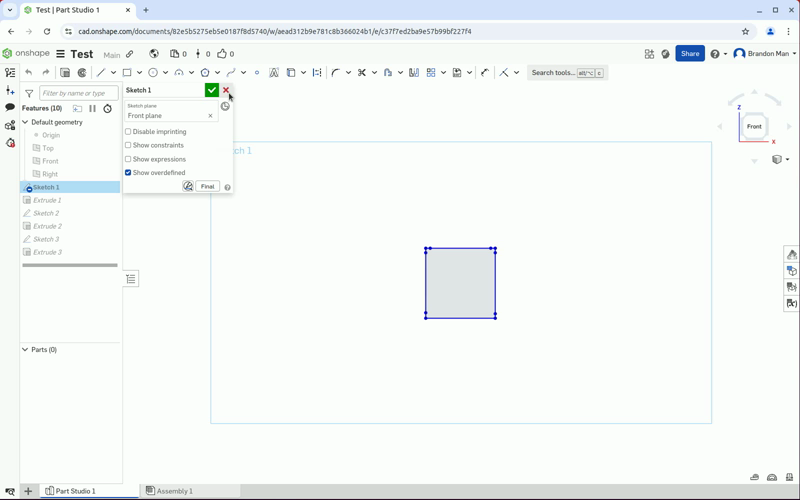
click(229, 92)
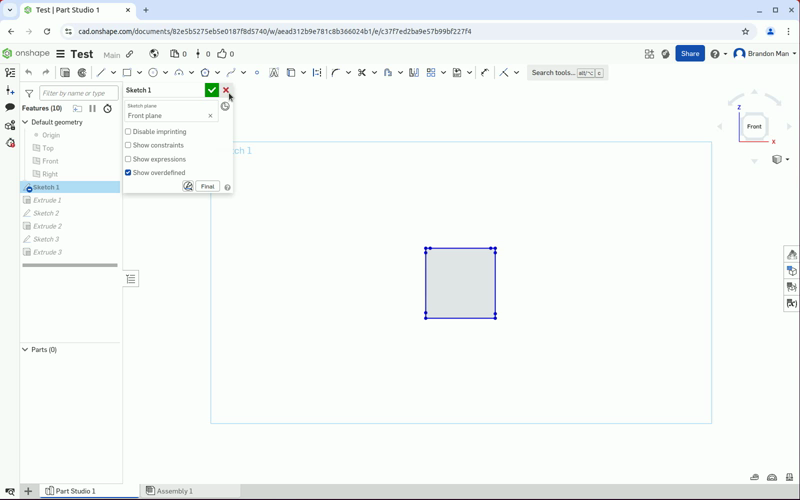
key(shift+s)
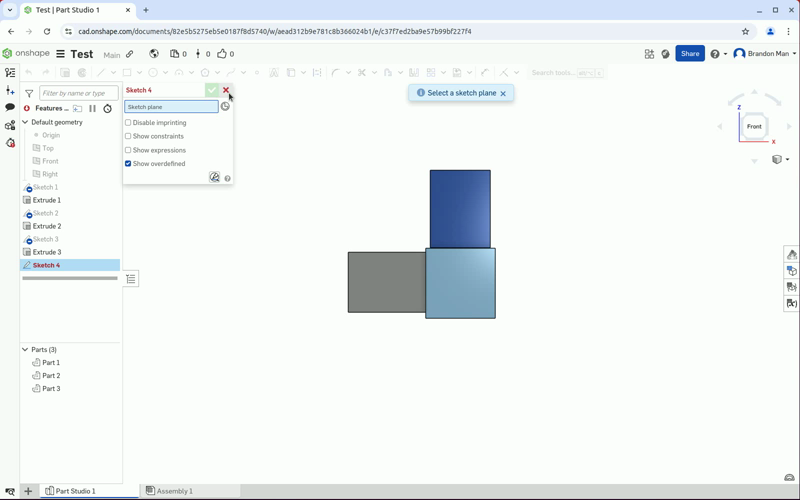
mouse_move(73, 163)
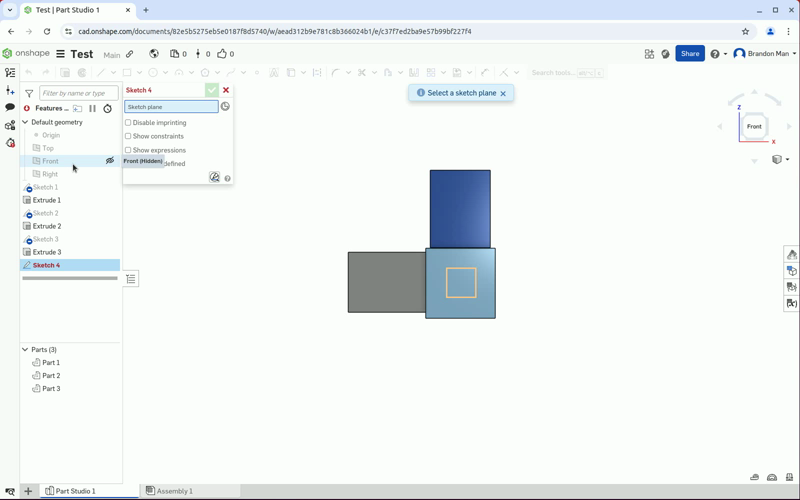
click(73, 163)
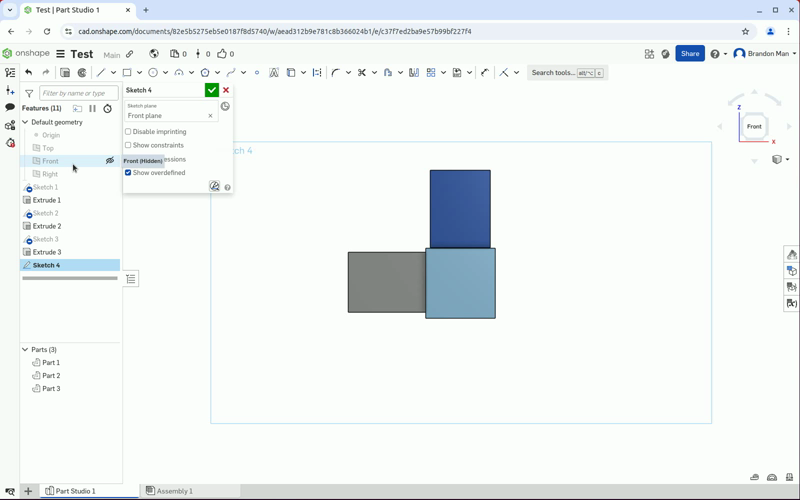
mouse_move(73, 352)
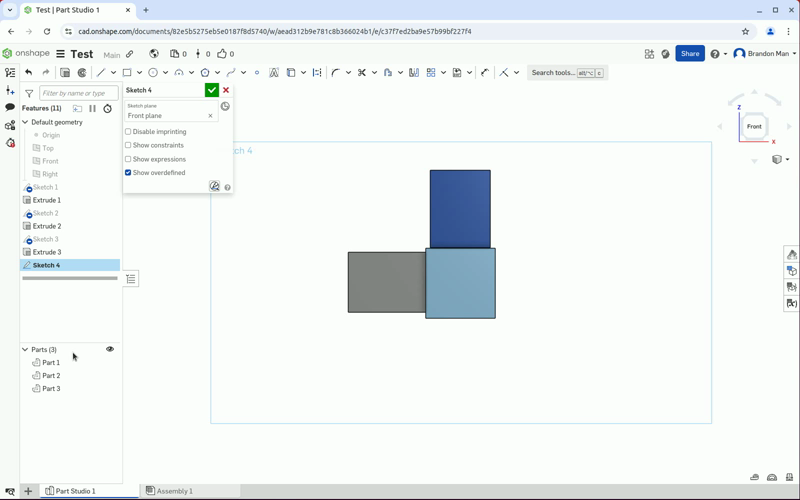
key(y)
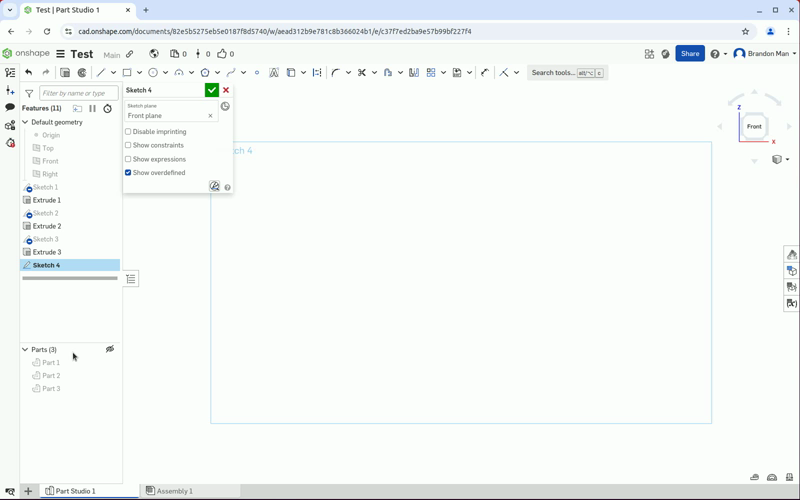
key(l)
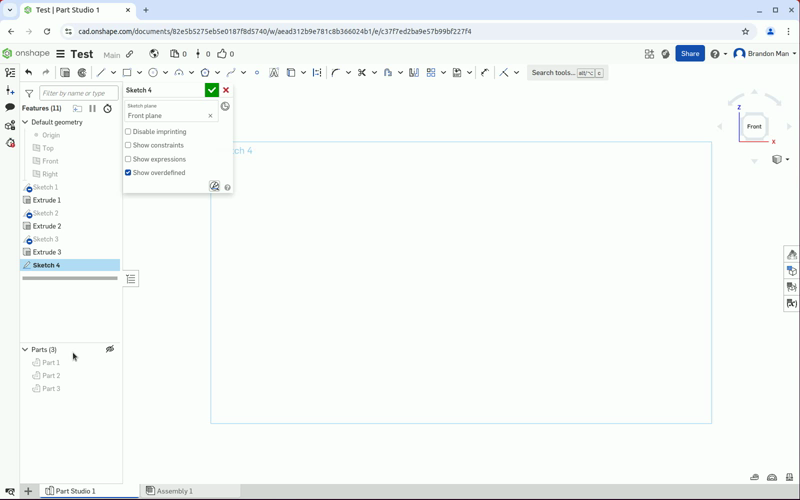
key_down(shift)
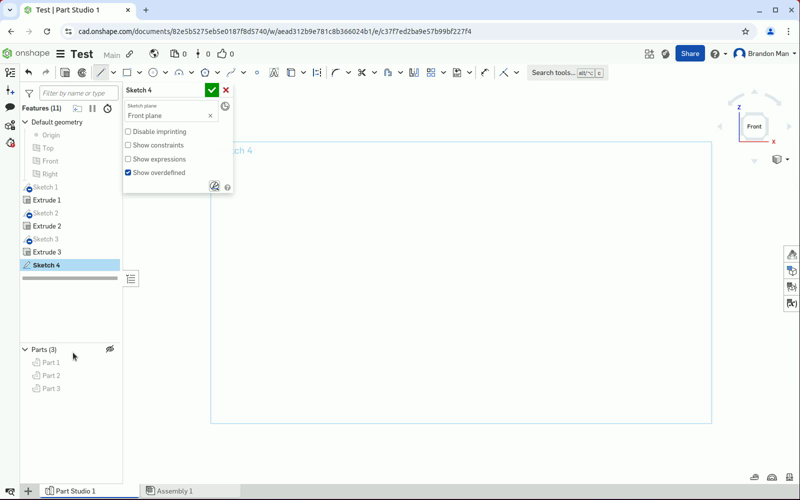
mouse_move(495, 313)
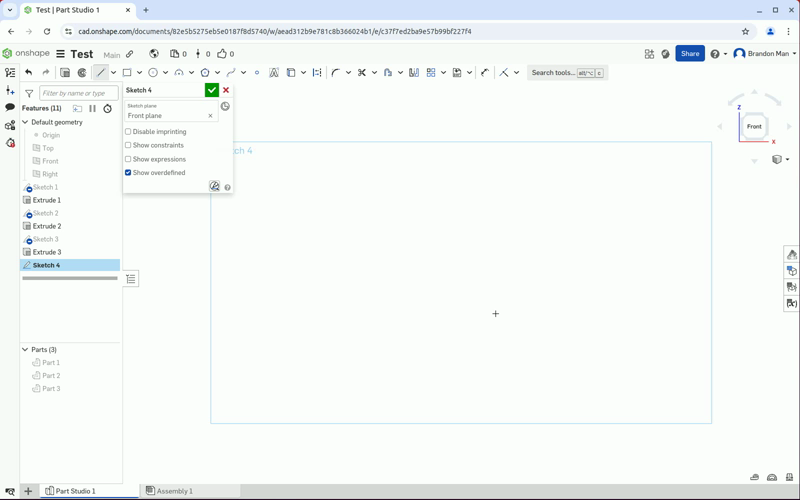
click(495, 313)
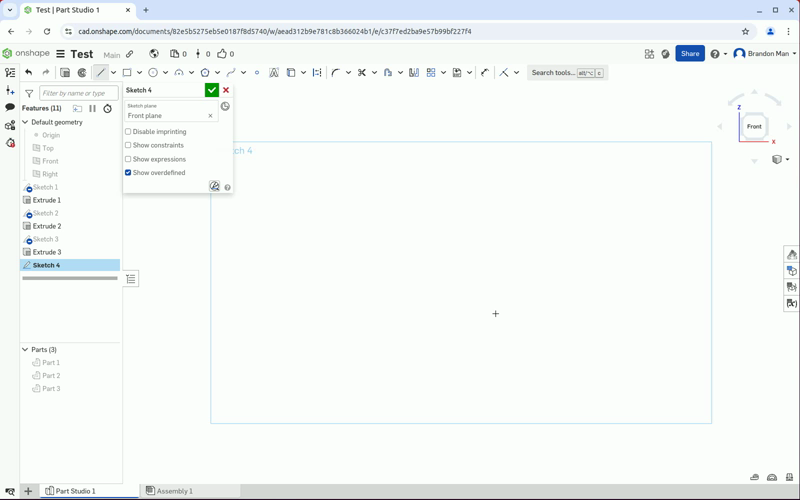
key_up(shift)
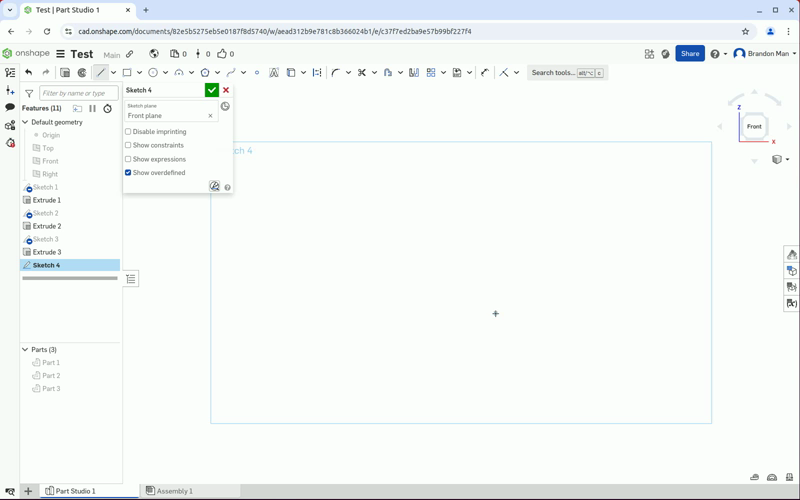
key_down(shift)
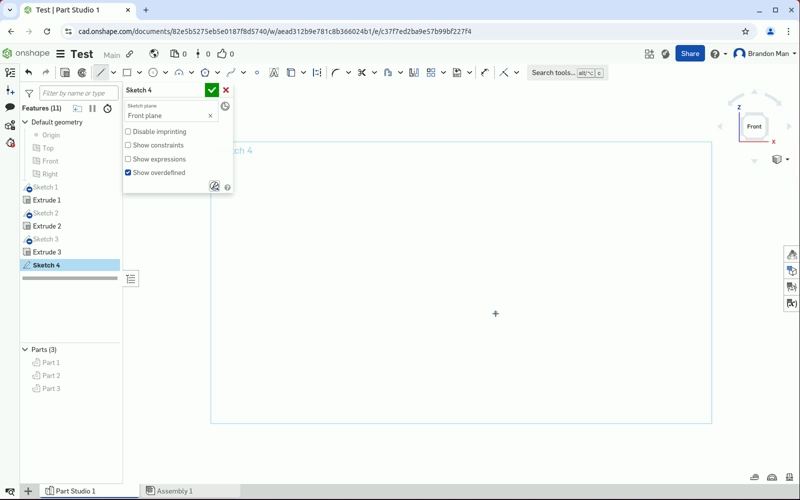
mouse_move(573, 313)
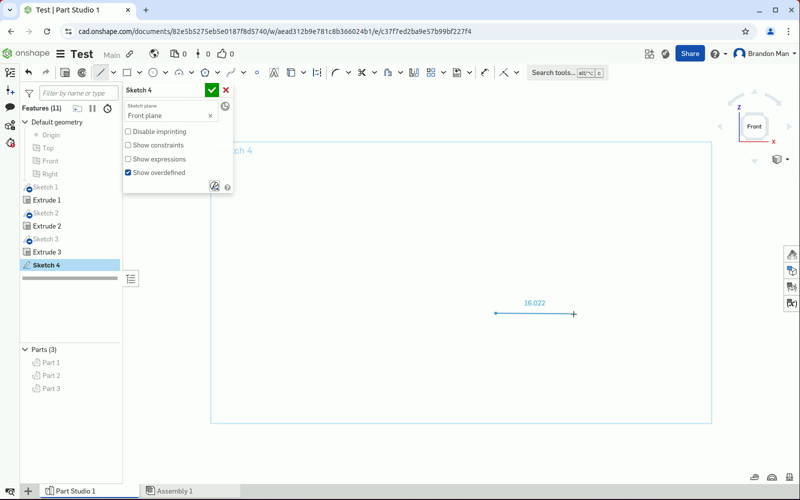
click(573, 313)
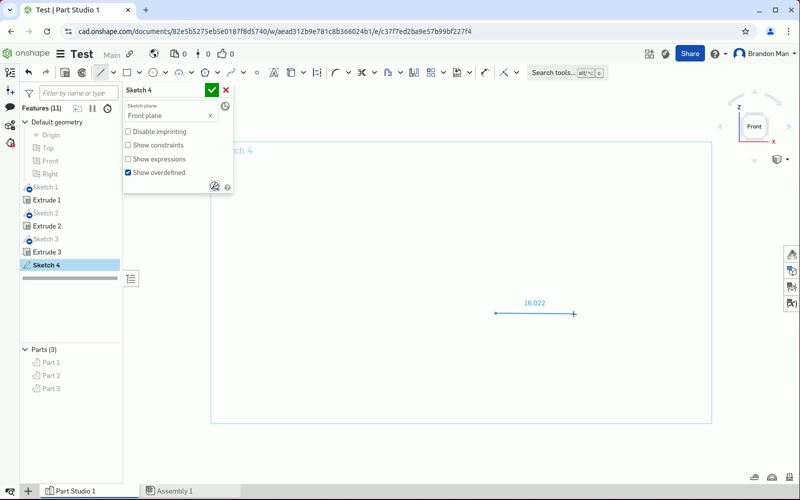
key_up(shift)
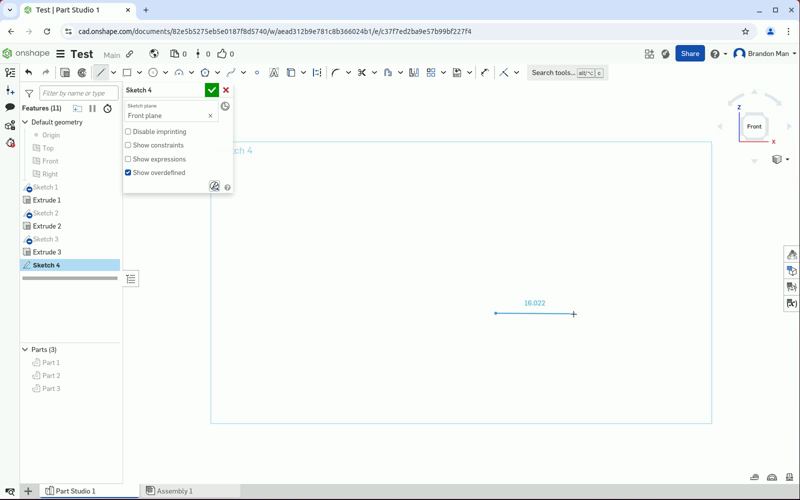
key_down(shift)
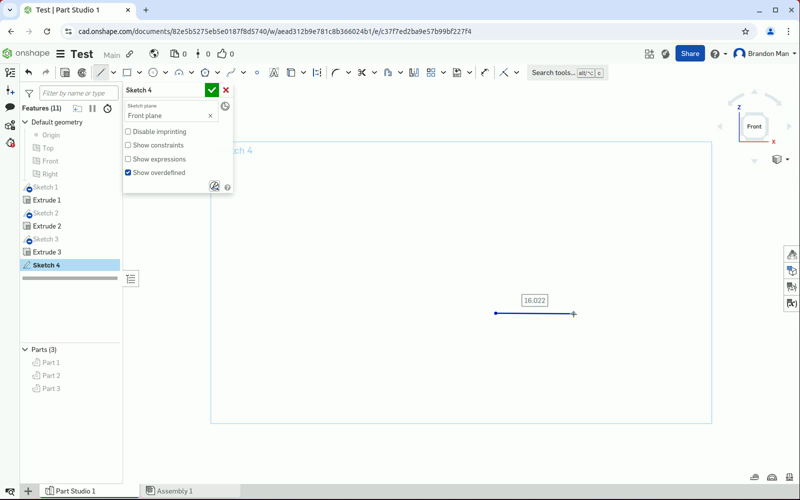
mouse_move(573, 253)
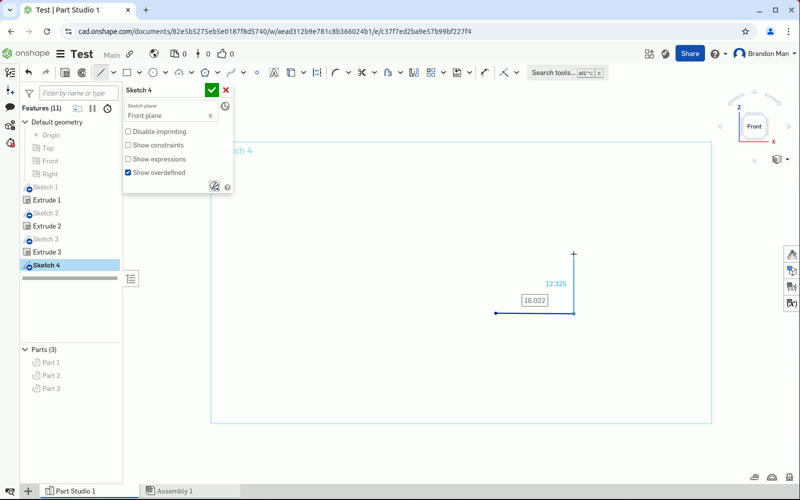
click(573, 253)
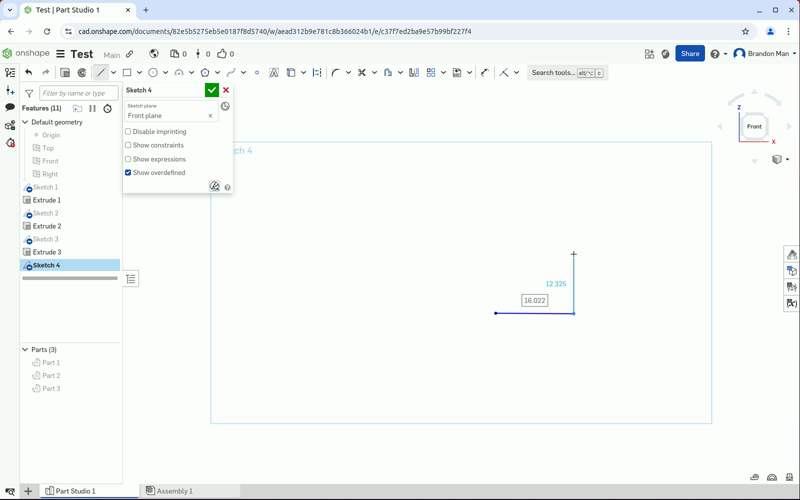
key_up(shift)
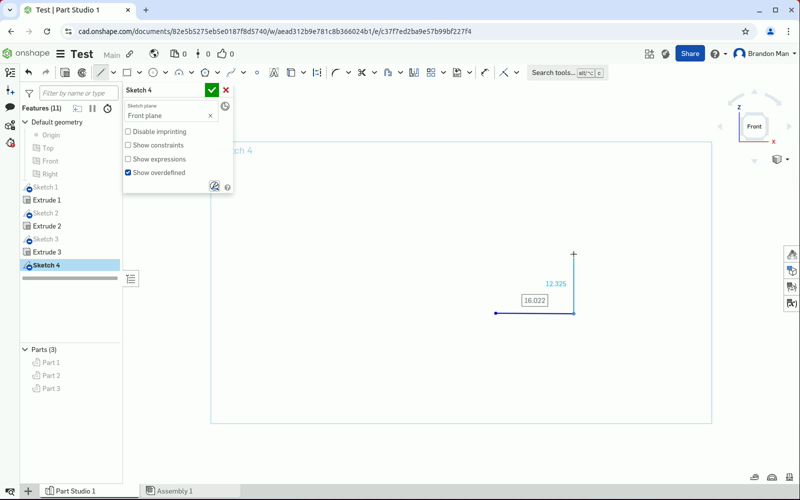
key_down(shift)
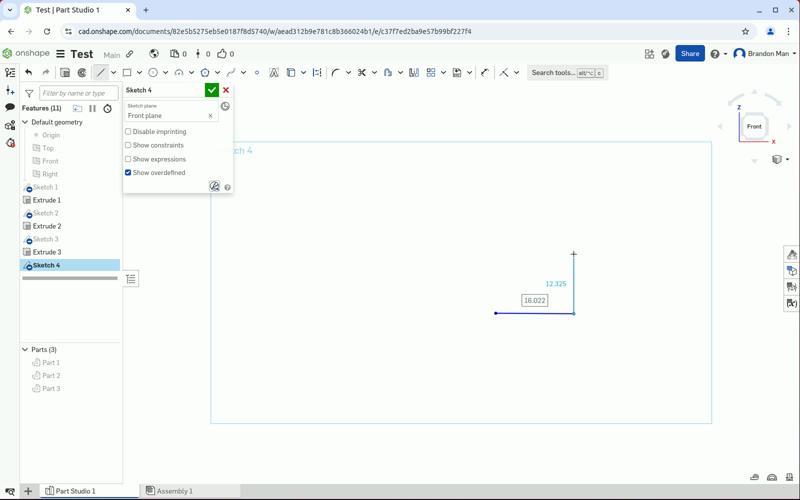
mouse_move(495, 253)
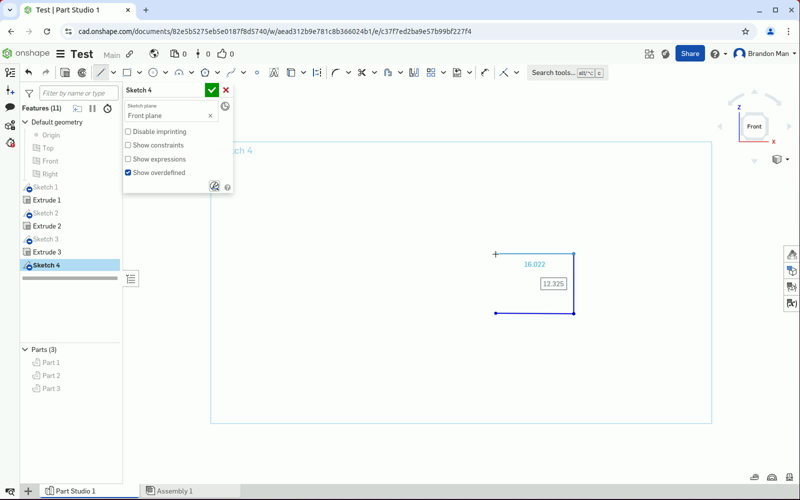
click(495, 253)
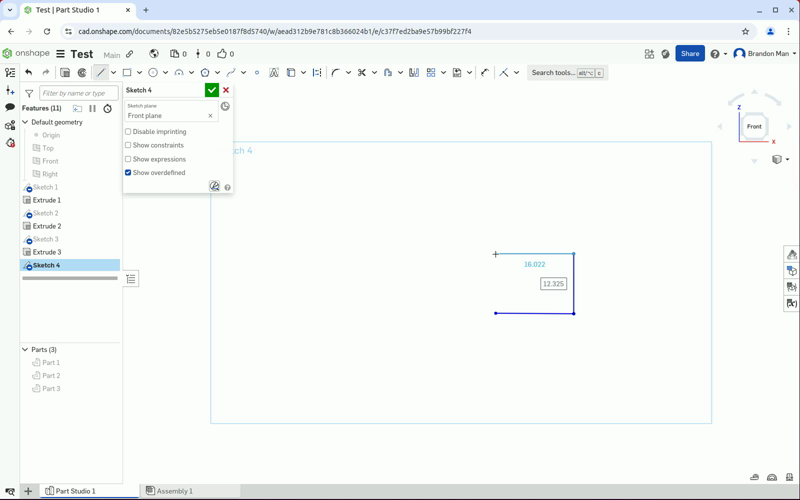
key_up(shift)
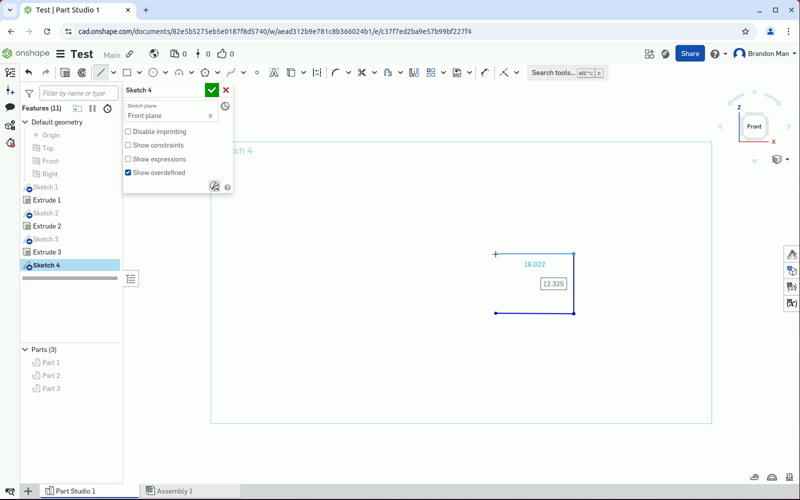
mouse_move(525, 253)
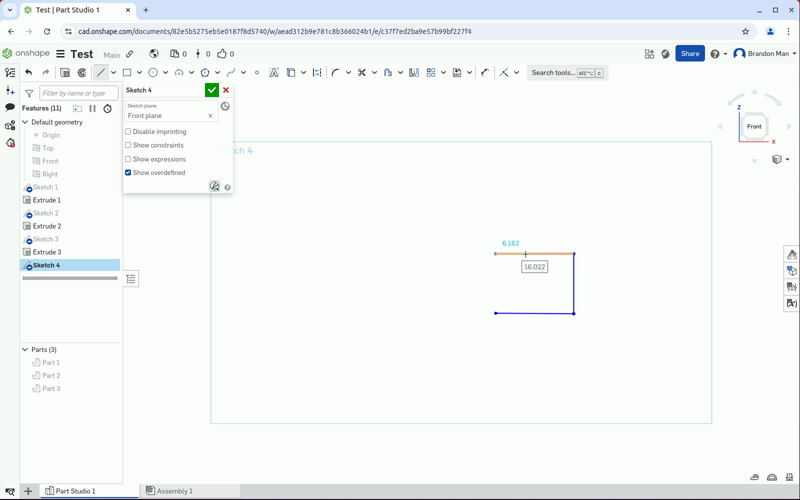
key_down(shift)
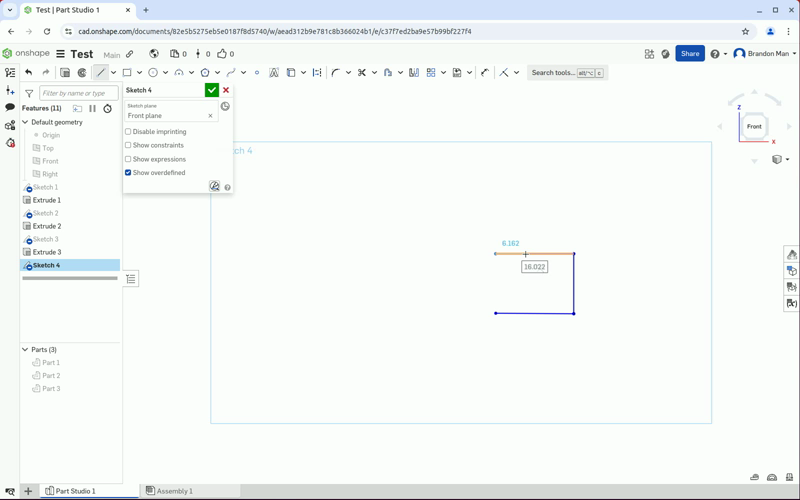
mouse_move(495, 313)
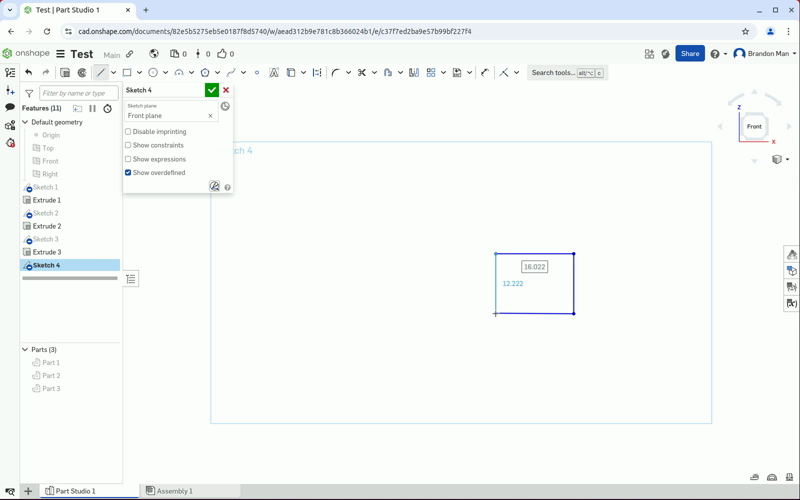
key_up(shift)
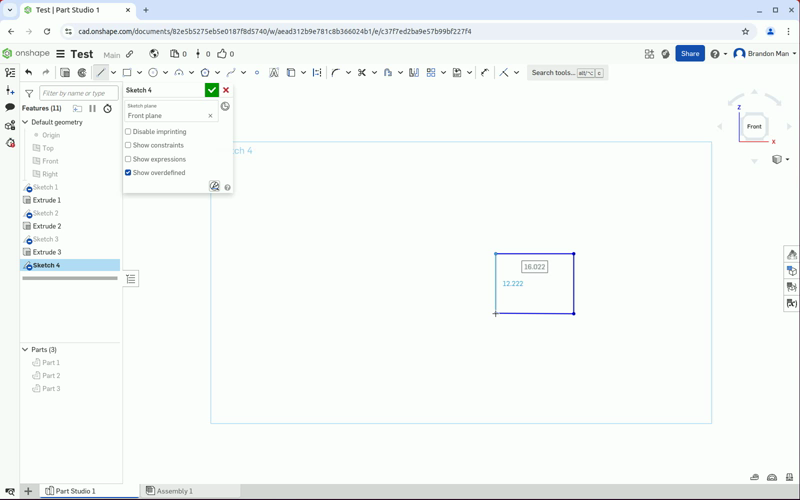
click(495, 313)
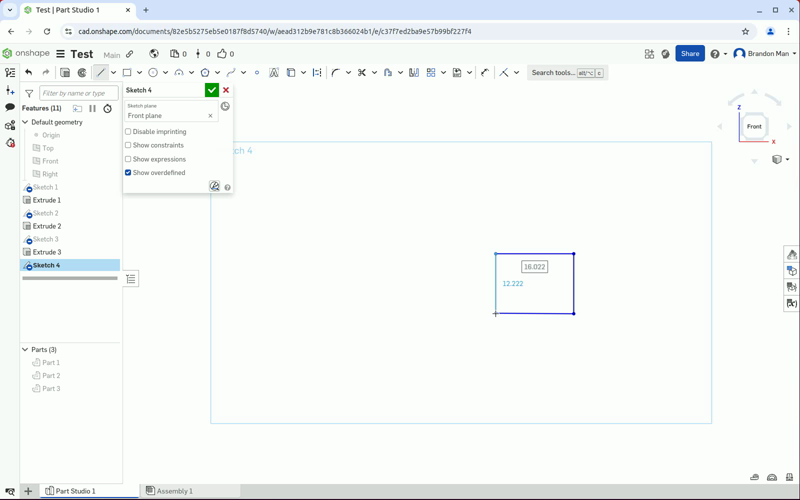
key(esc)
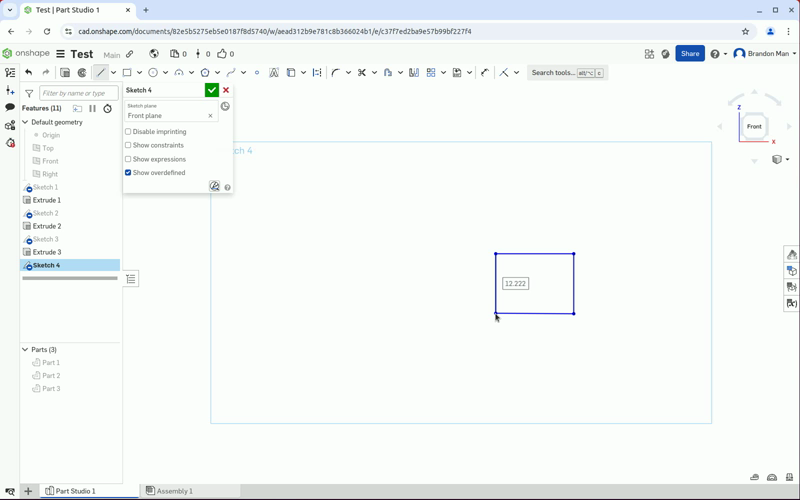
mouse_move(518, 275)
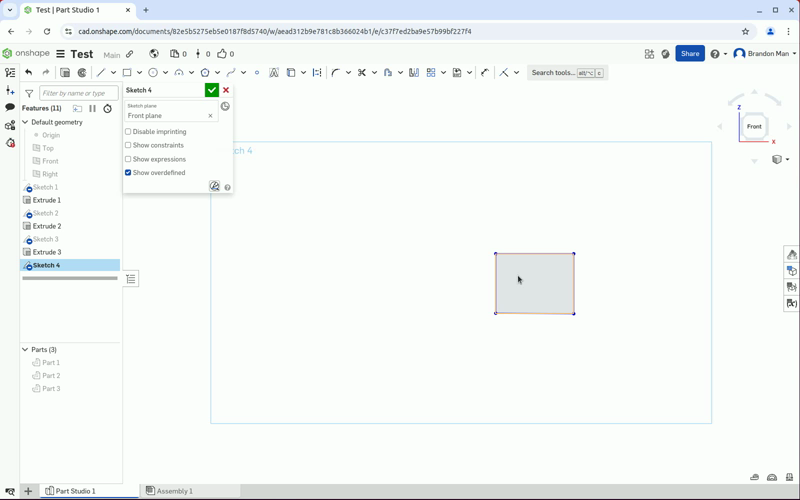
click(518, 275)
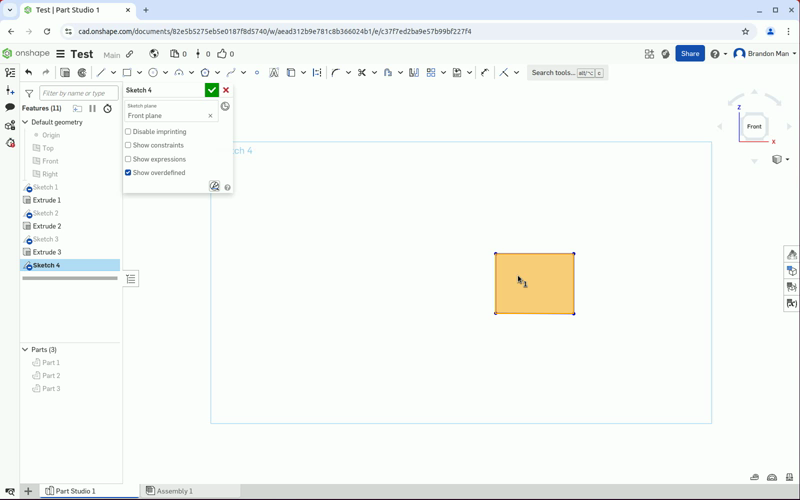
mouse_move(73, 352)
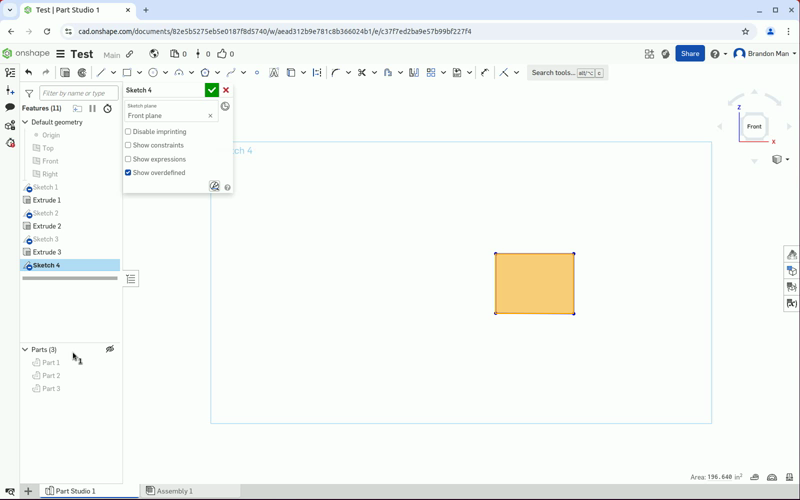
key(shift+y)
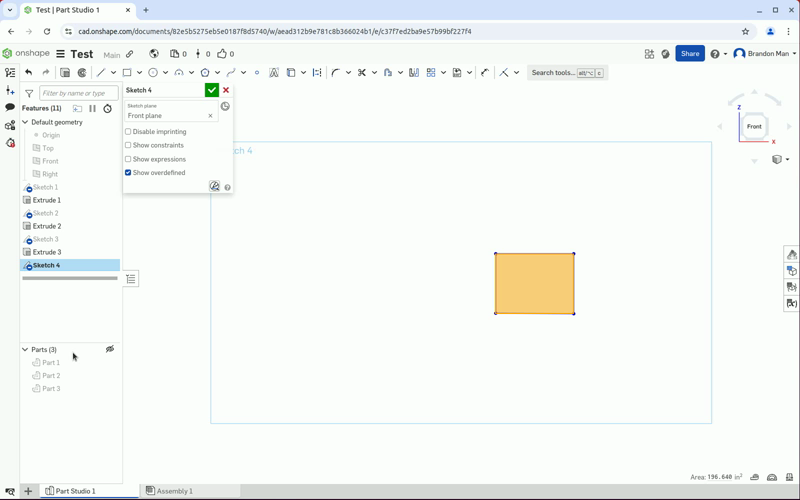
key(shift+e)
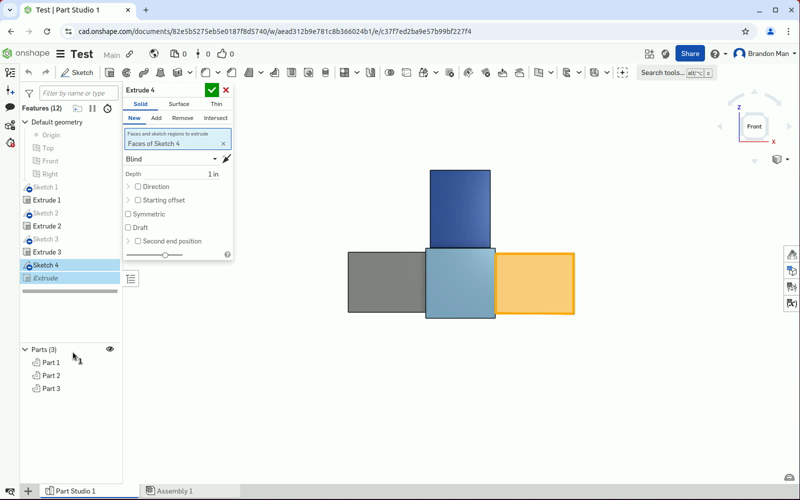
mouse_move(143, 106)
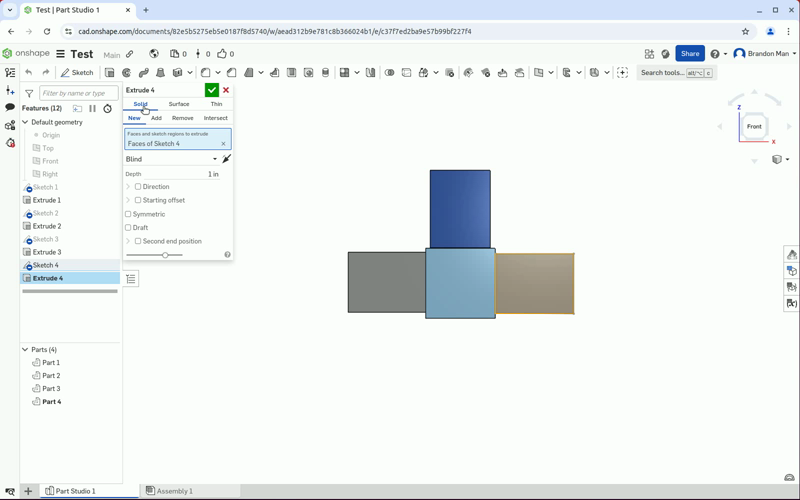
click(143, 106)
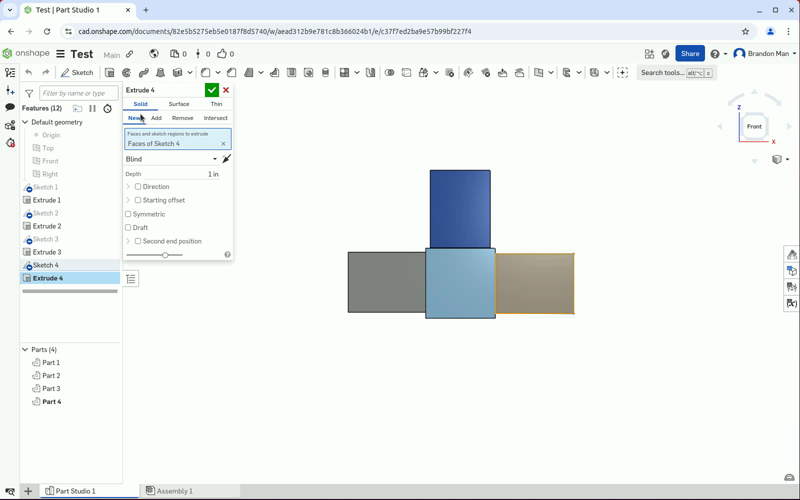
mouse_move(137, 120)
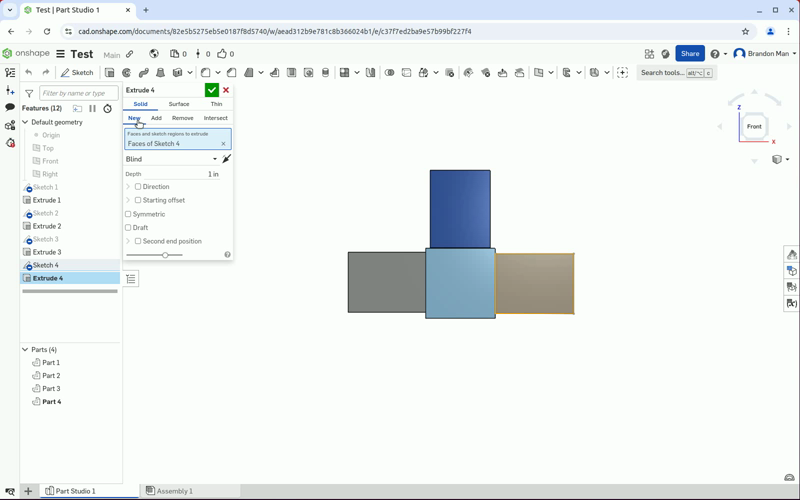
click(137, 120)
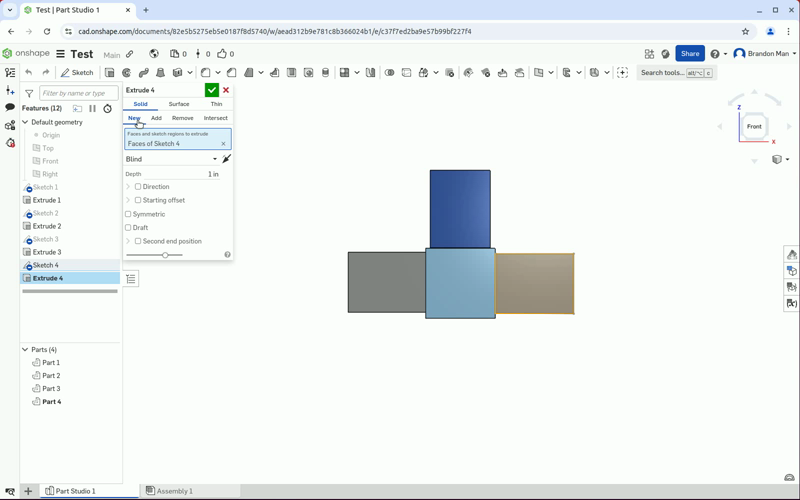
key(tab, 4)
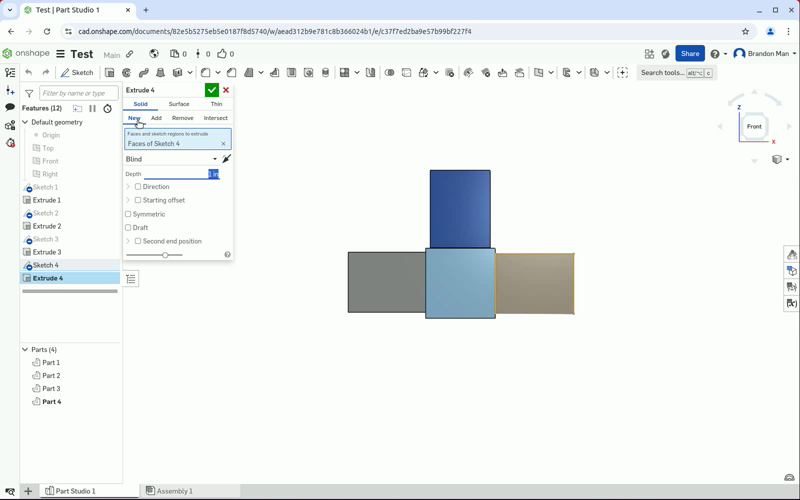
text(12.516)
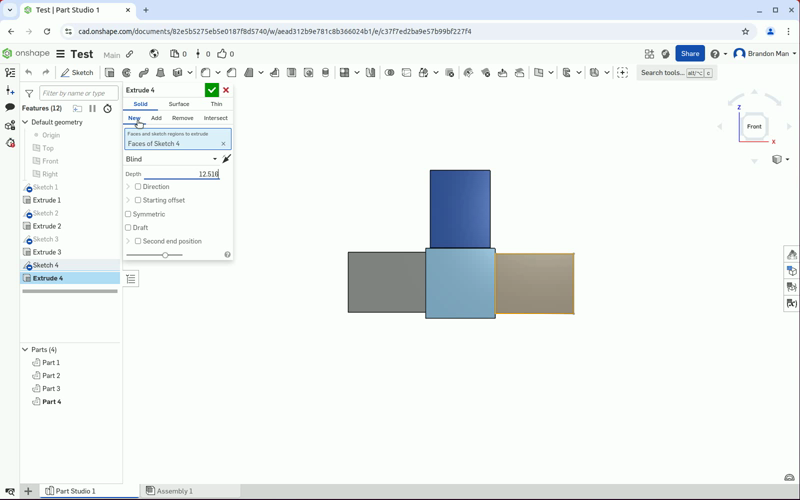
key(tab, 3)
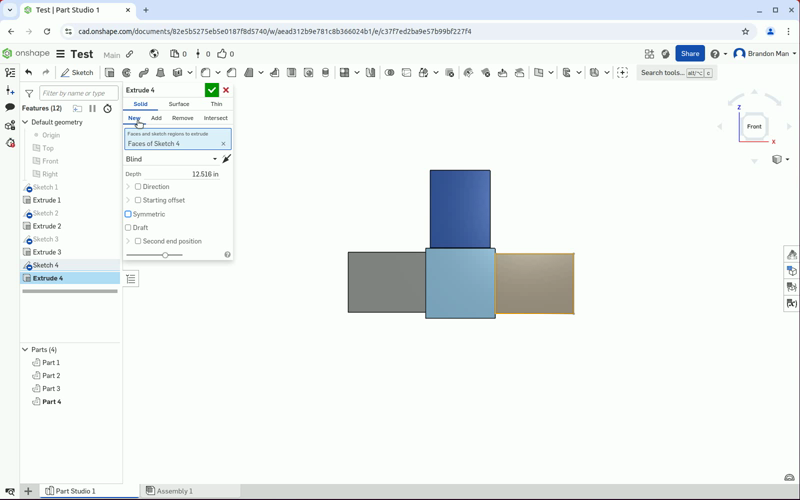
key(space)
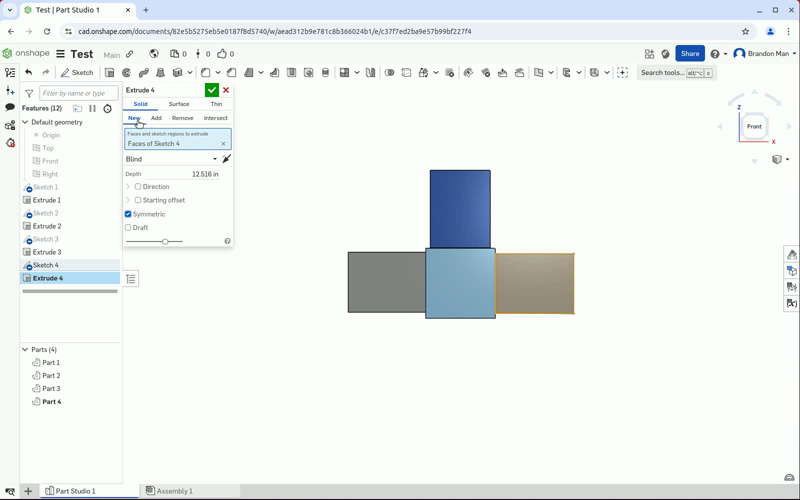
key(enter)
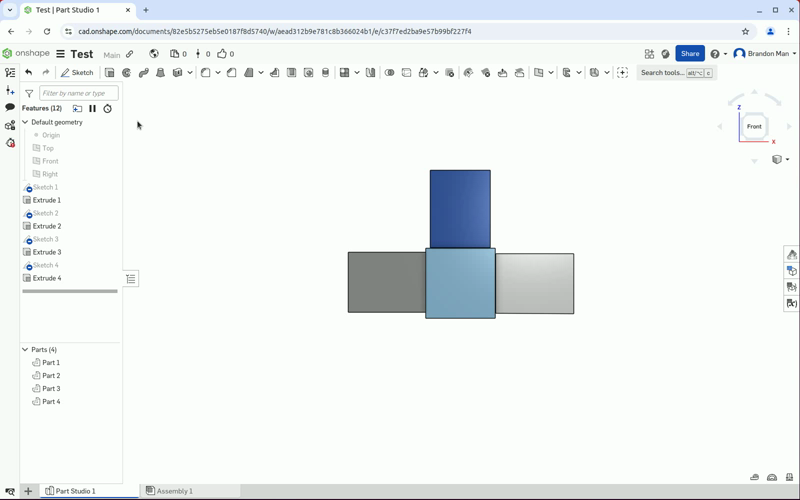
key(shift+h)
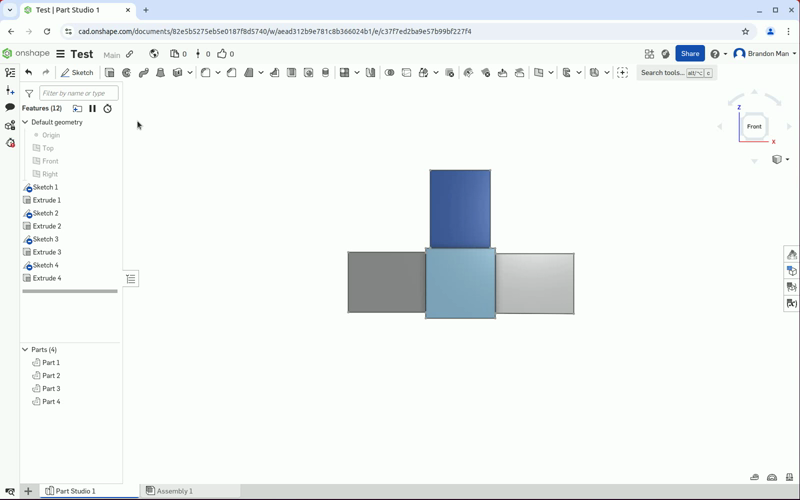
key(shift+h)
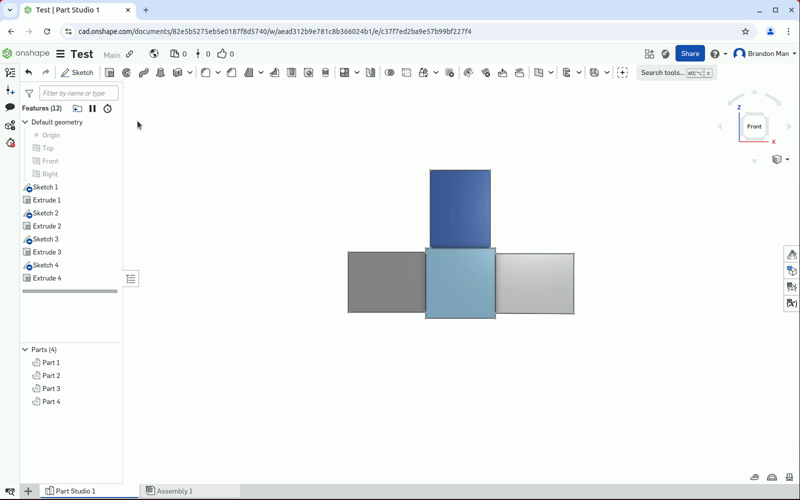
key(shift+7)
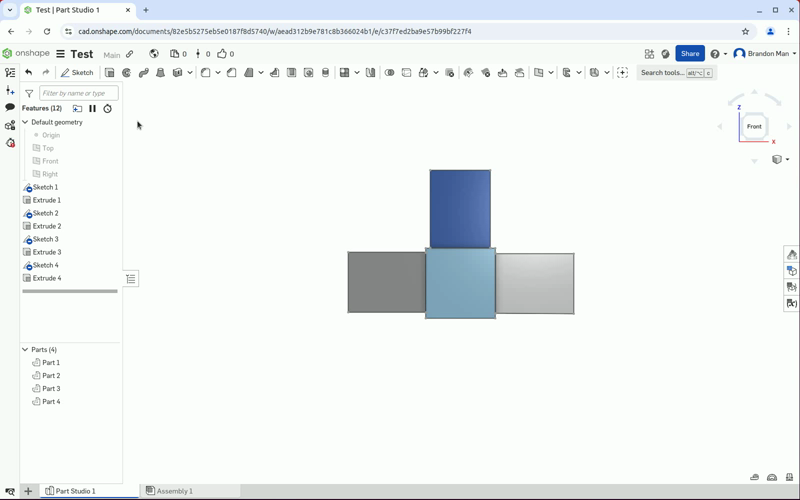
key(left, 2)
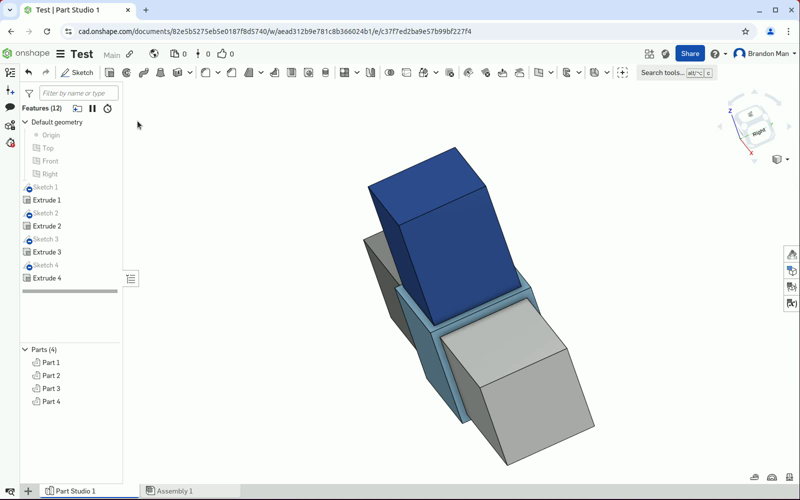
key(down, 2)
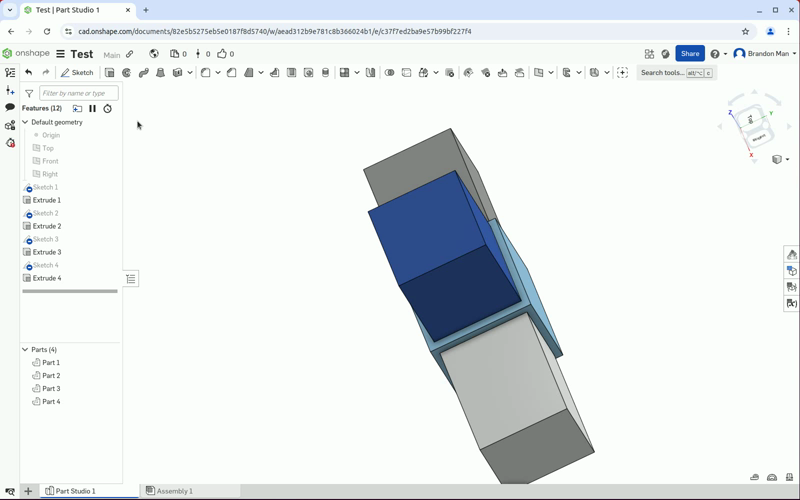
key(up, 2)
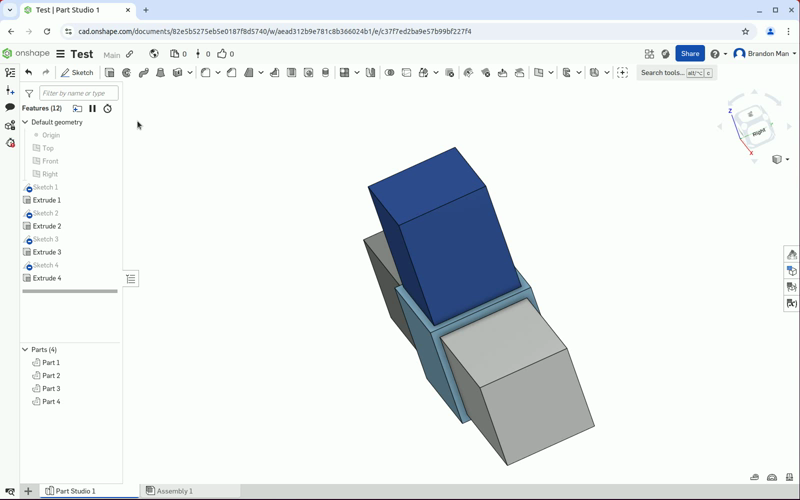
key(right, 2)
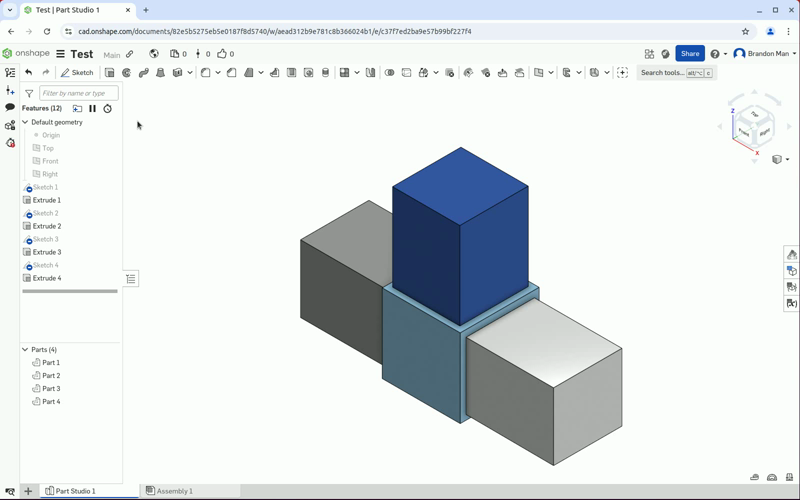
mouse_move(73, 189)
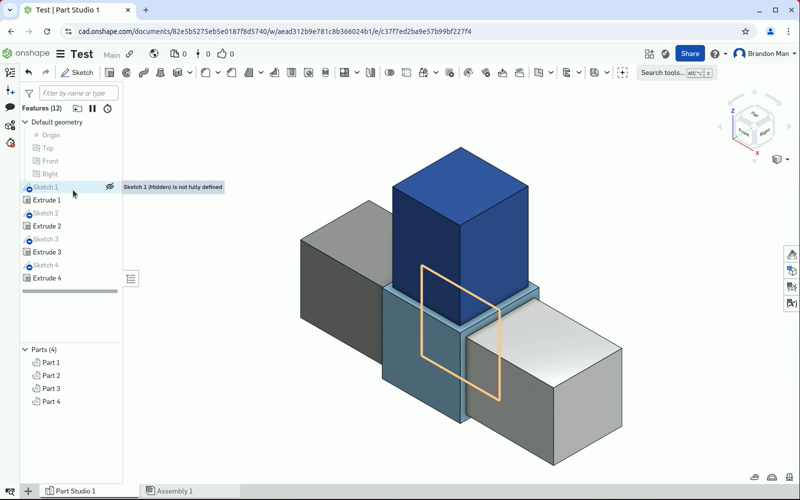
click(73, 189)